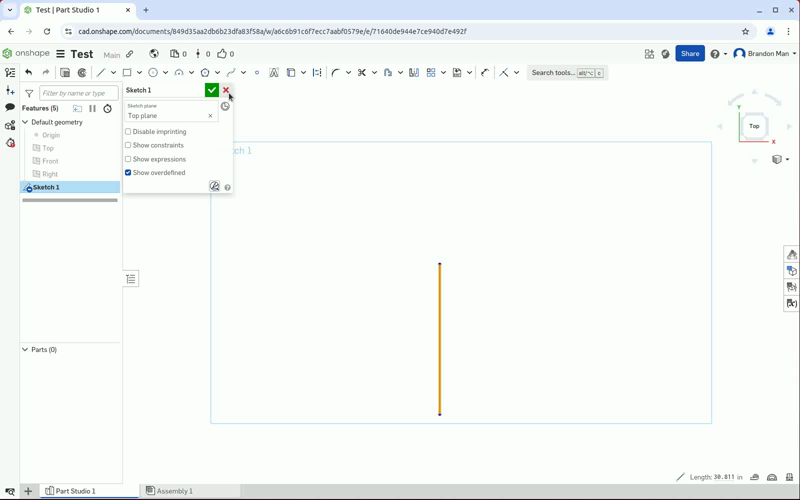
key(shift+h)
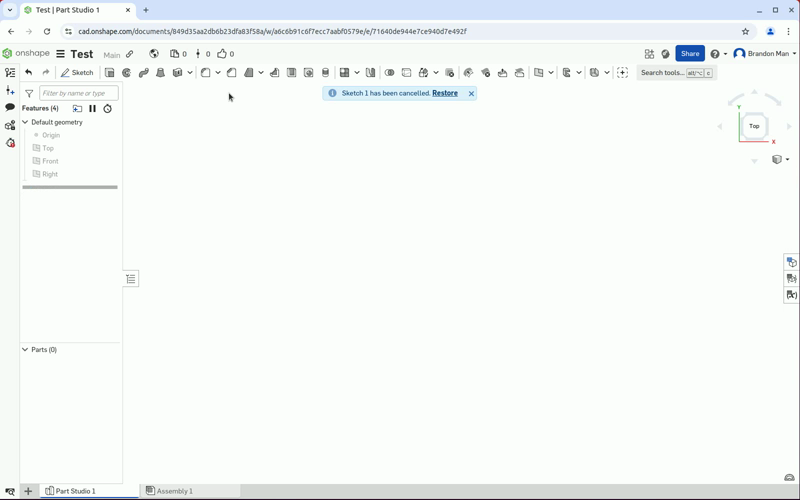
mouse_move(73, 352)
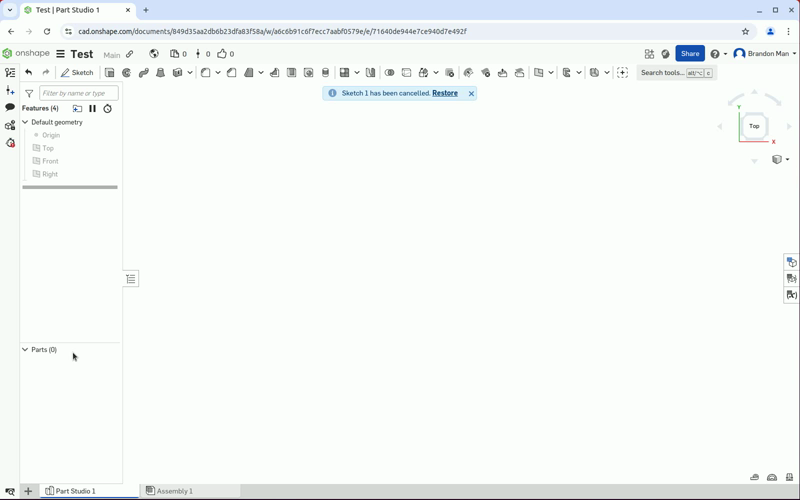
key(y)
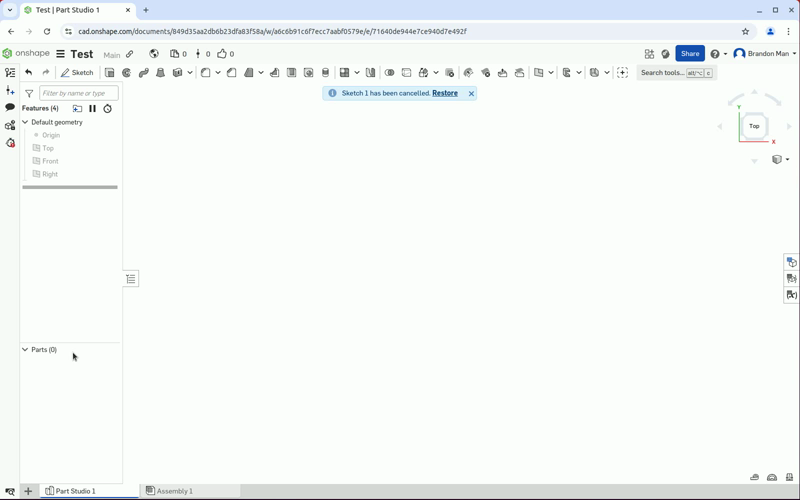
key(shift+p)
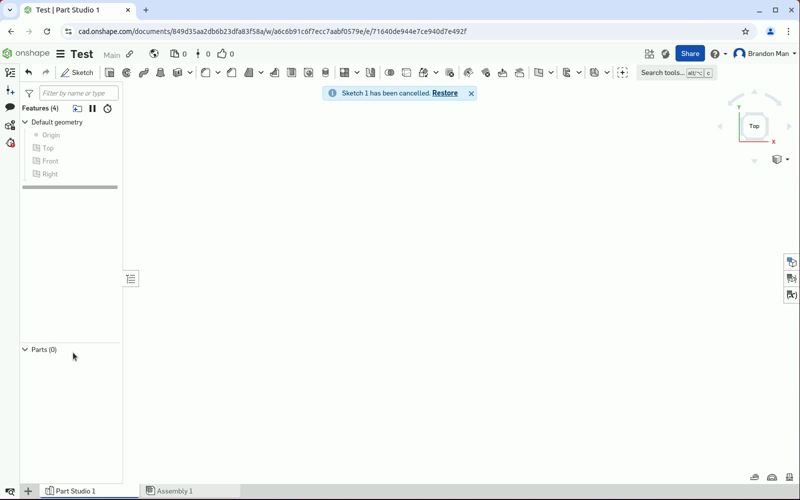
key(space)
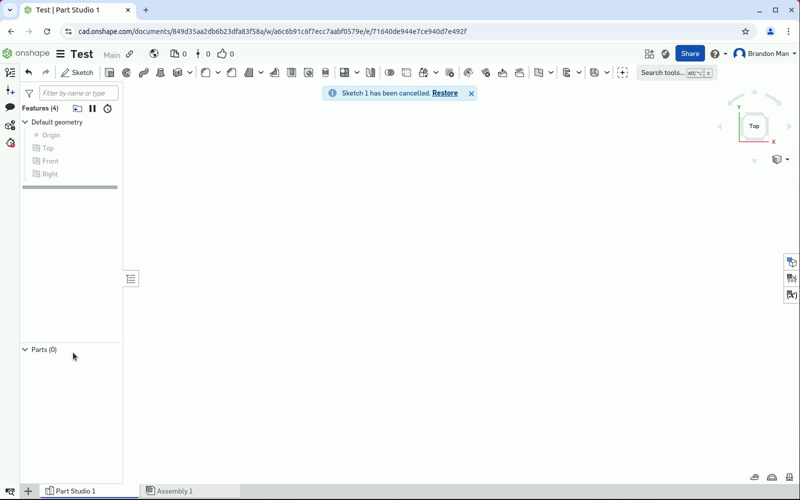
key_down(shift)
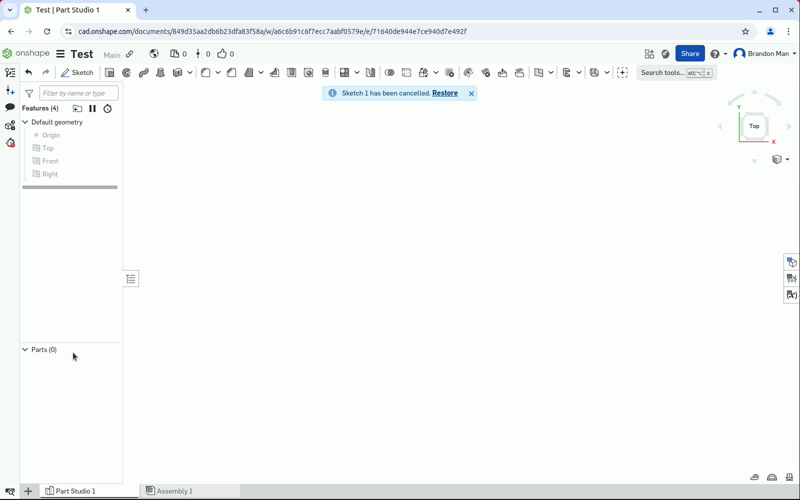
key(up)
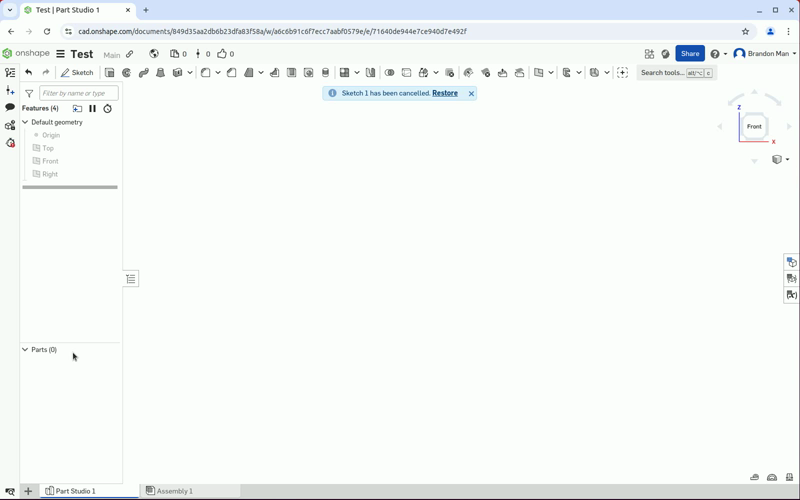
key_up(shift)
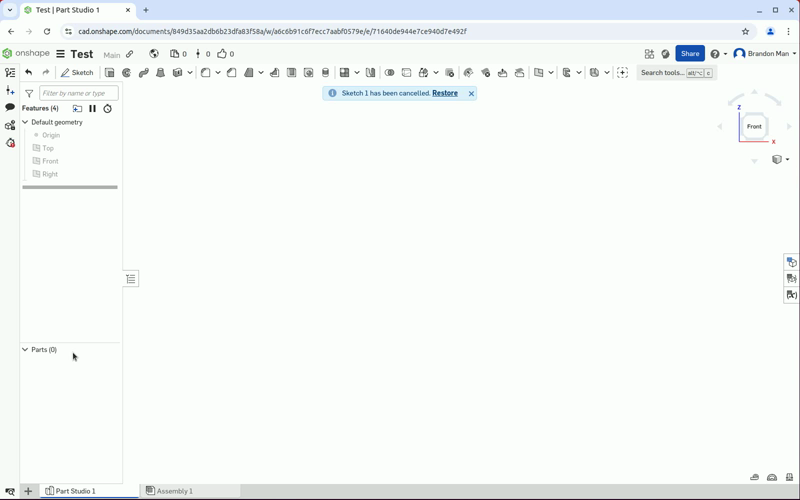
mouse_move(73, 352)
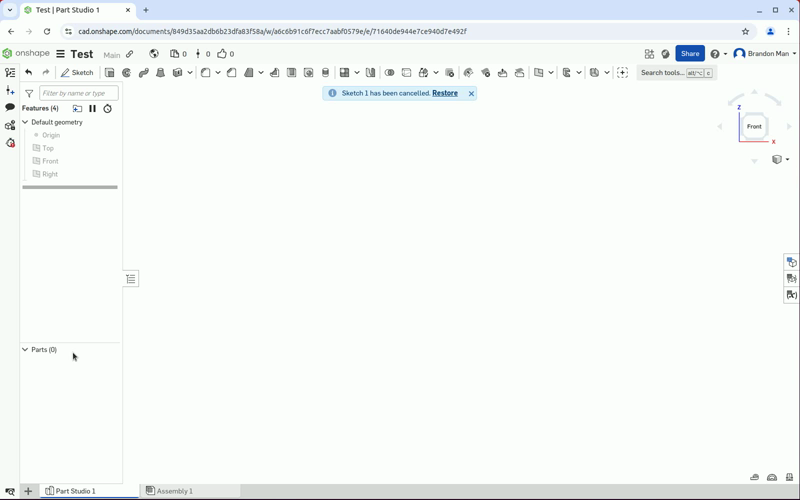
key(shift+y)
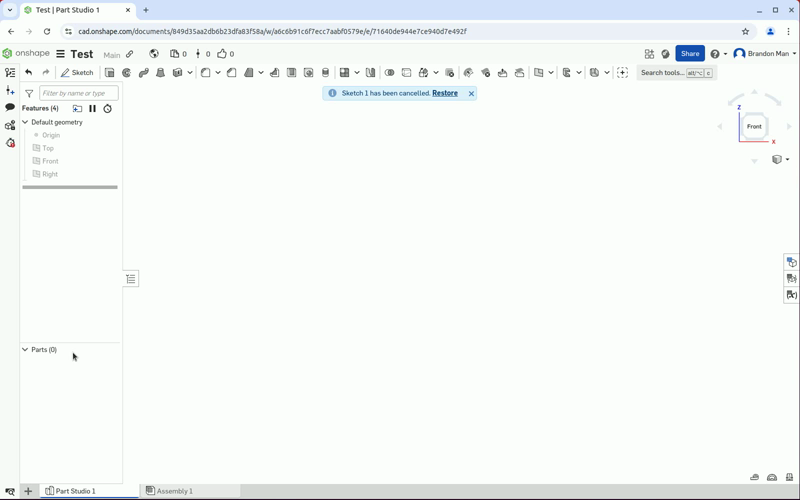
key(shift+s)
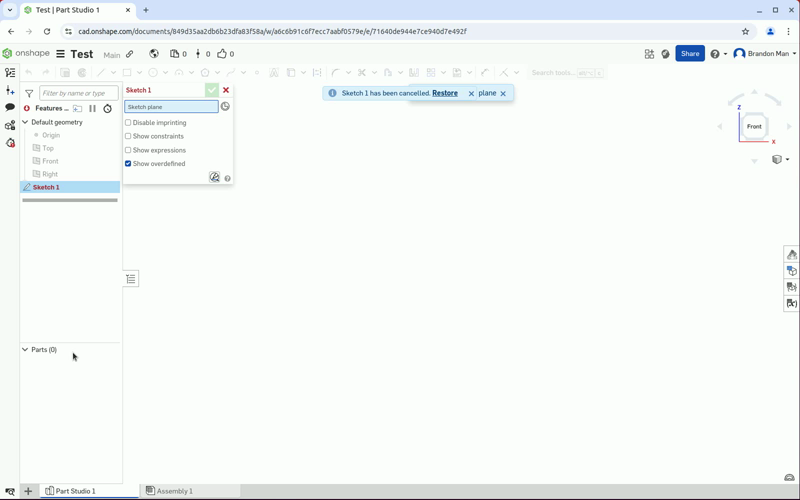
mouse_move(73, 163)
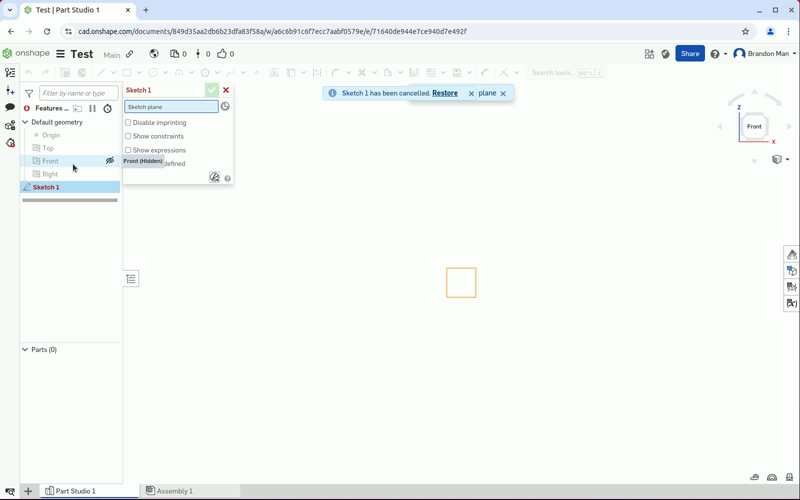
click(73, 163)
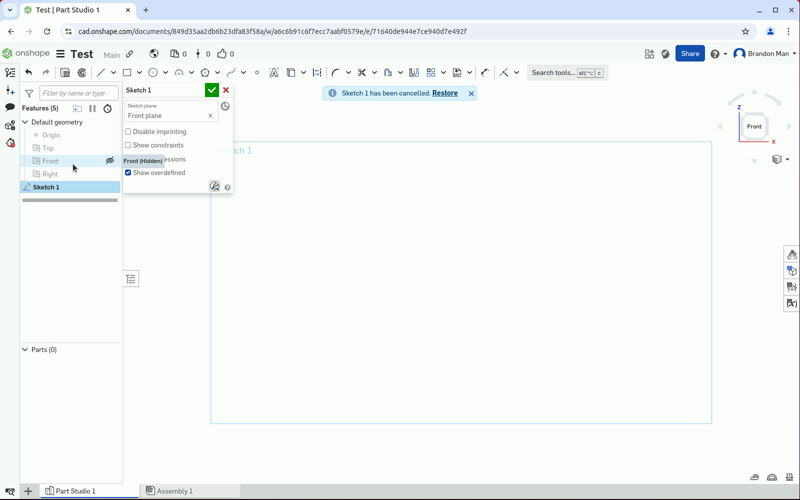
mouse_move(73, 352)
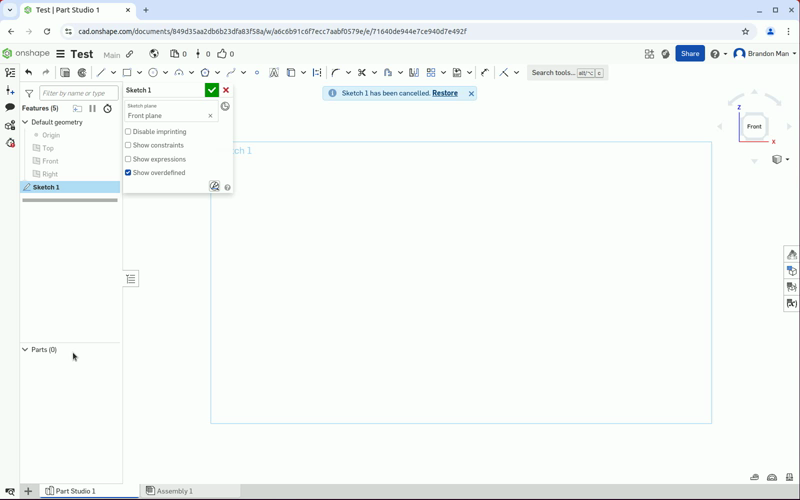
key(y)
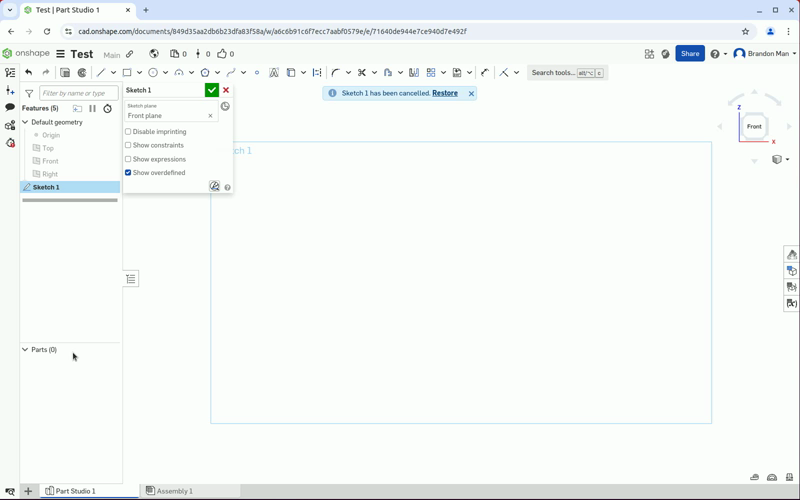
key(l)
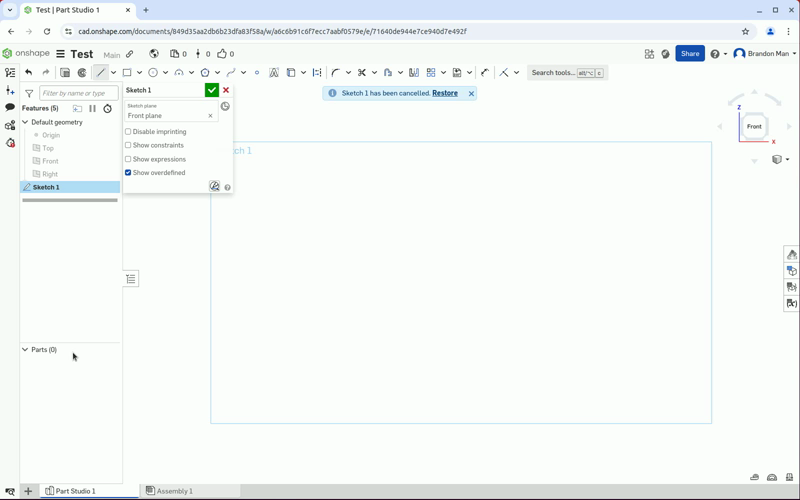
key_down(shift)
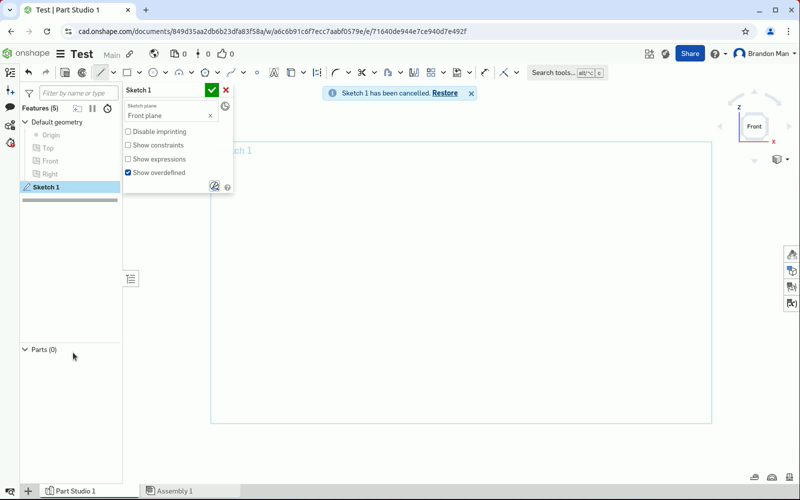
mouse_move(460, 282)
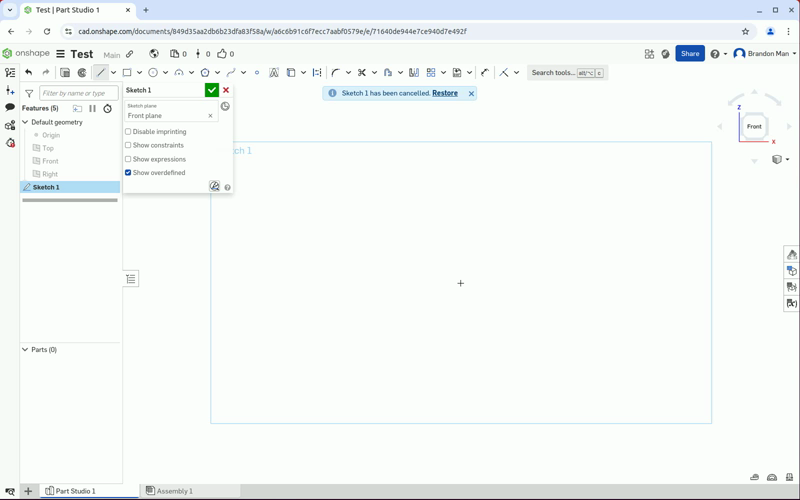
click(460, 282)
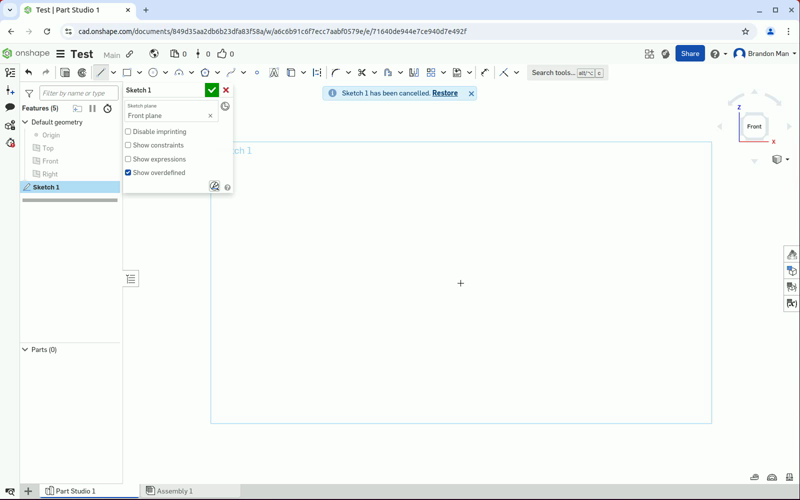
key_up(shift)
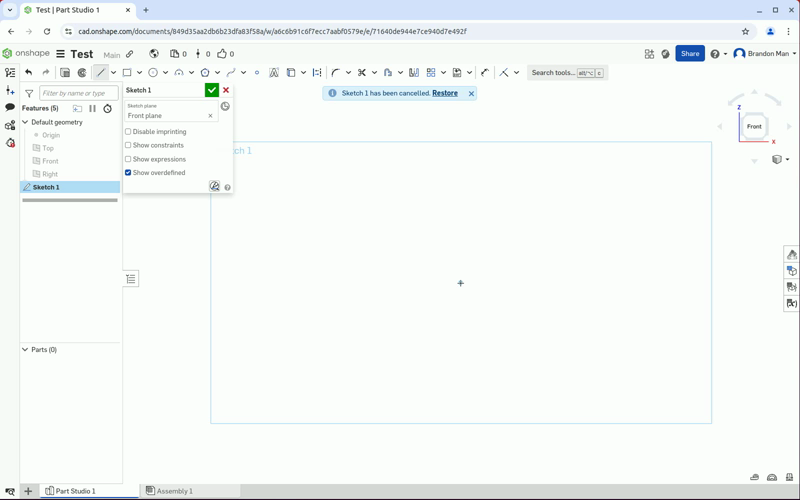
key_down(shift)
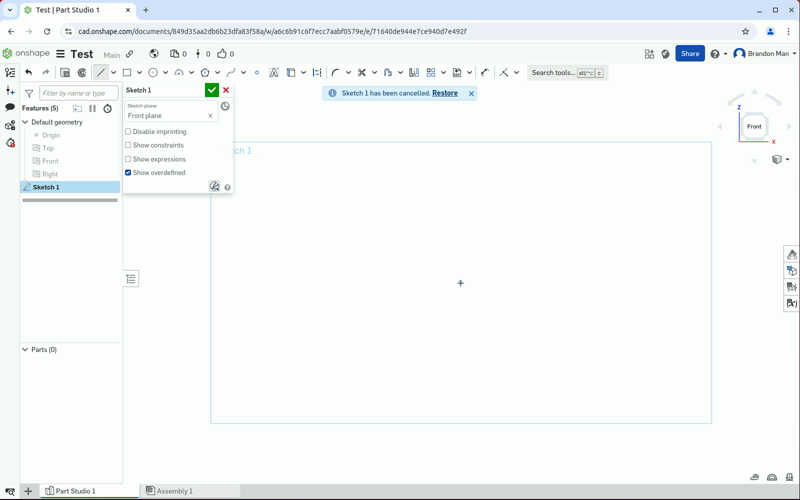
mouse_move(573, 282)
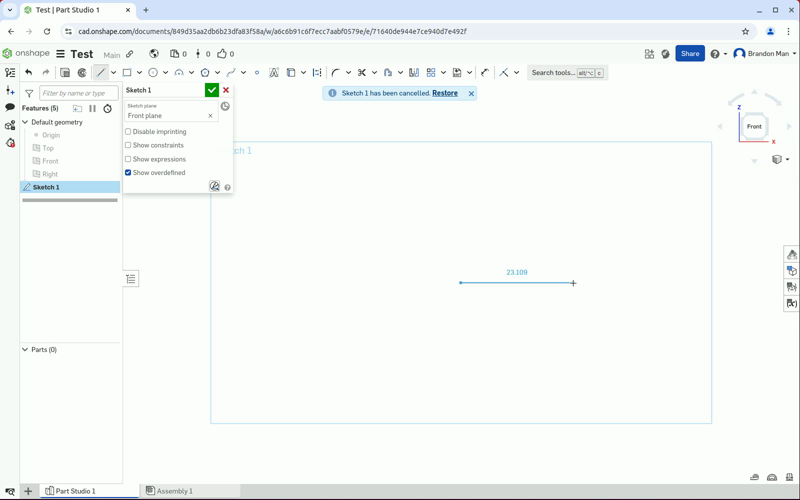
click(573, 282)
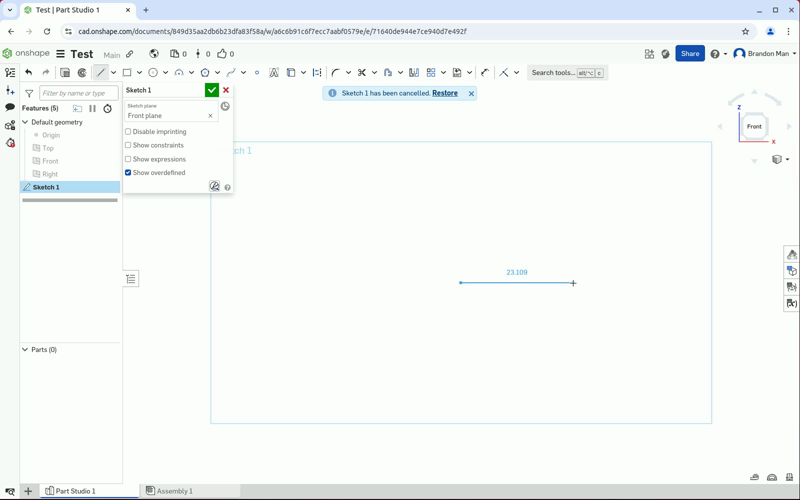
key_up(shift)
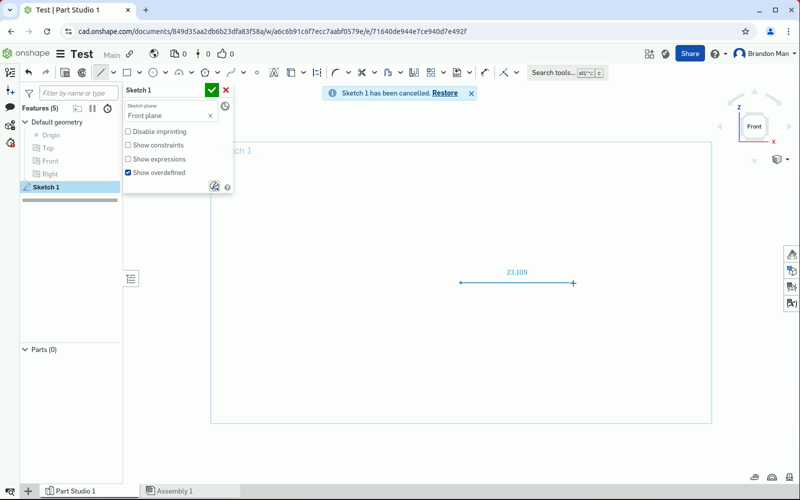
key_down(shift)
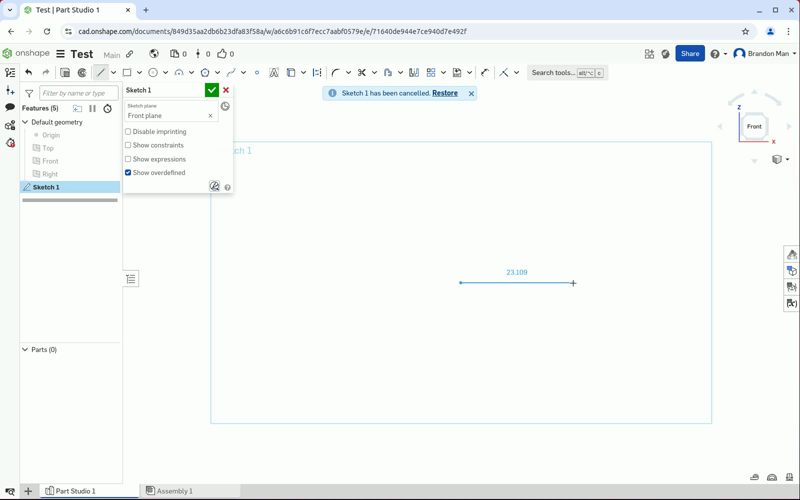
mouse_move(589, 282)
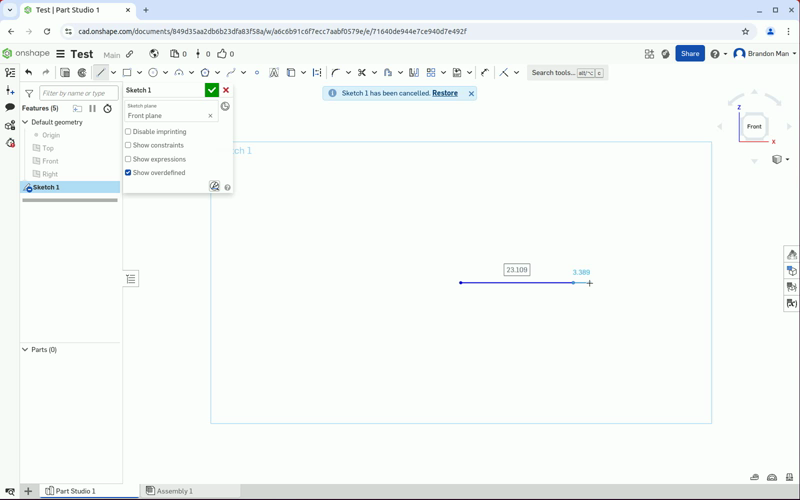
mouse_move(559, 268)
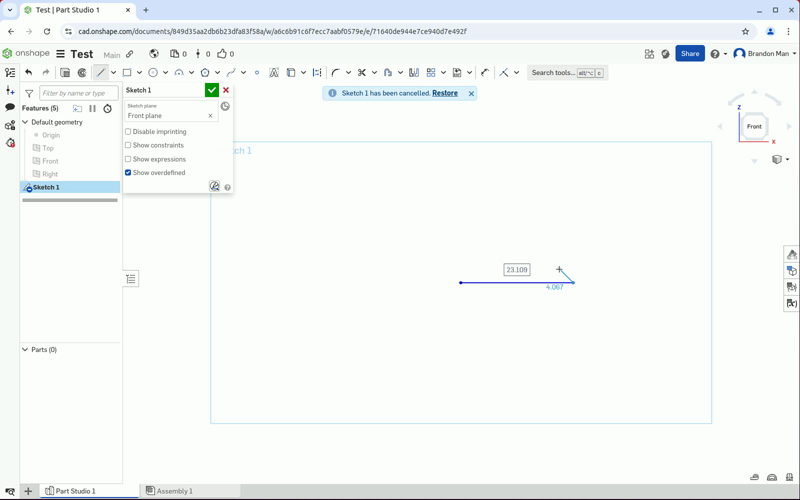
click(559, 268)
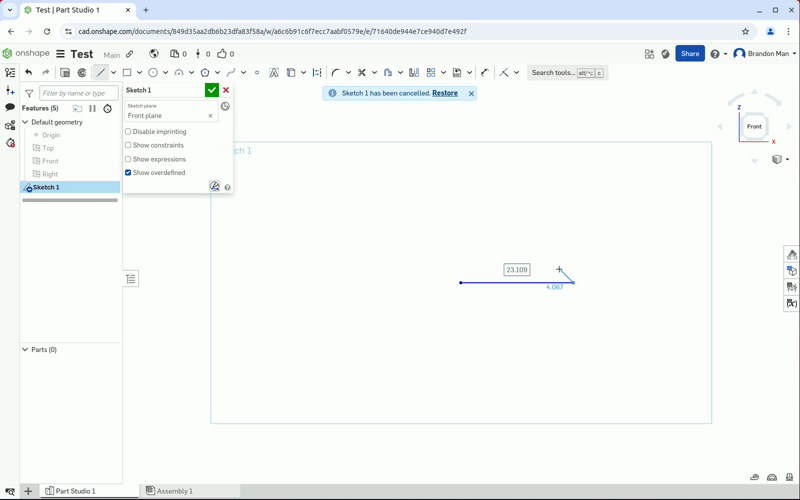
key_up(shift)
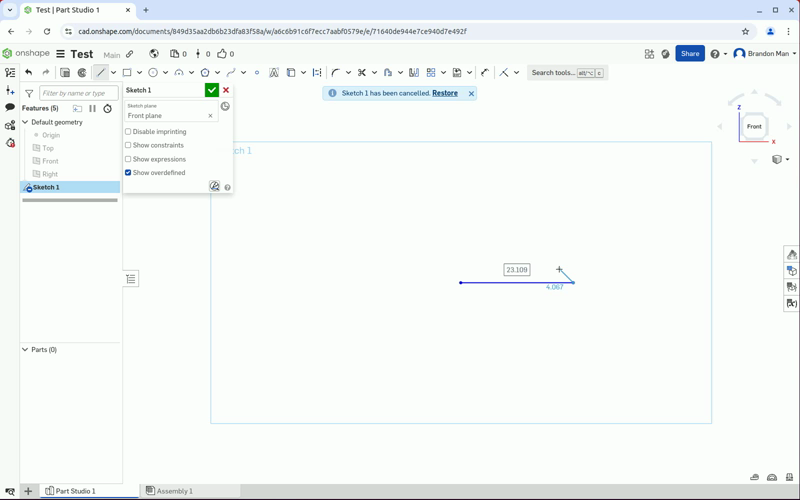
key_down(shift)
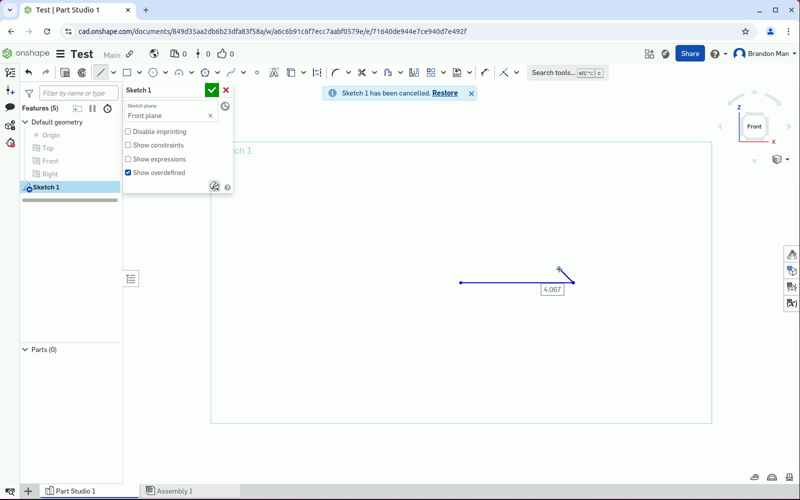
mouse_move(589, 268)
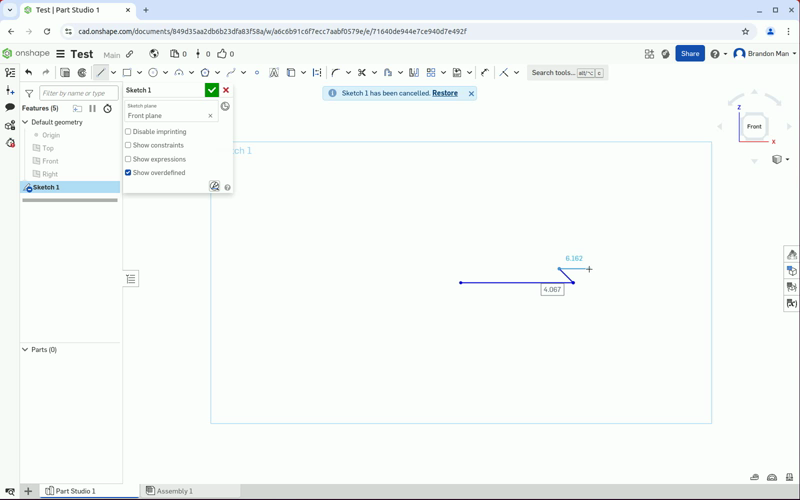
mouse_move(544, 268)
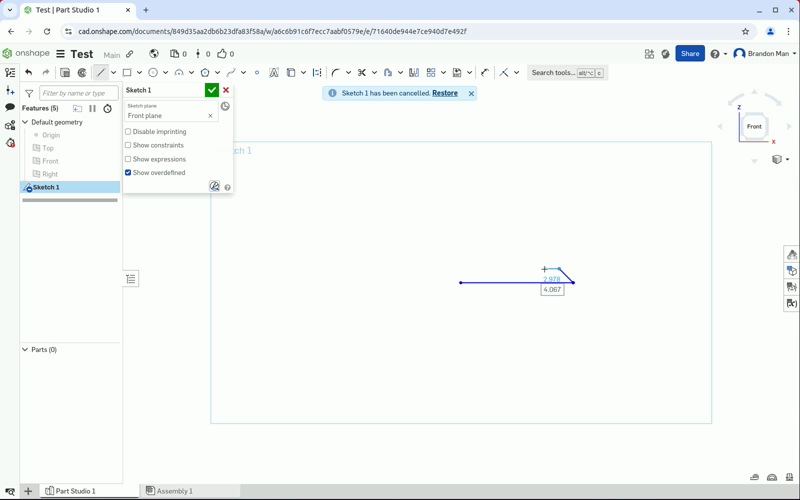
click(544, 268)
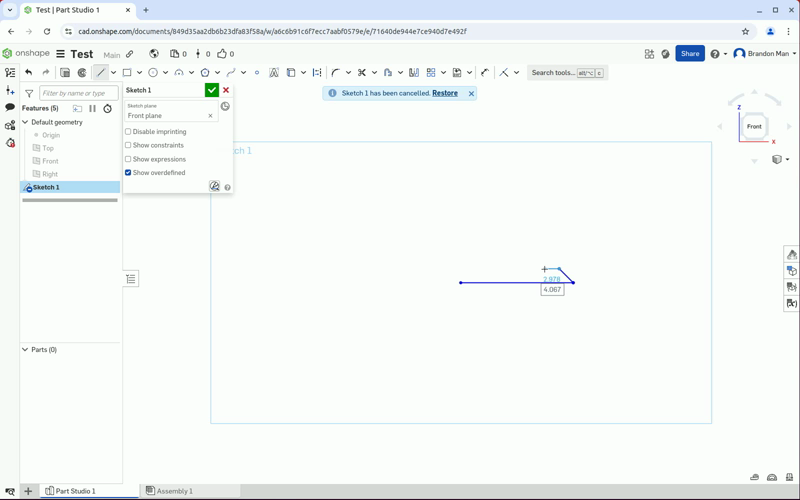
key_up(shift)
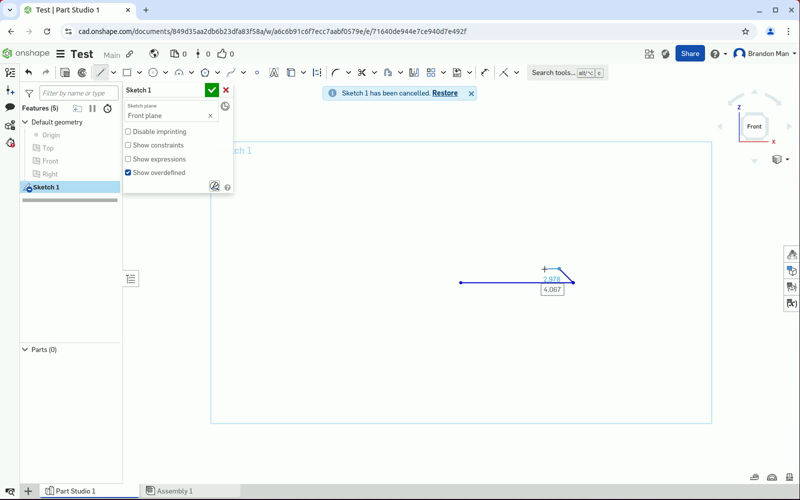
key_down(shift)
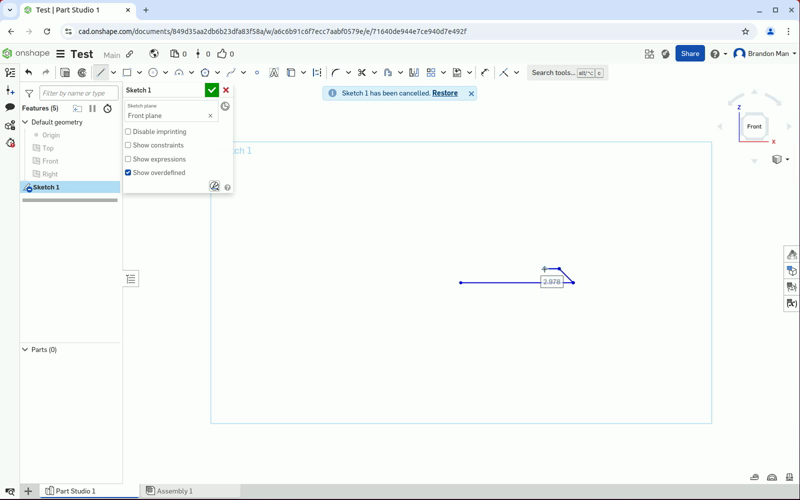
mouse_move(574, 268)
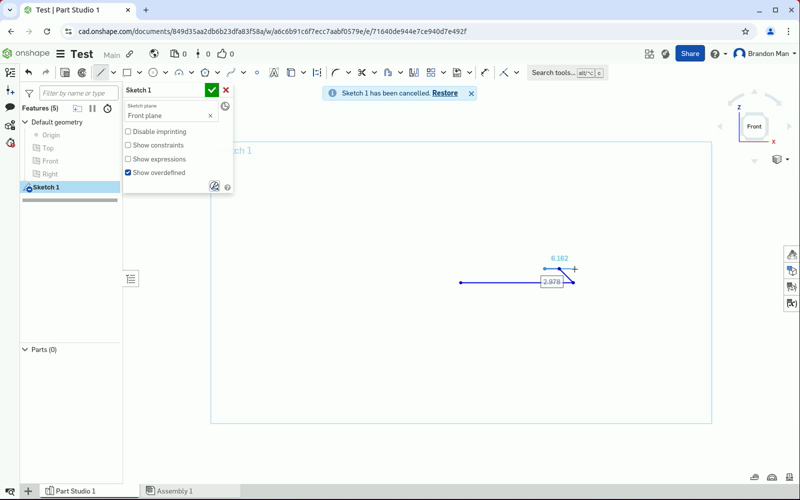
mouse_move(544, 226)
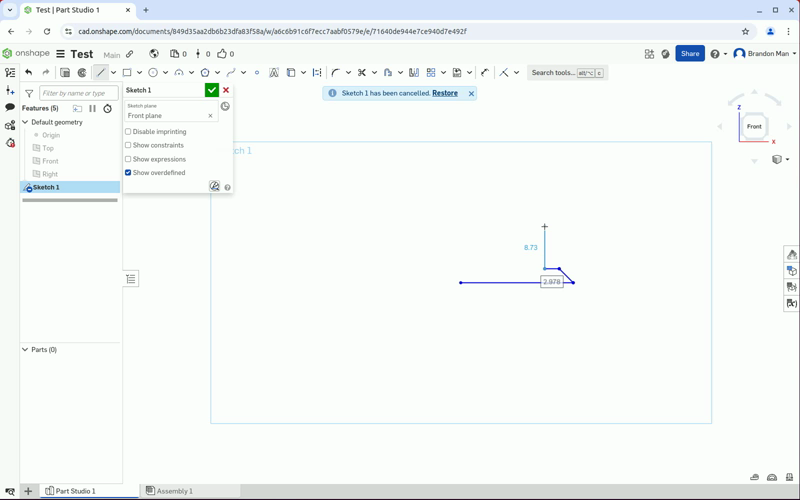
click(544, 226)
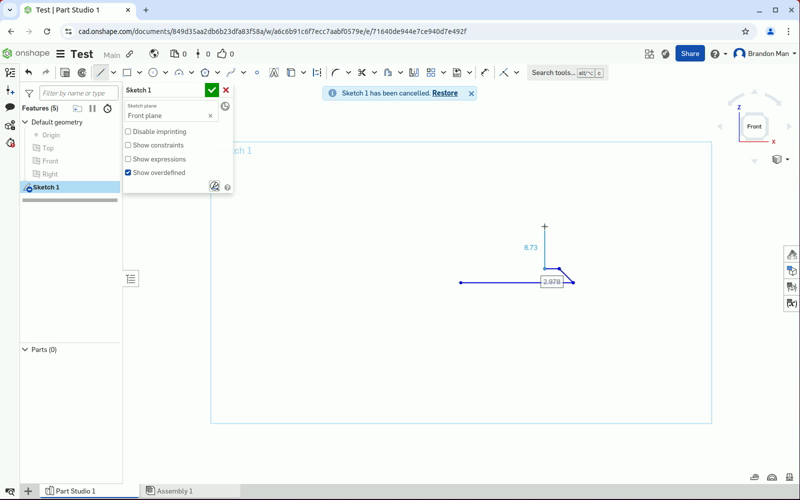
key_up(shift)
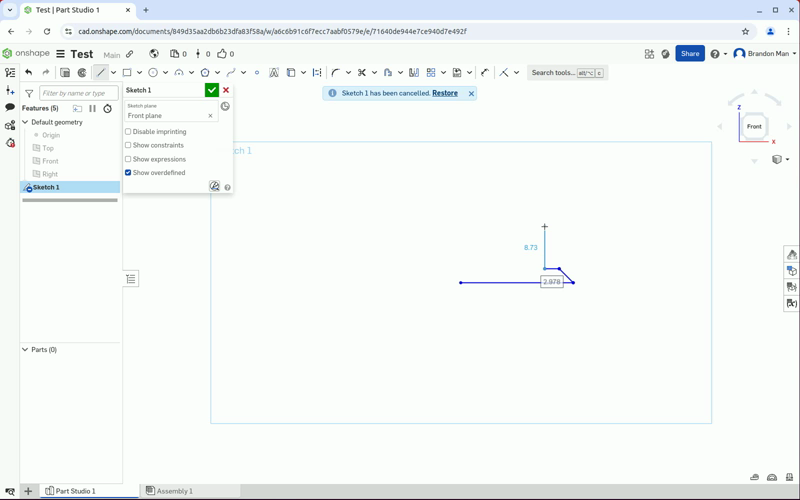
key_down(shift)
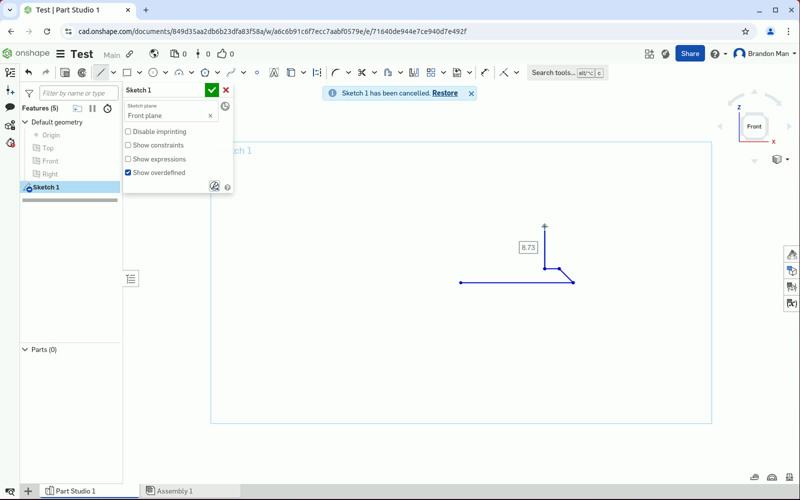
mouse_move(574, 226)
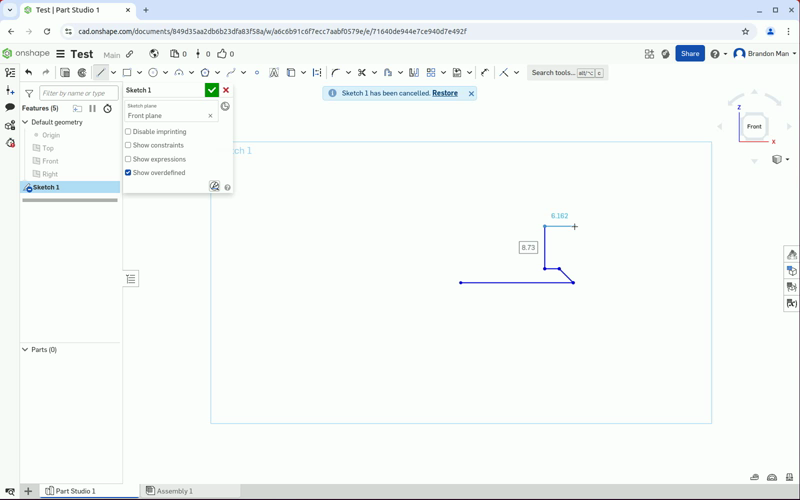
mouse_move(530, 226)
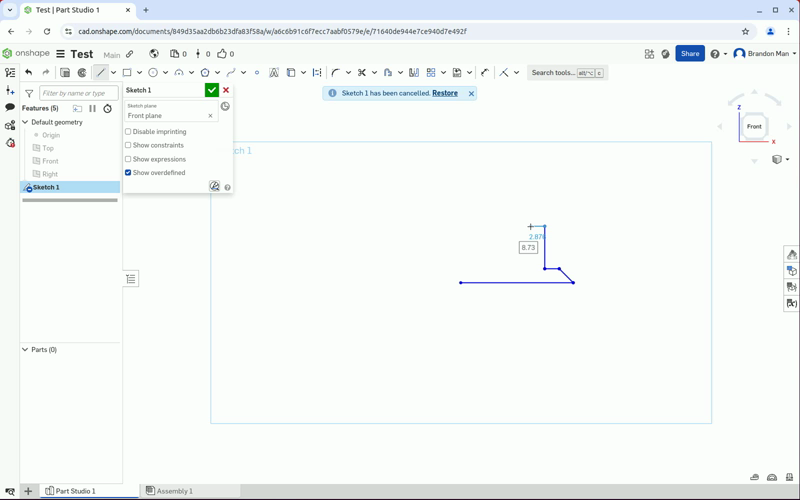
click(530, 226)
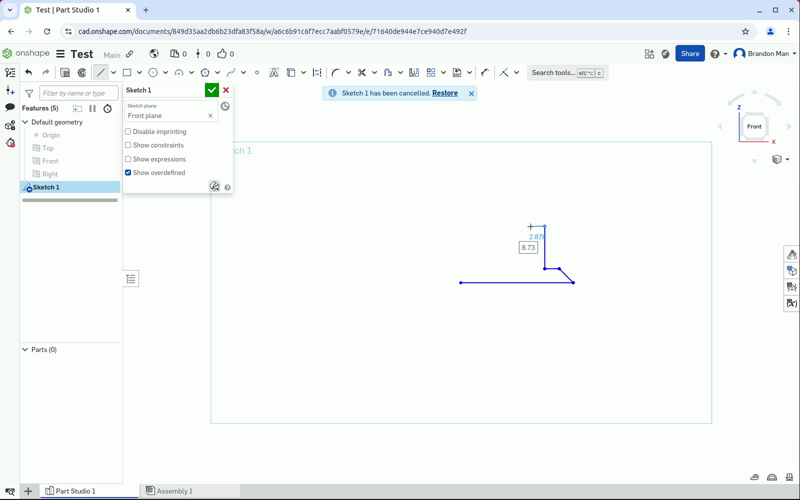
key_up(shift)
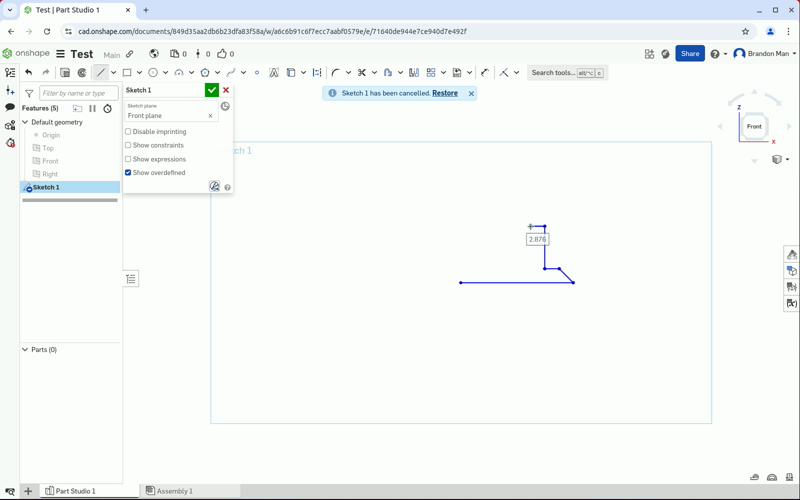
key(esc)
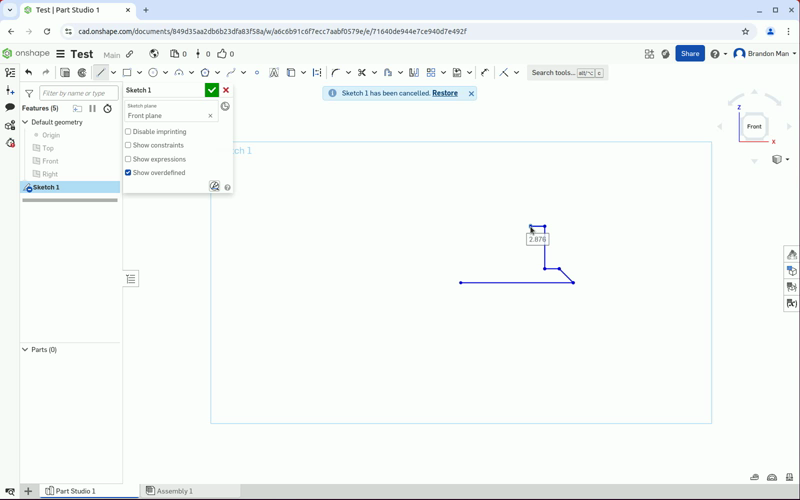
key(a)
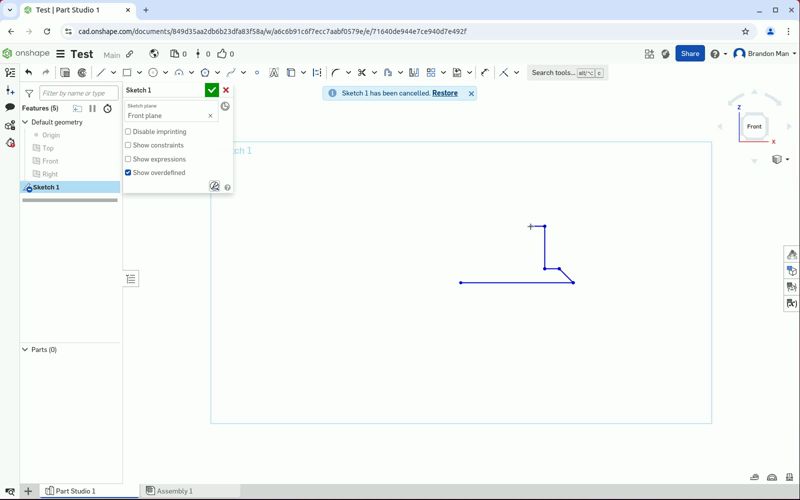
mouse_move(530, 226)
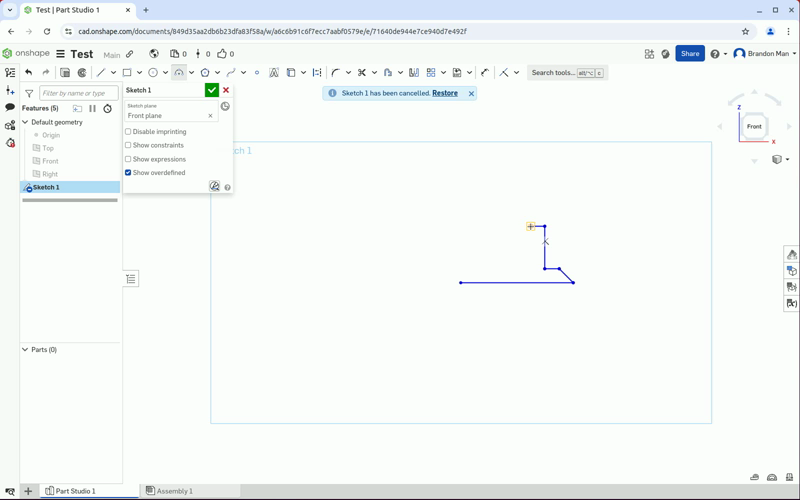
click(530, 226)
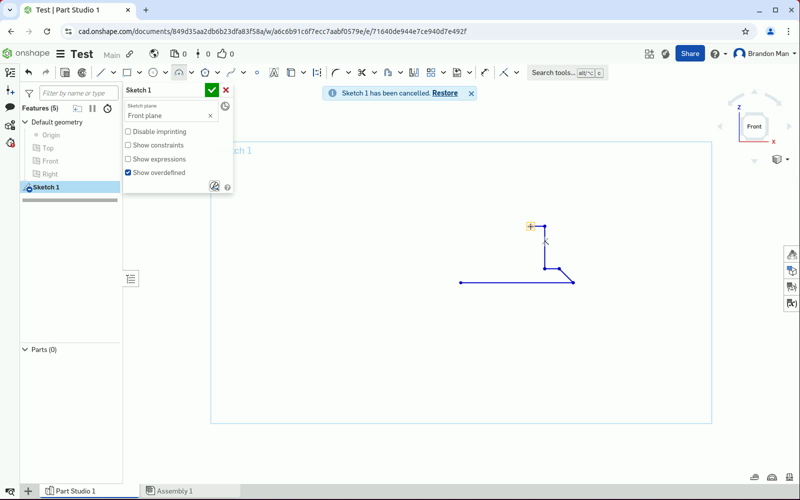
key_down(shift)
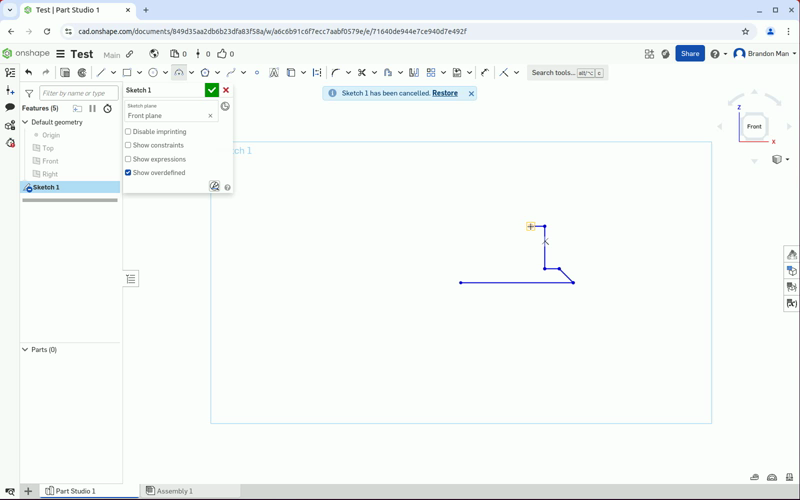
mouse_move(503, 226)
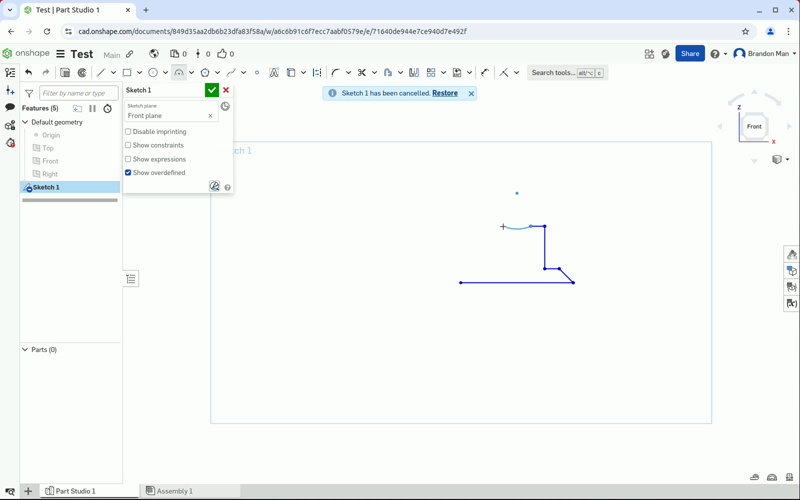
click(503, 226)
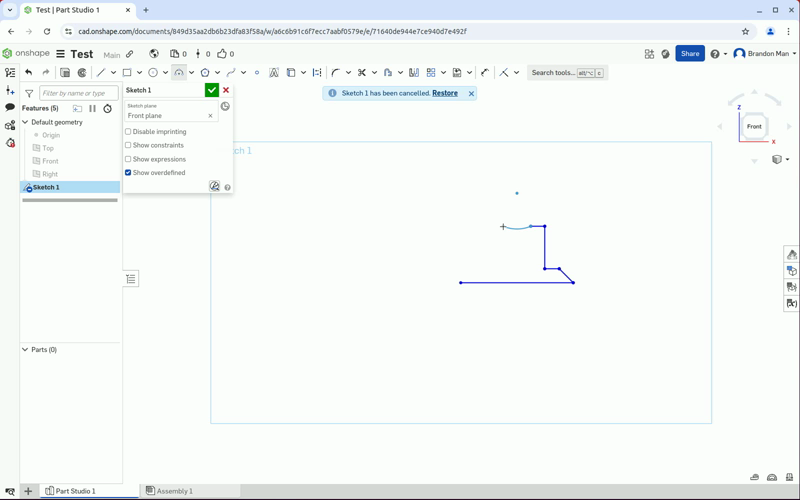
mouse_move(516, 239)
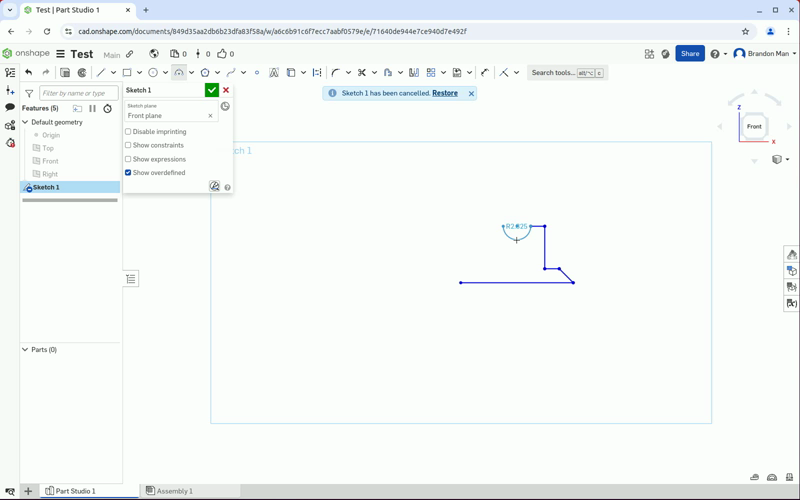
click(516, 239)
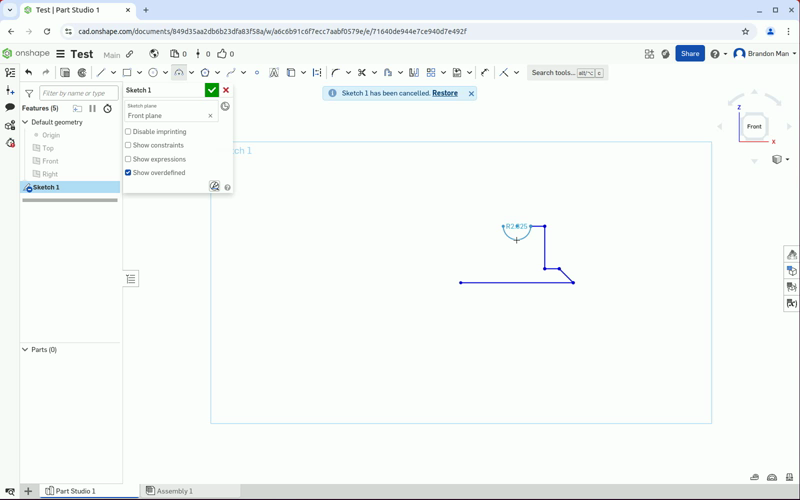
key_up(shift)
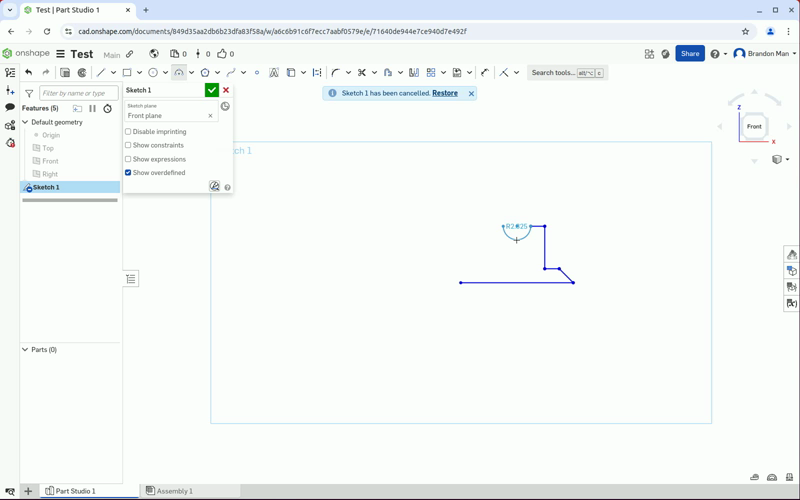
key(esc)
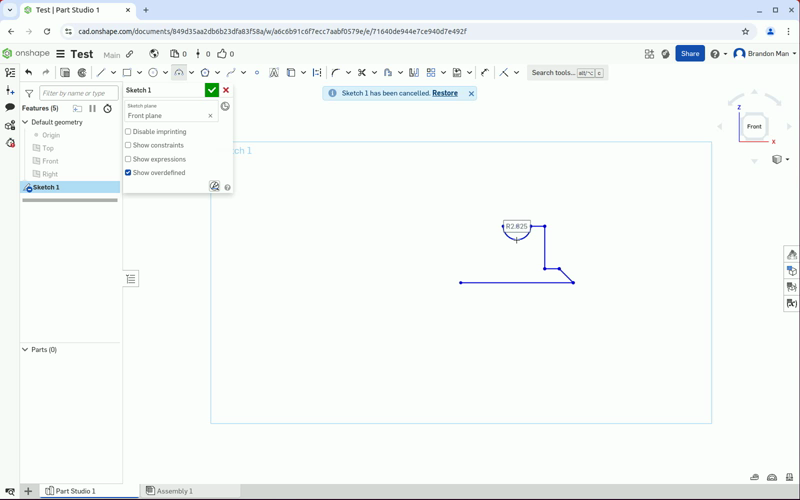
key(l)
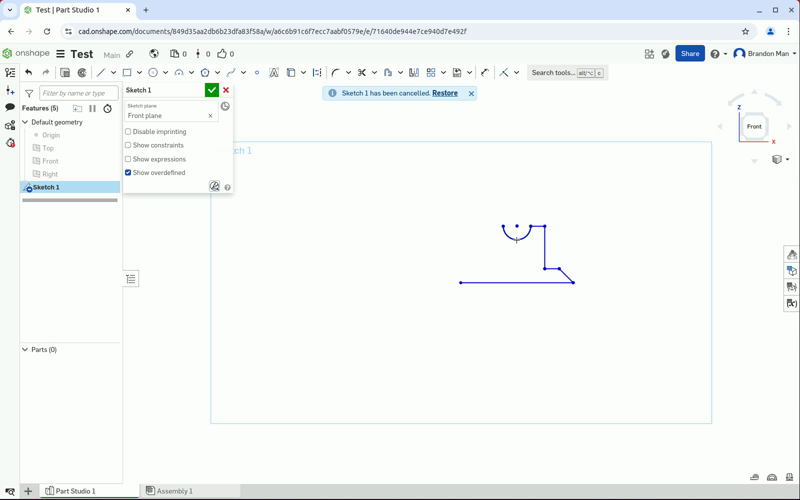
mouse_move(503, 226)
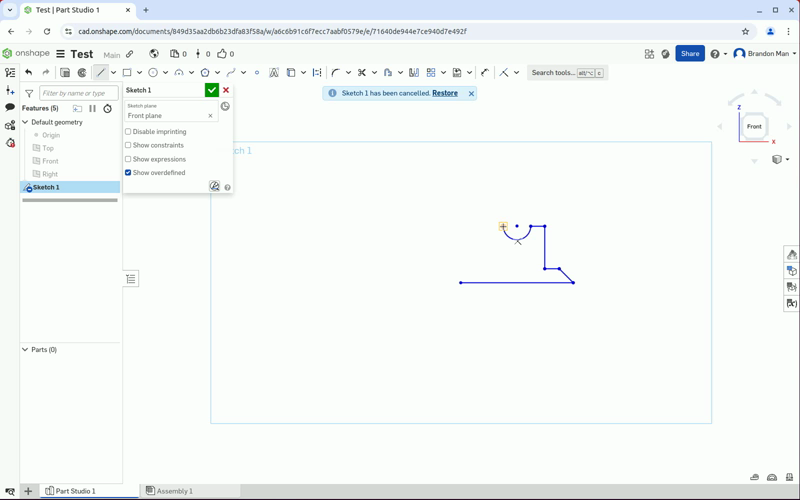
click(503, 226)
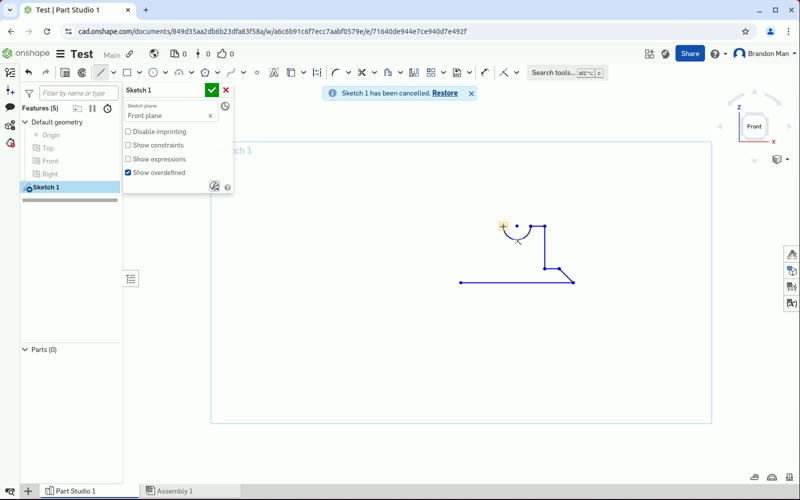
key_down(shift)
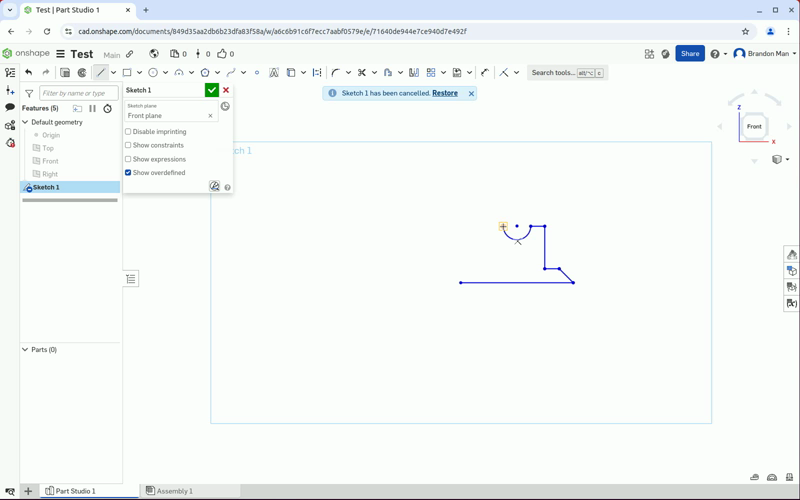
mouse_move(533, 226)
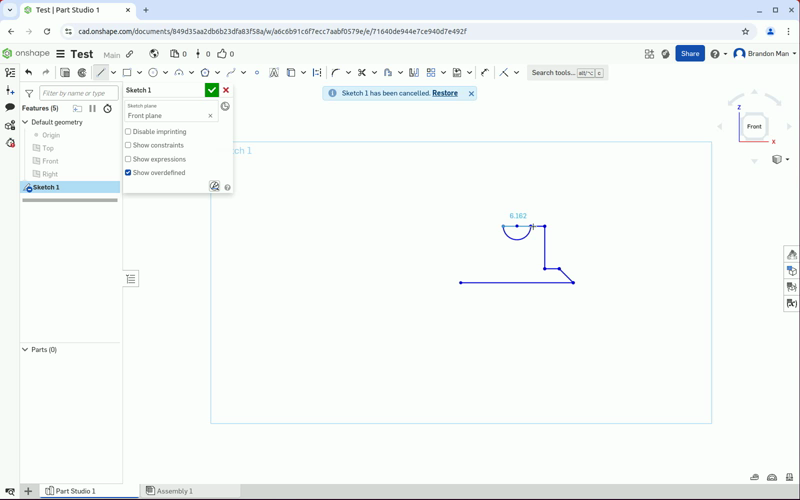
mouse_move(489, 226)
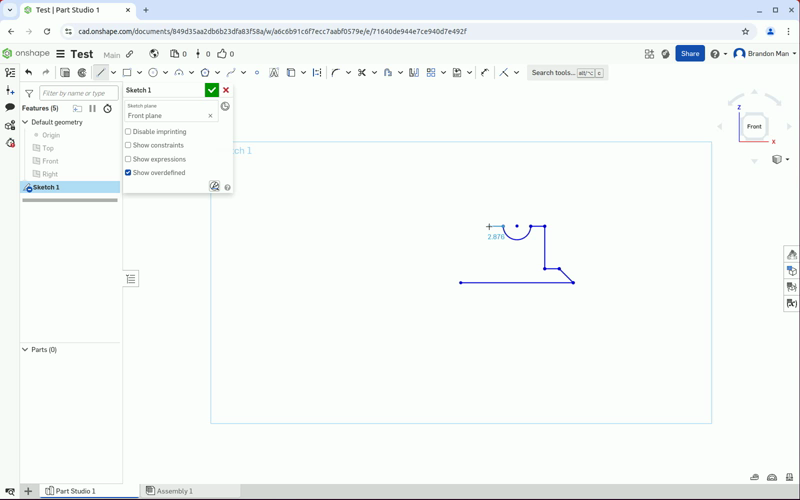
click(489, 226)
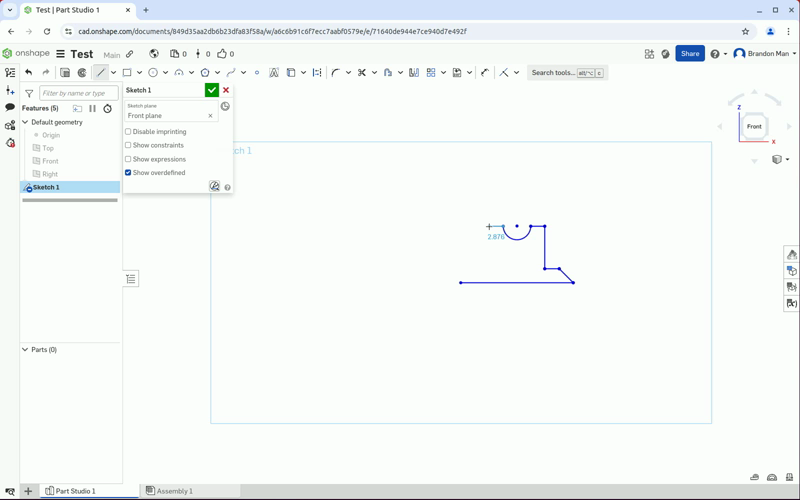
key_up(shift)
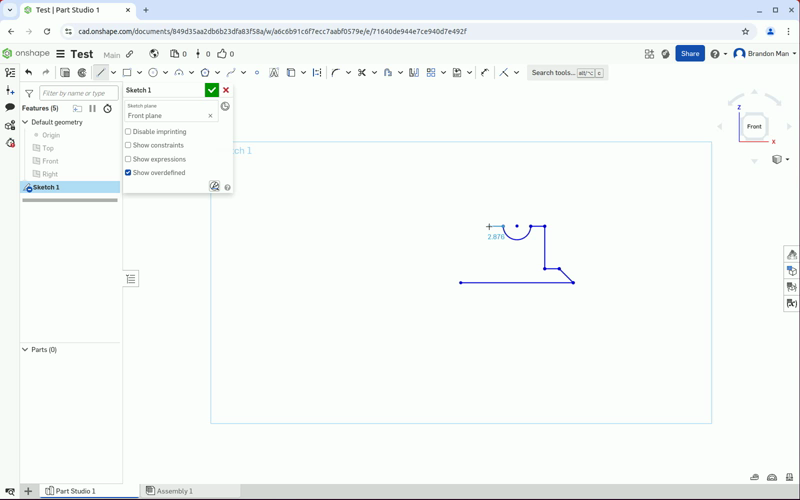
key_down(shift)
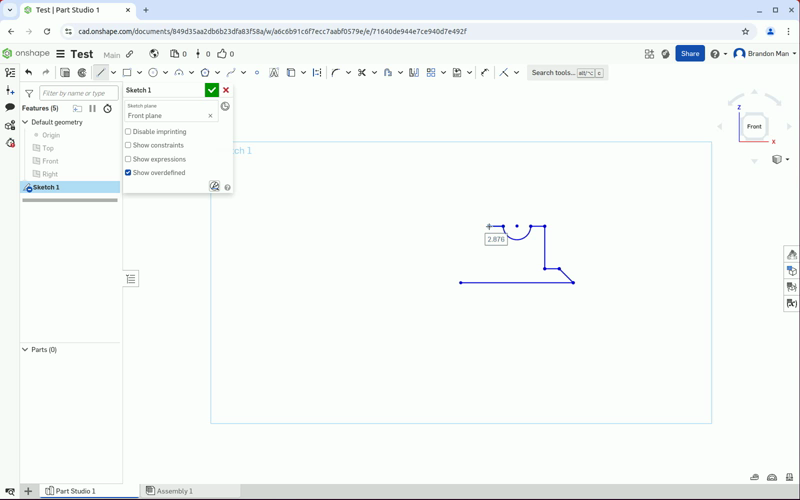
mouse_move(519, 226)
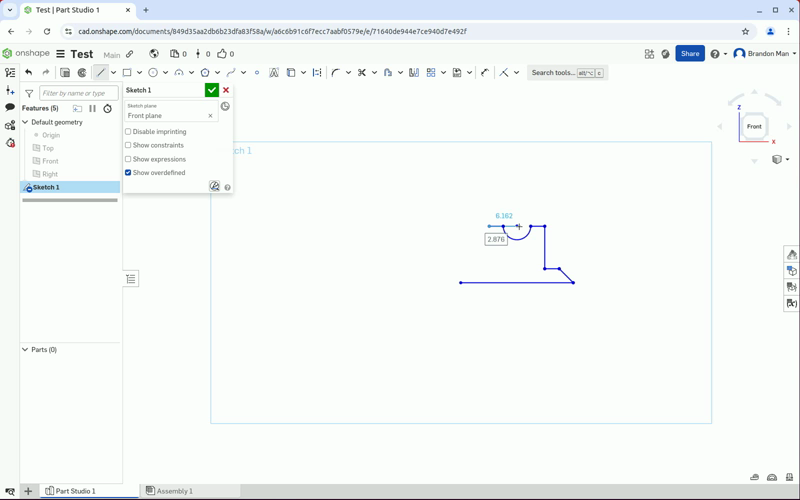
mouse_move(489, 268)
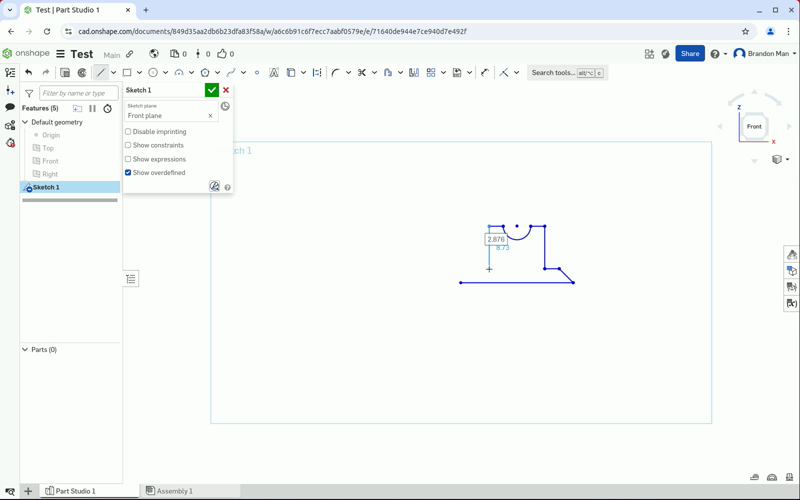
click(489, 268)
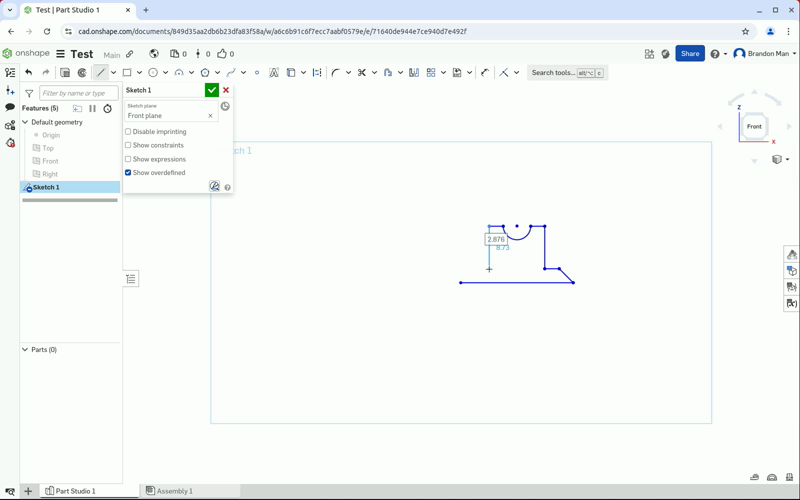
key_up(shift)
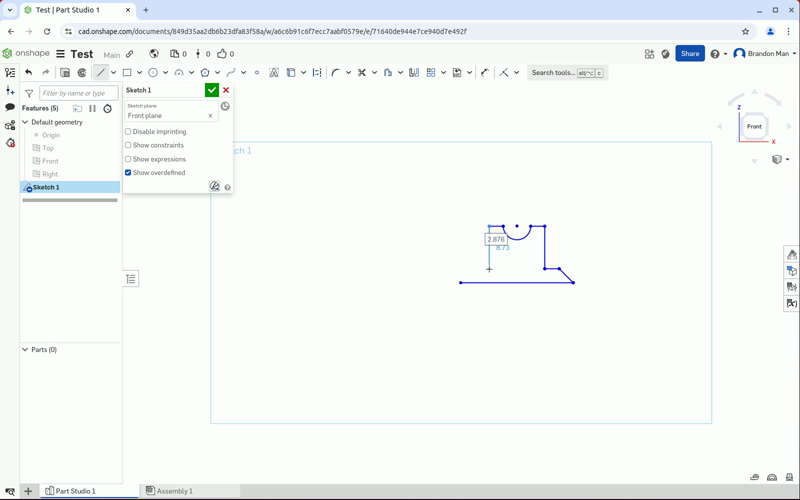
key_down(shift)
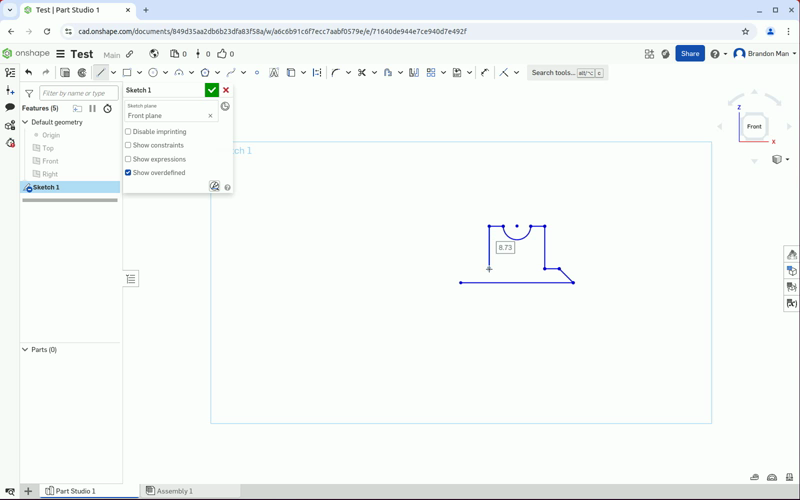
mouse_move(519, 268)
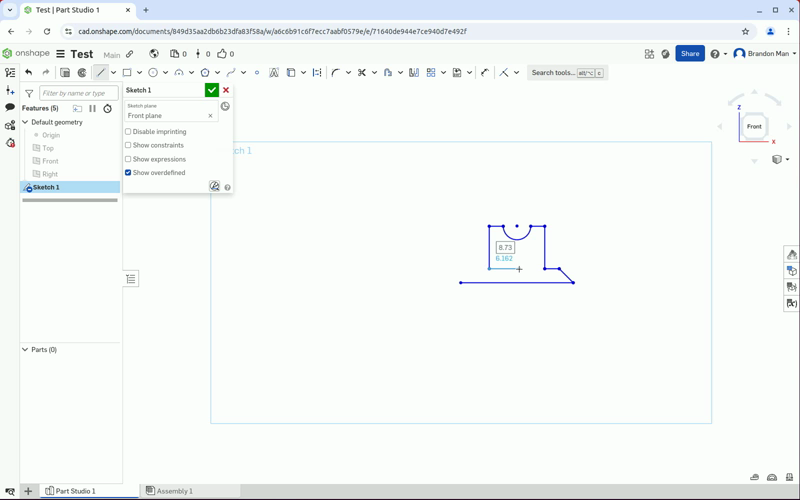
mouse_move(474, 268)
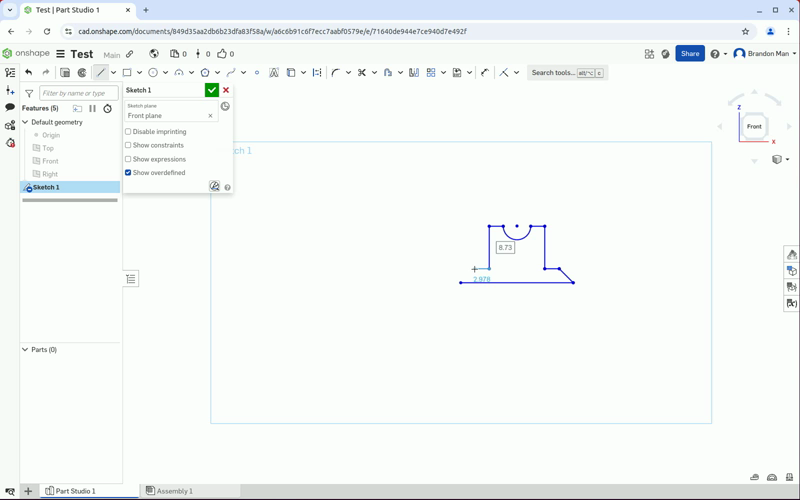
click(474, 268)
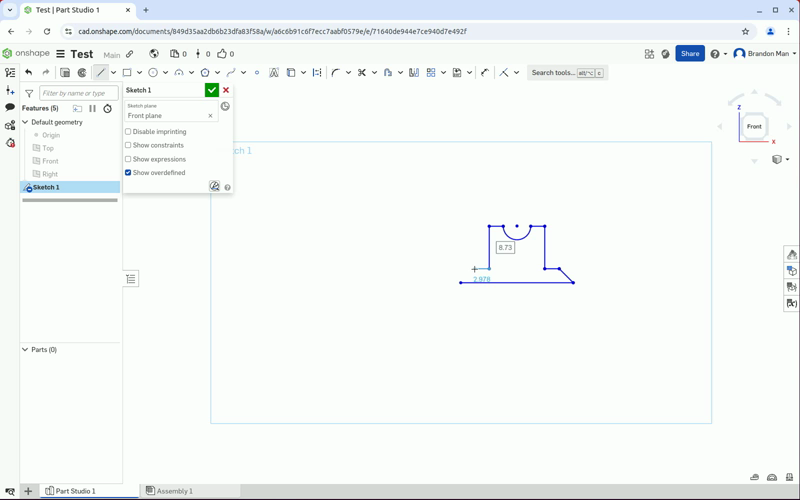
key_up(shift)
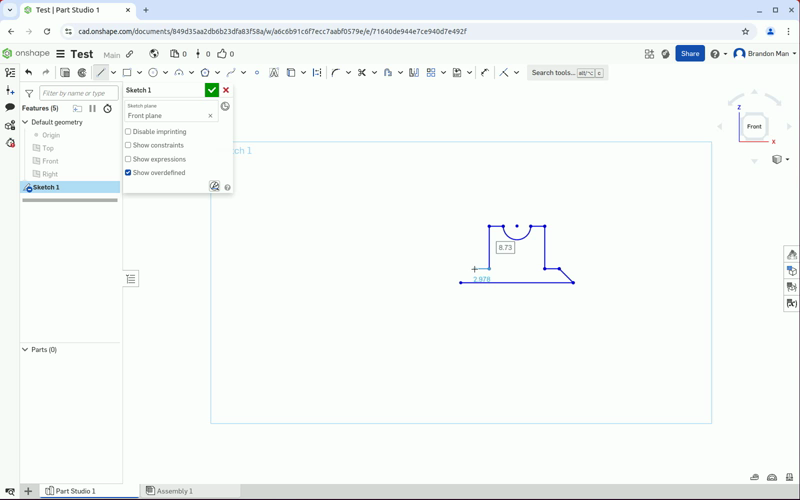
mouse_move(504, 268)
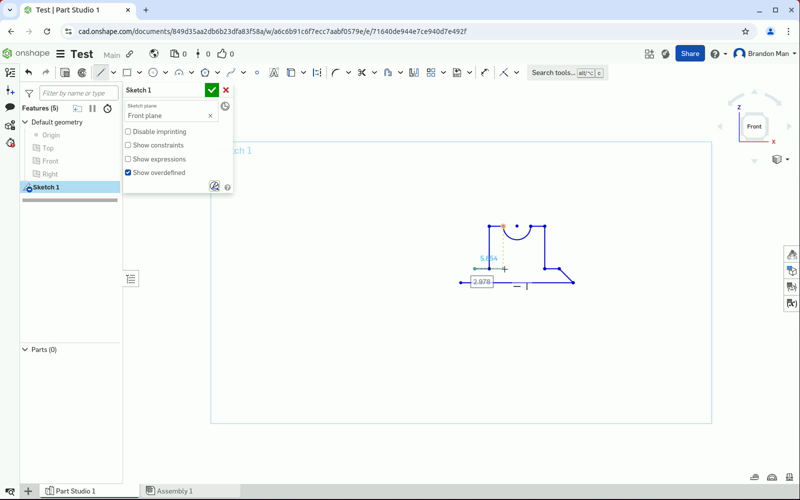
key_down(shift)
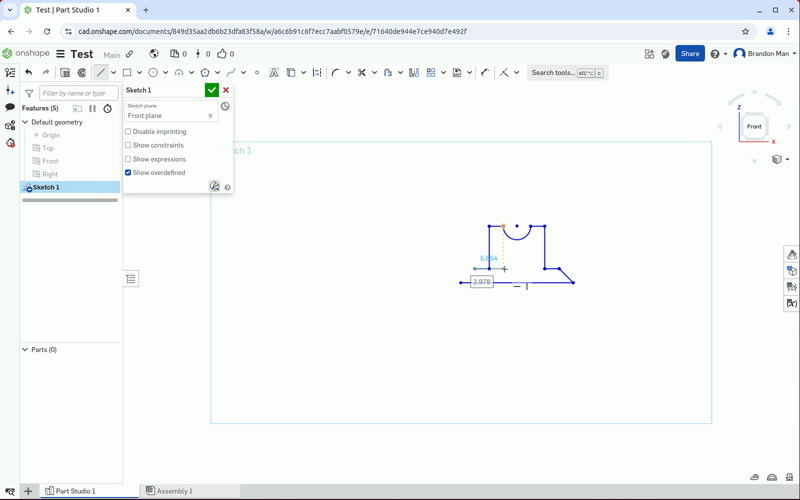
mouse_move(460, 282)
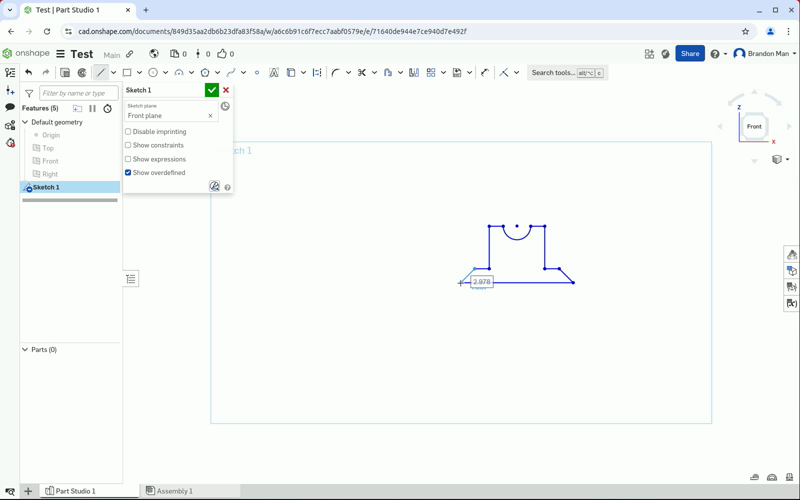
key_up(shift)
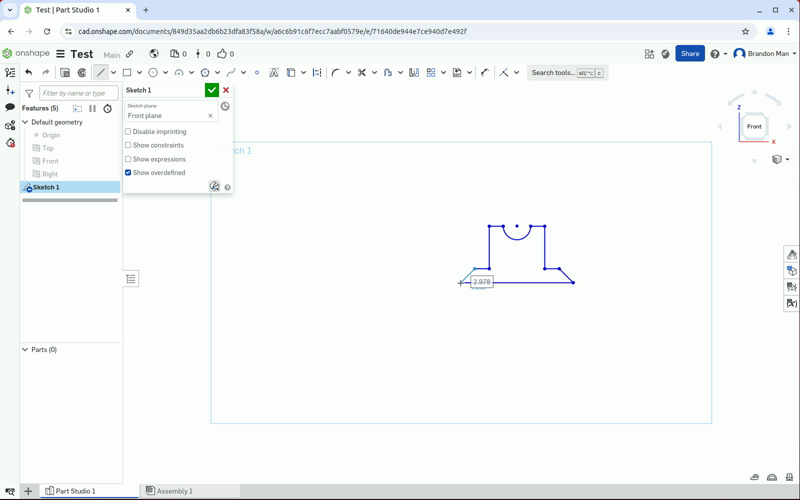
click(460, 282)
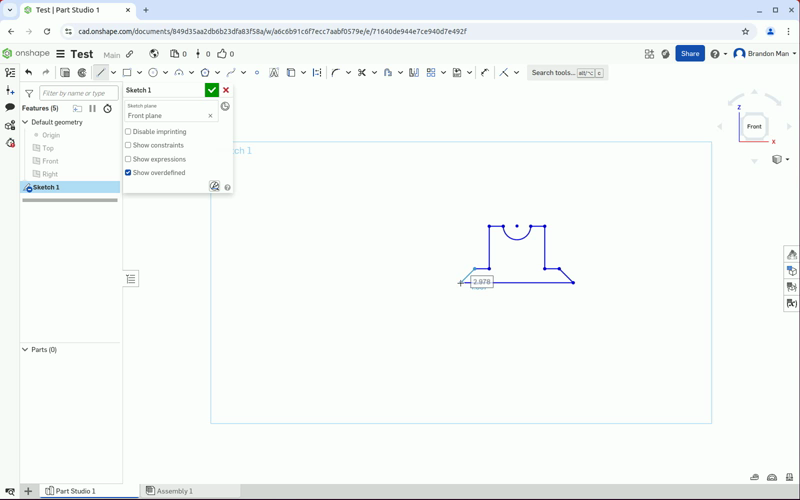
key(esc)
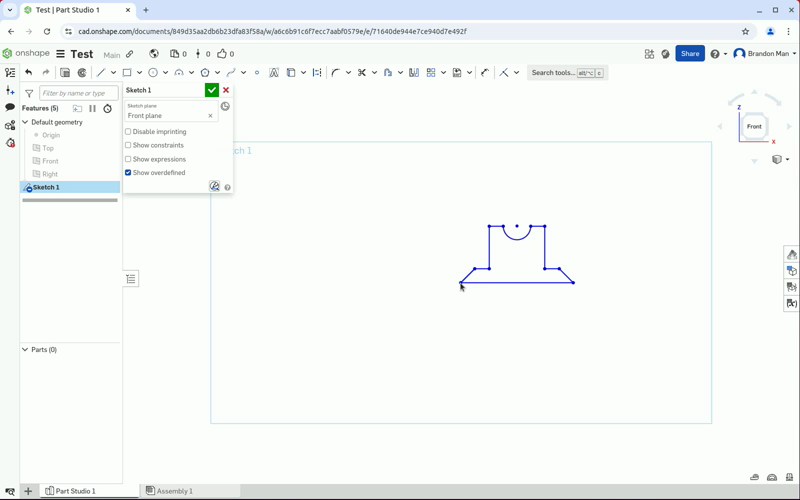
mouse_move(496, 251)
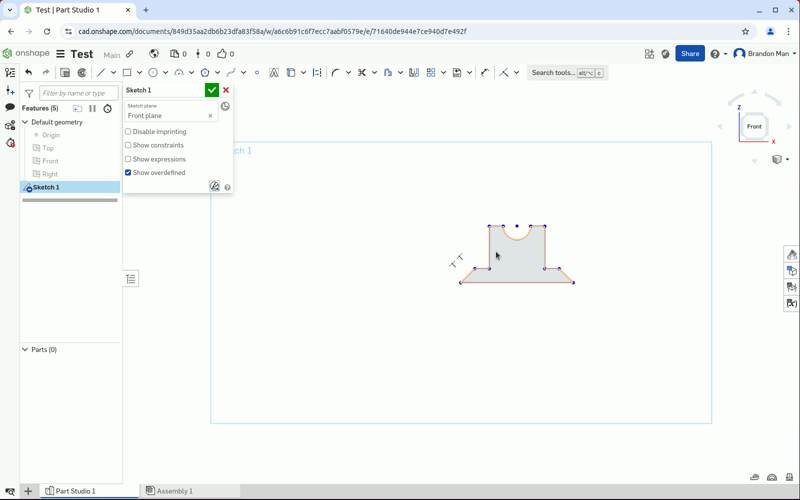
scroll(6)
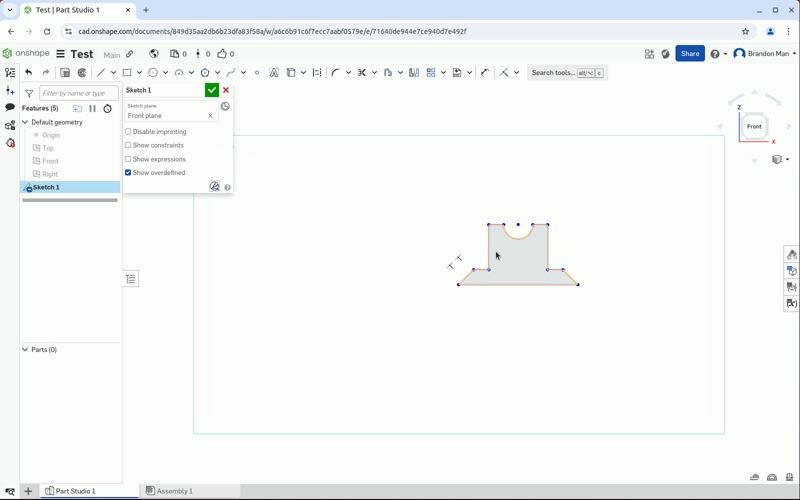
scroll(6)
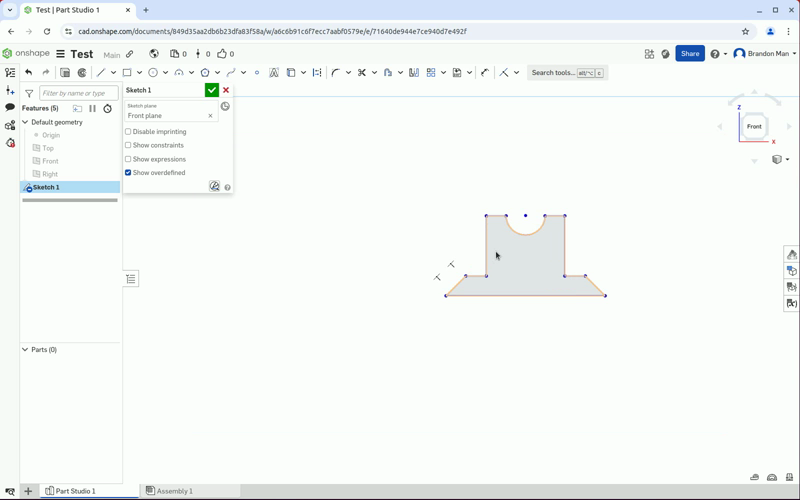
scroll(6)
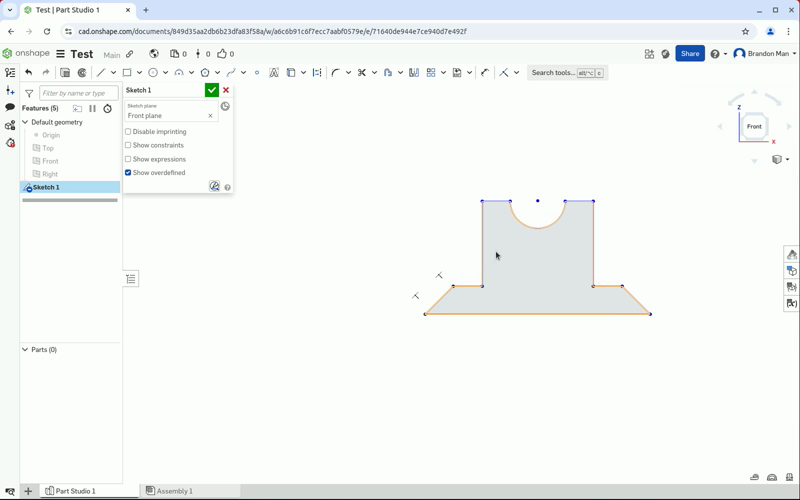
scroll(6)
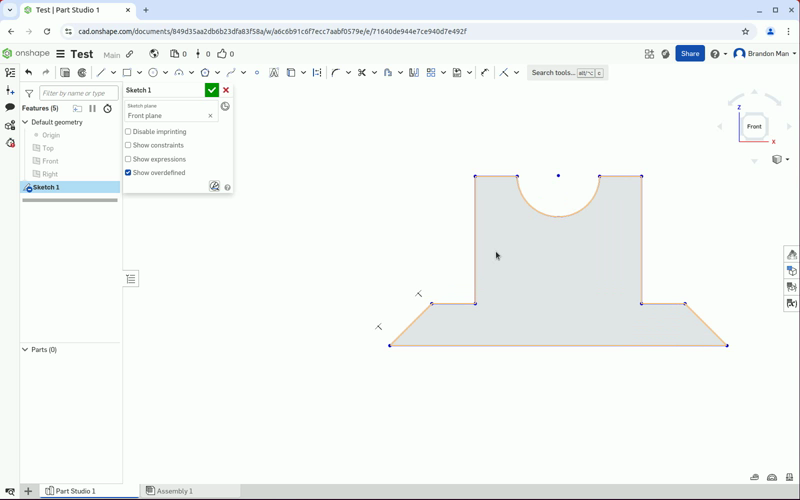
scroll(6)
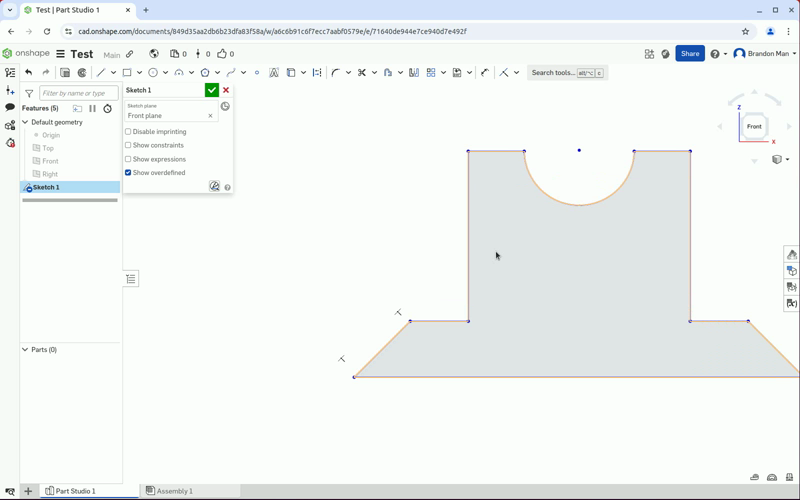
scroll(6)
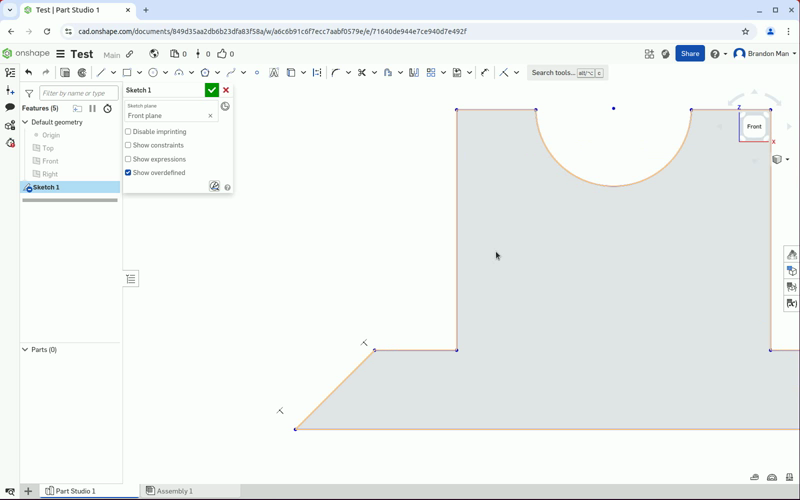
scroll(6)
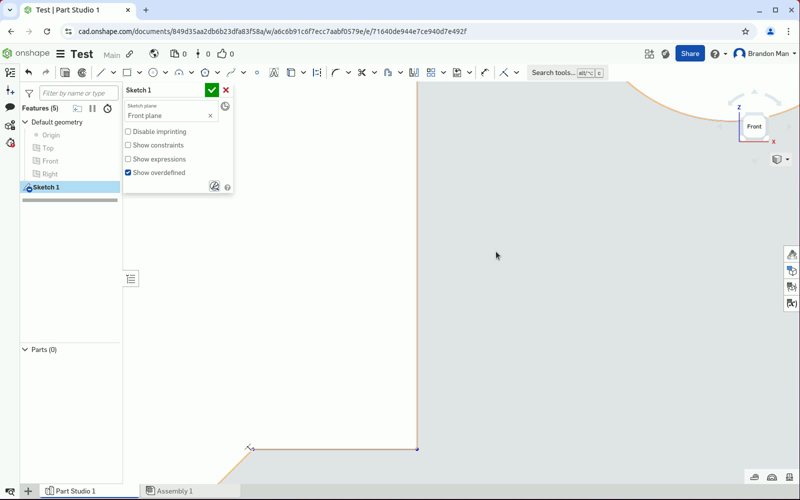
click(496, 251)
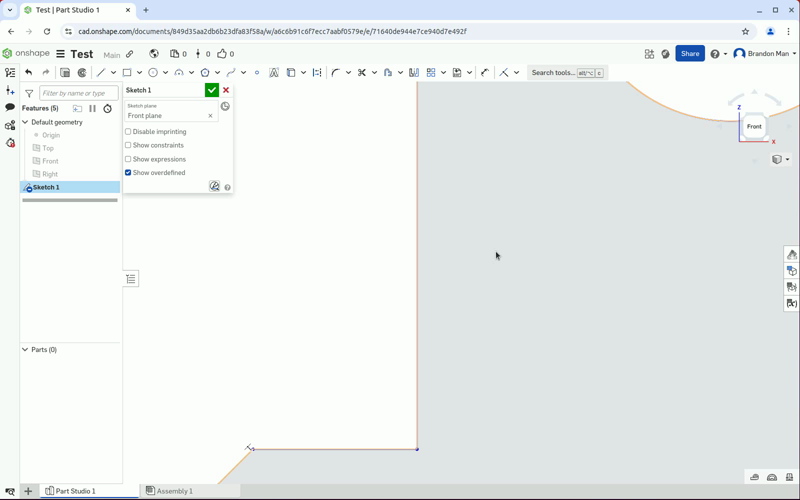
scroll(-6)
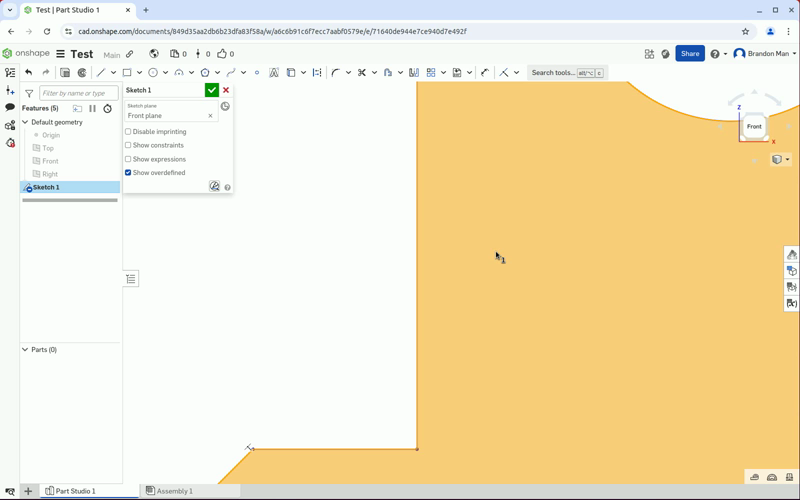
scroll(-6)
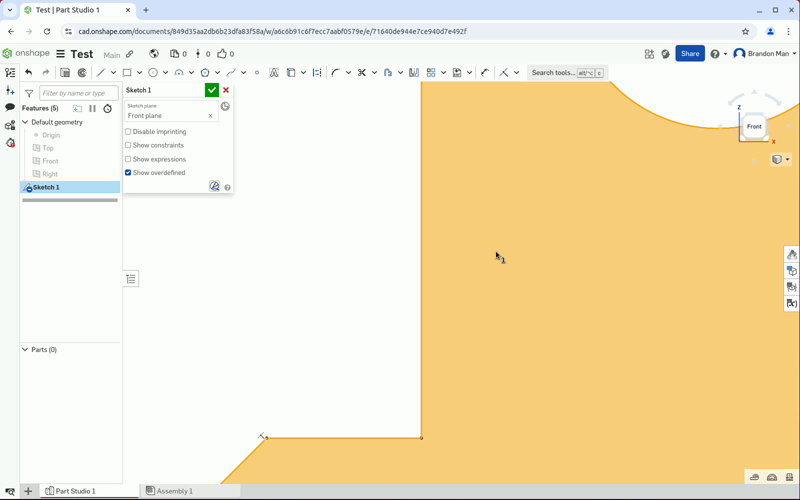
scroll(-6)
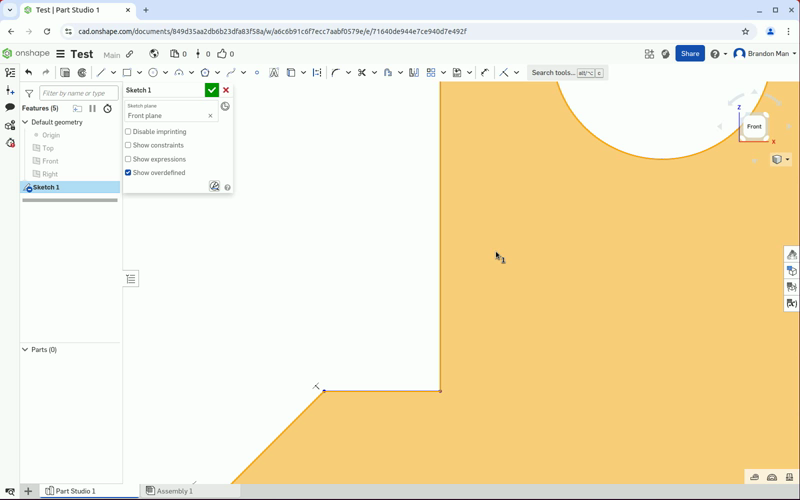
scroll(-6)
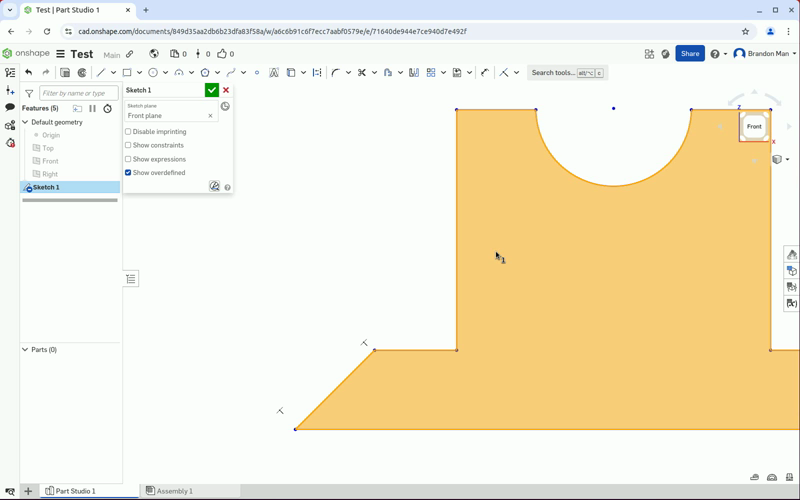
scroll(-6)
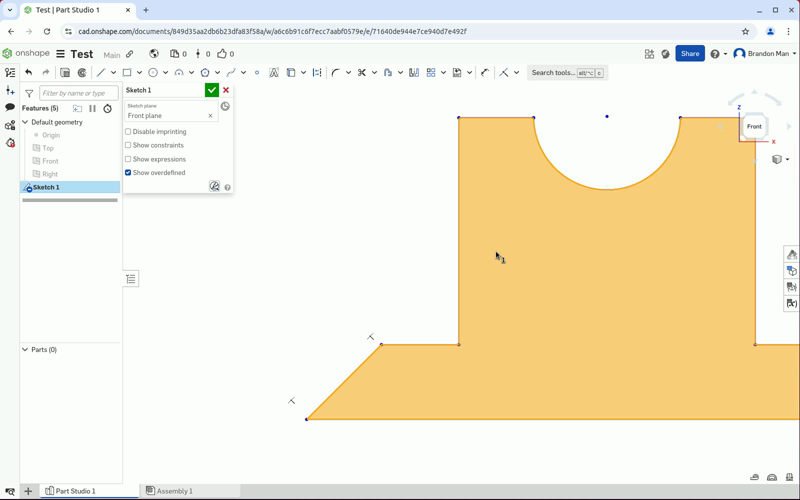
scroll(-6)
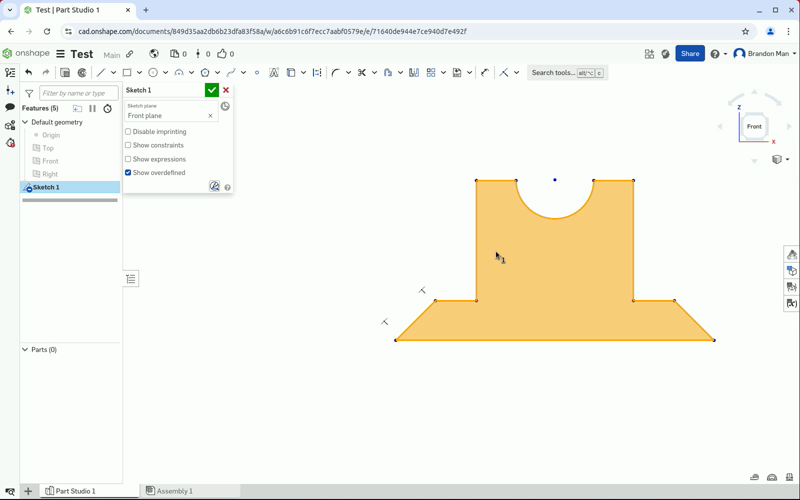
scroll(-6)
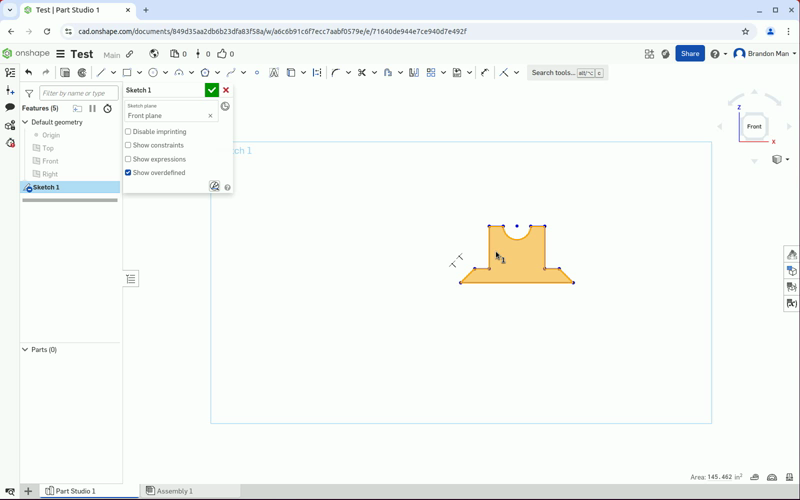
mouse_move(73, 352)
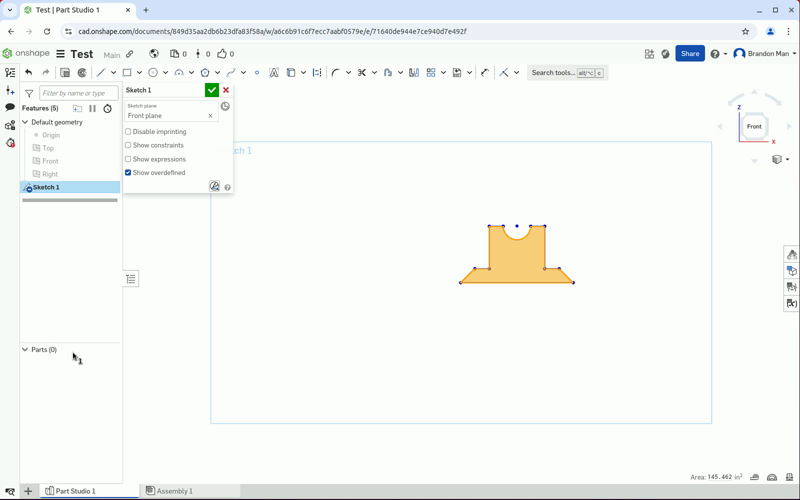
key(shift+y)
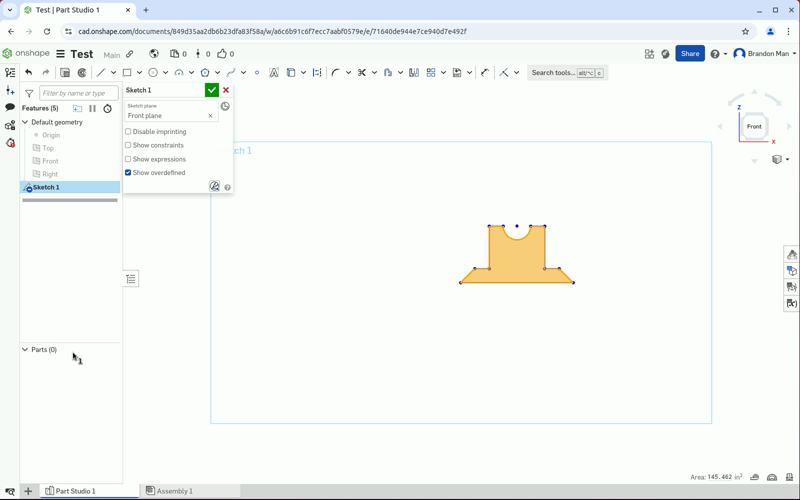
key(shift+e)
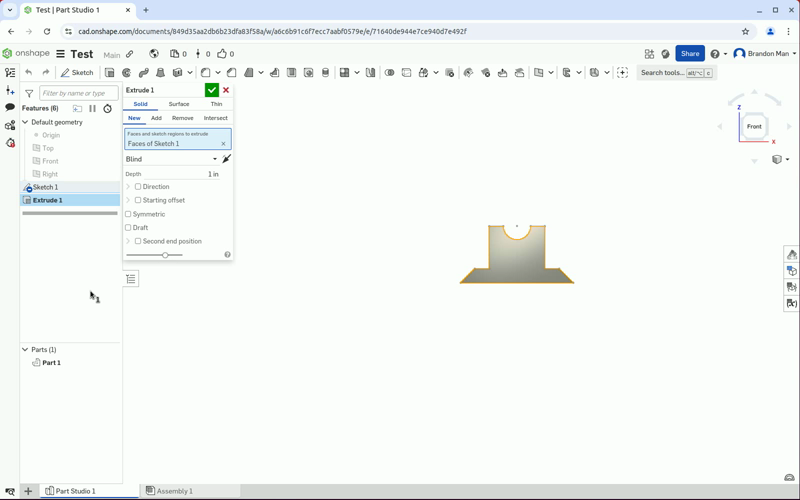
mouse_move(143, 106)
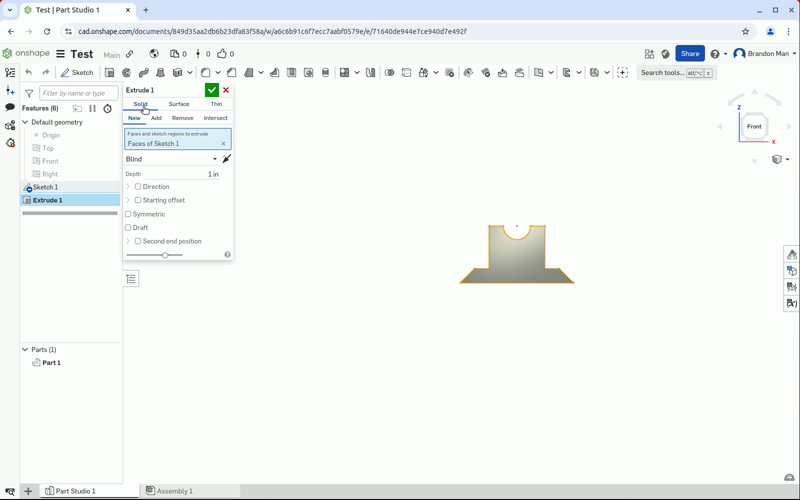
click(143, 106)
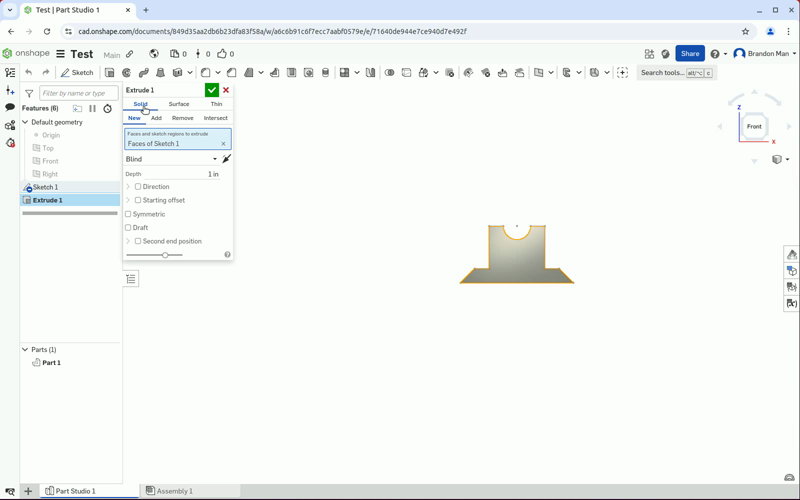
mouse_move(137, 120)
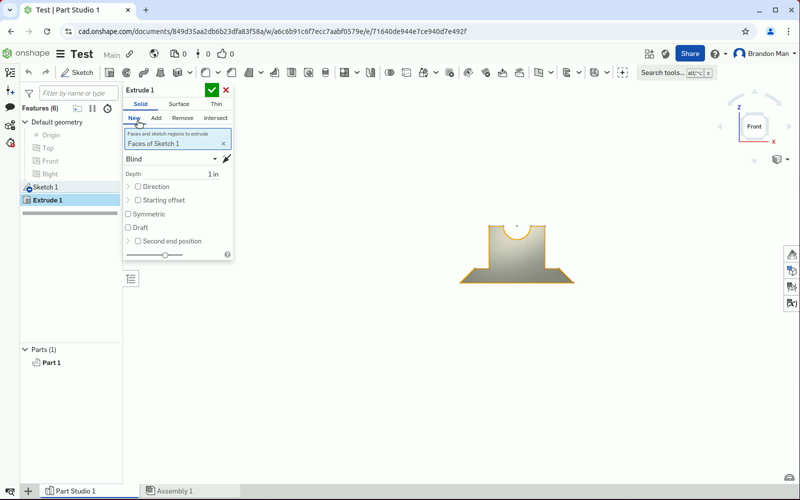
click(137, 120)
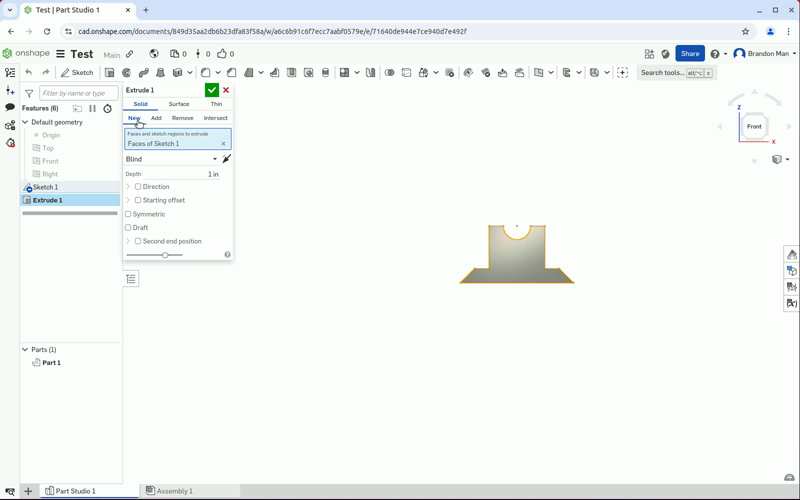
key(tab, 4)
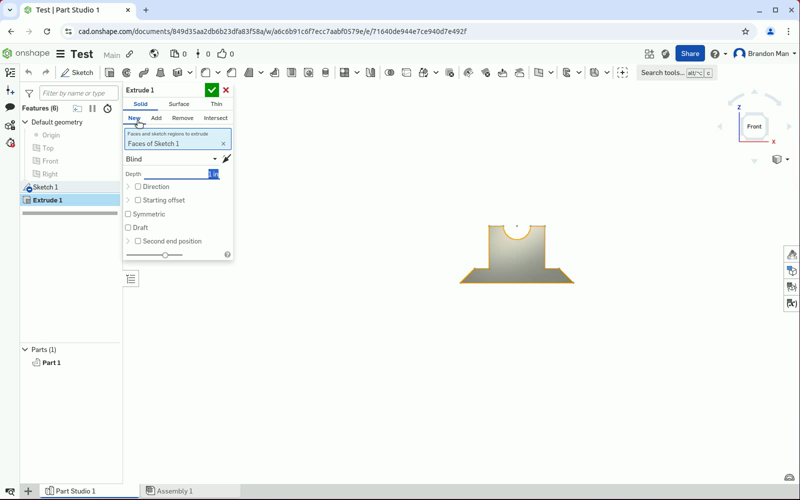
text(8.666)
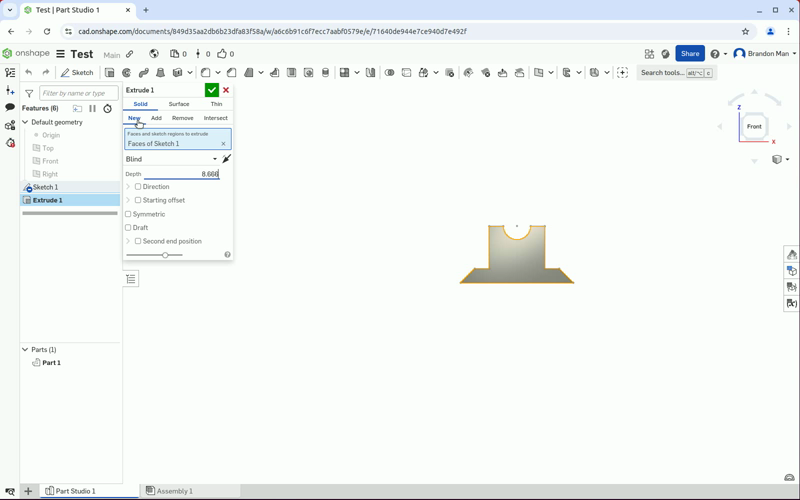
key(enter)
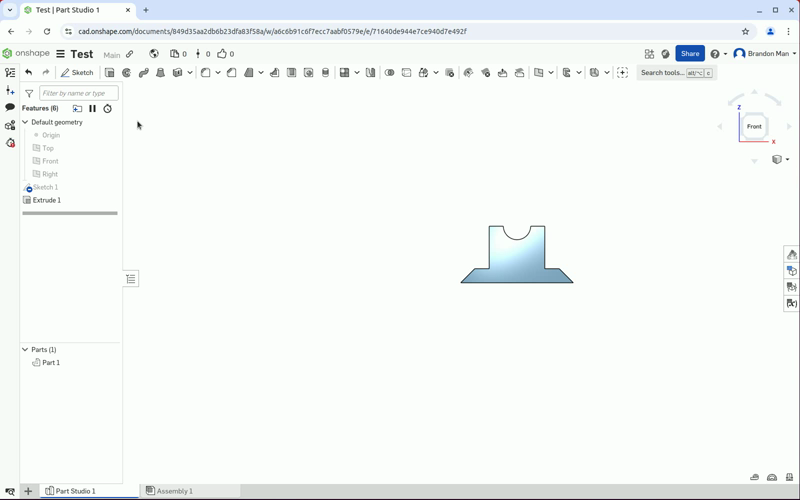
key(shift+h)
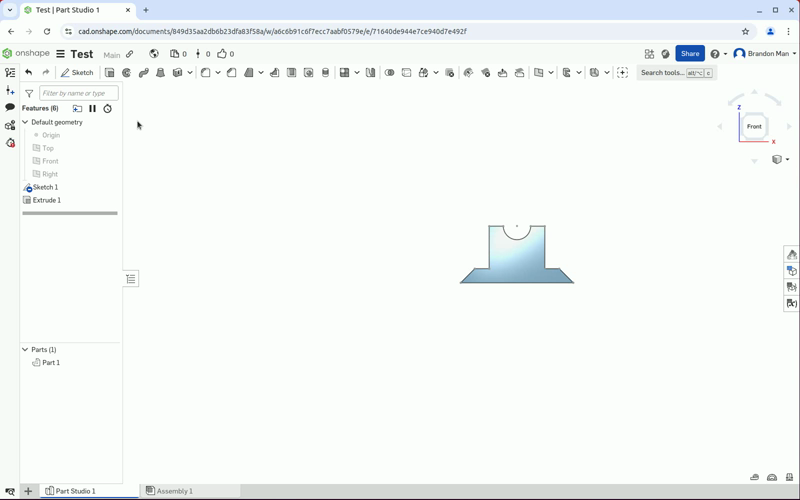
key(shift+h)
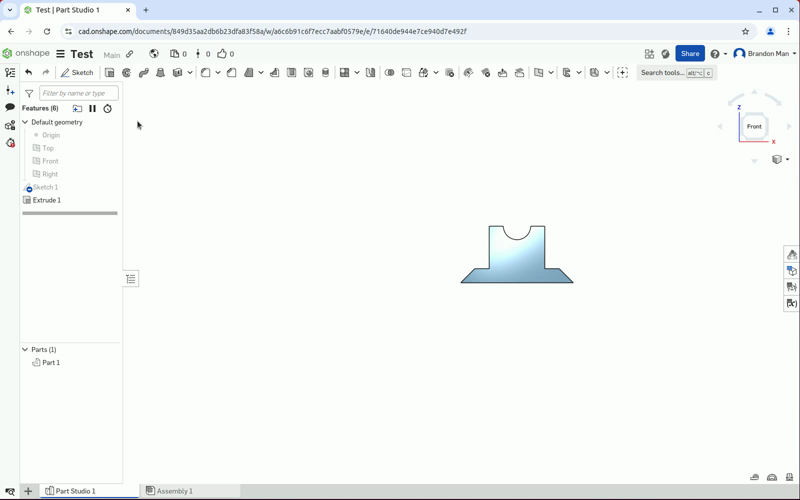
mouse_move(73, 189)
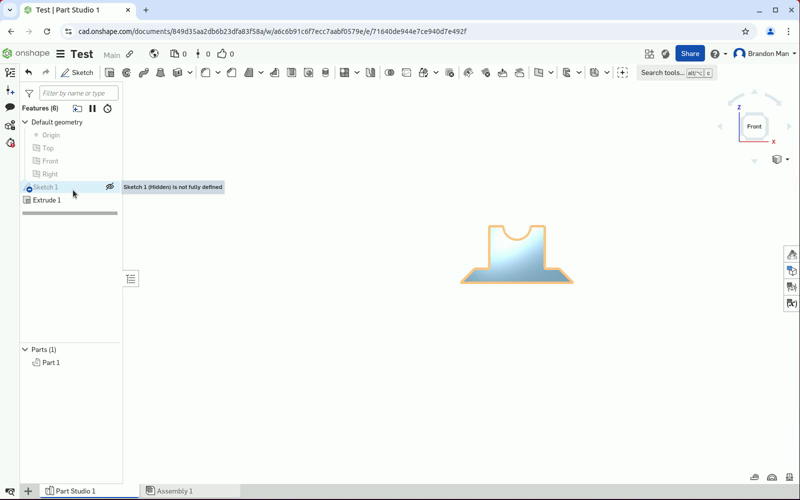
click(73, 189)
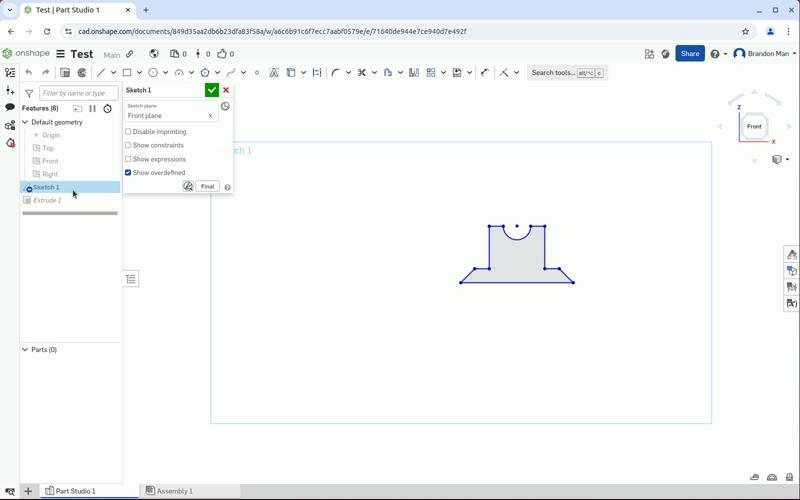
mouse_move(229, 92)
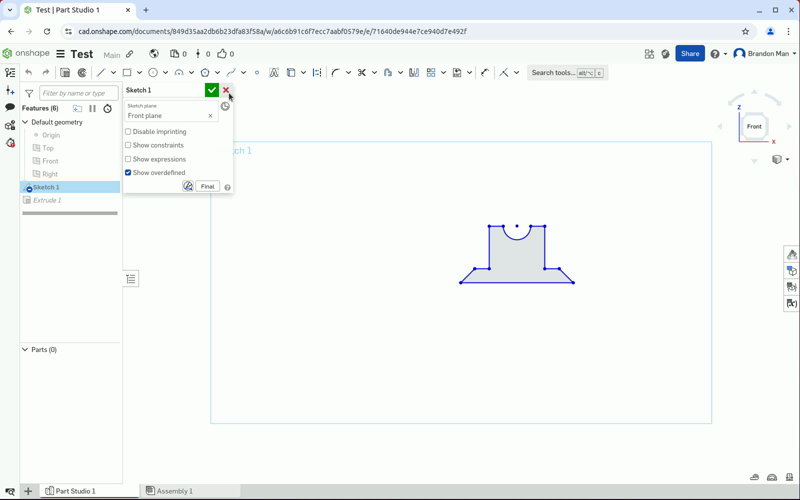
click(229, 92)
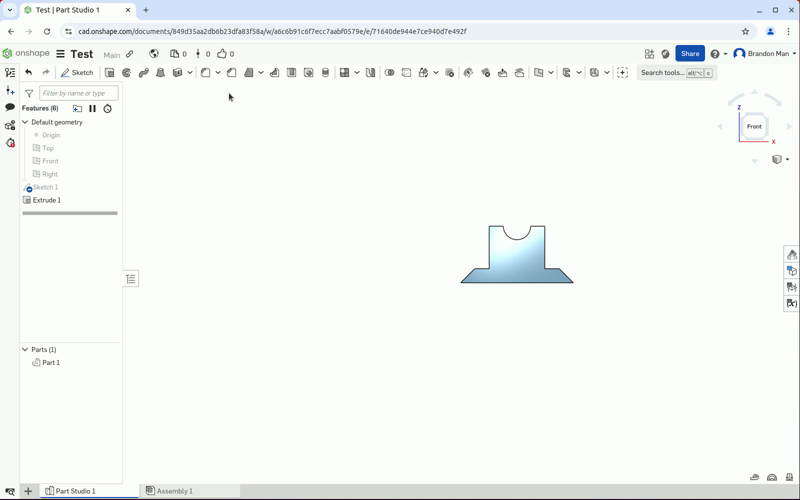
mouse_move(541, 75)
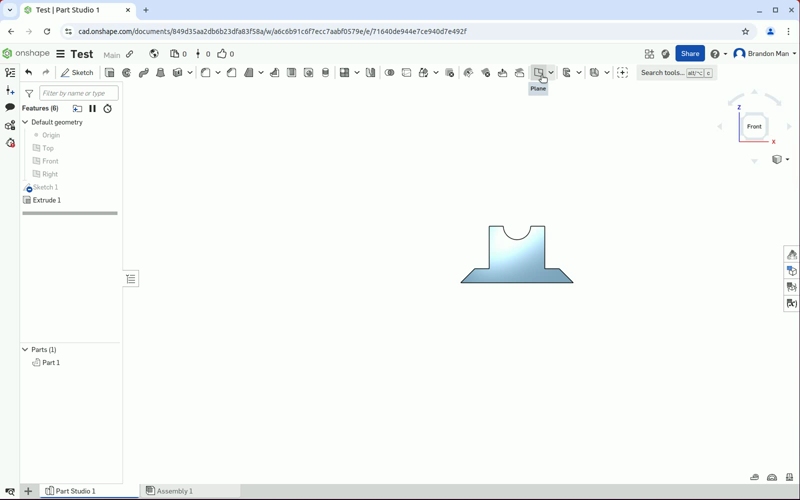
click(541, 75)
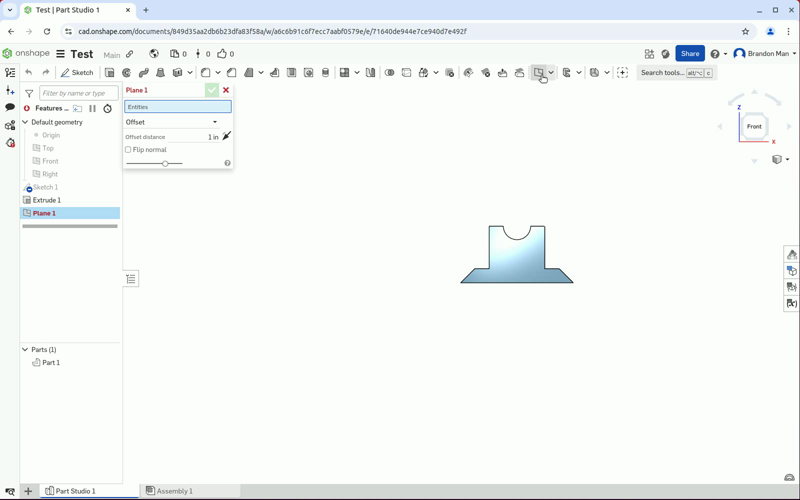
mouse_move(73, 163)
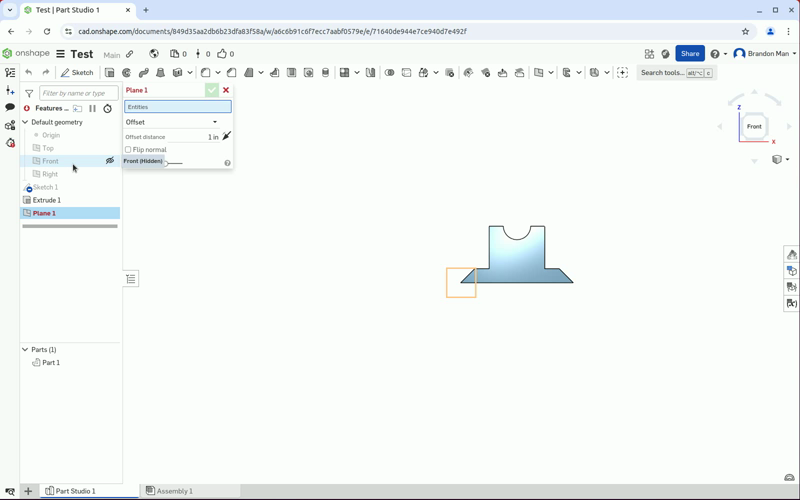
click(73, 163)
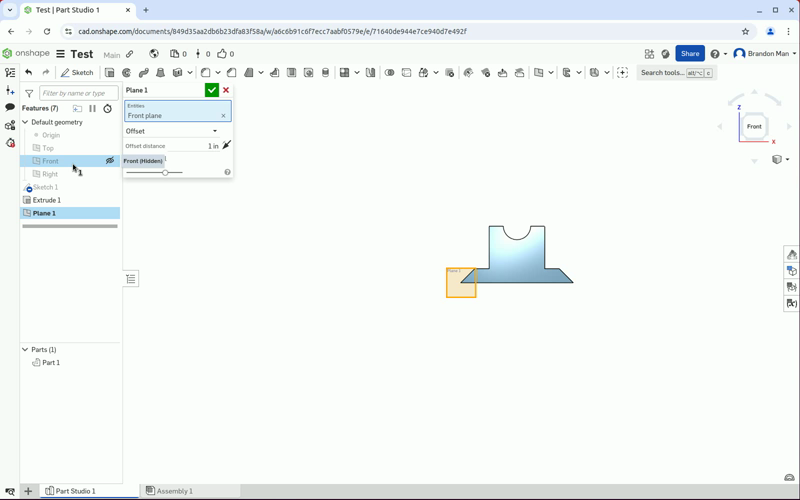
key(tab, 2)
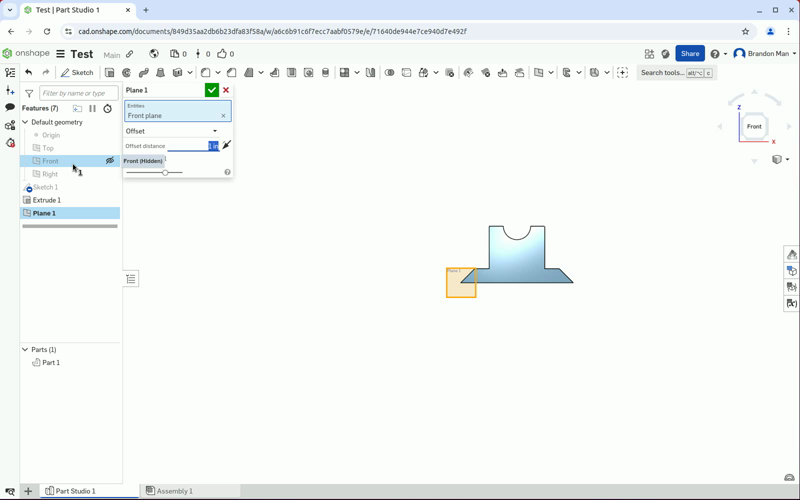
text(8.658)
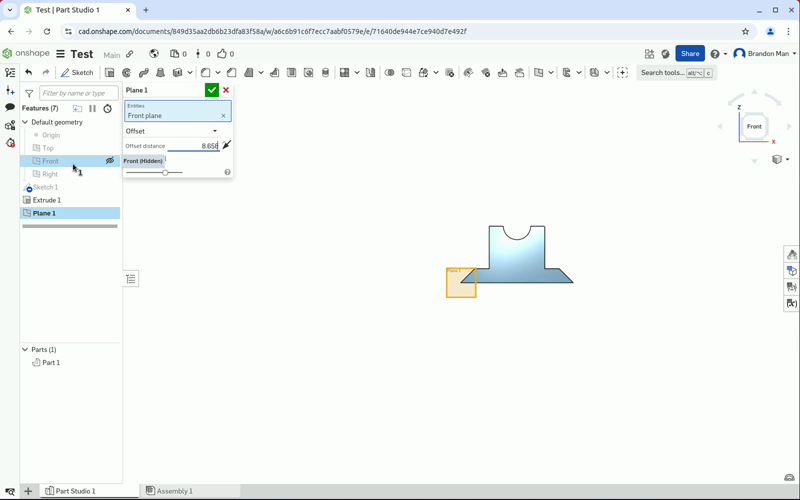
key(enter, 2)
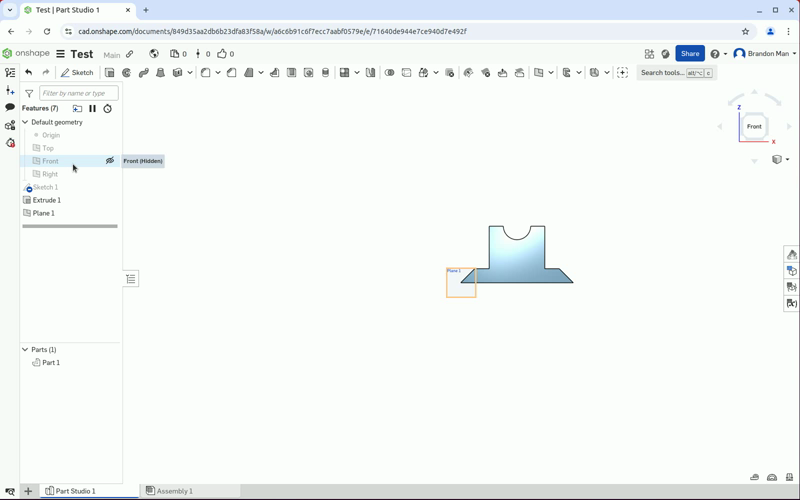
key(shift+s)
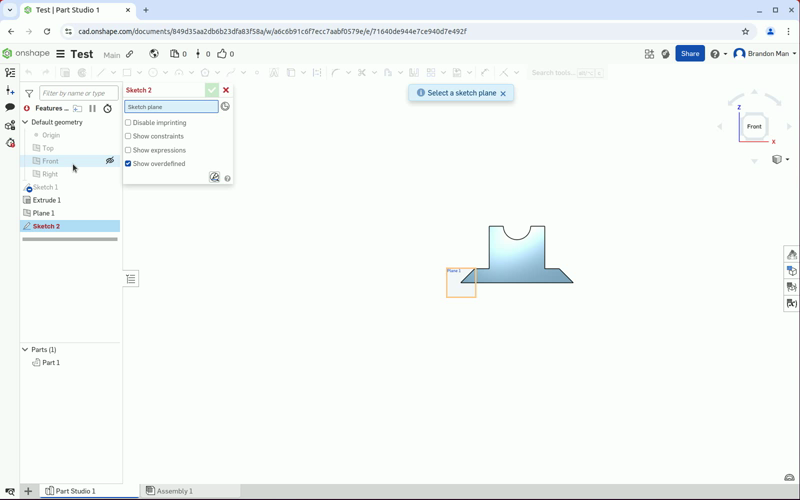
mouse_move(73, 215)
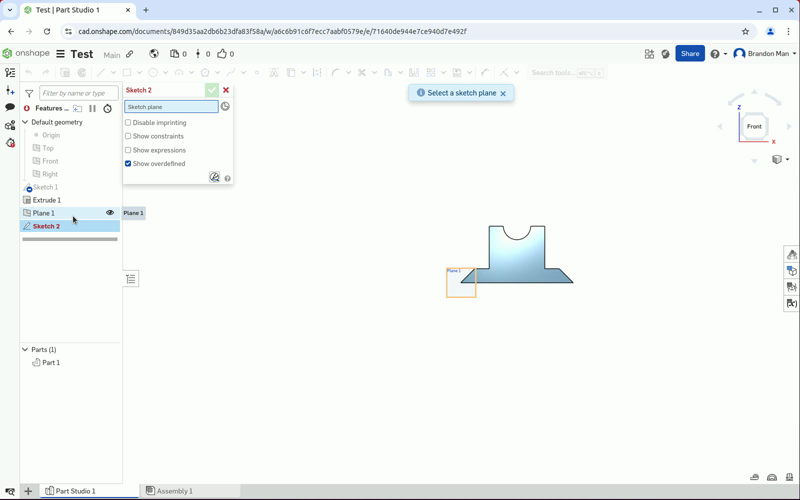
click(73, 215)
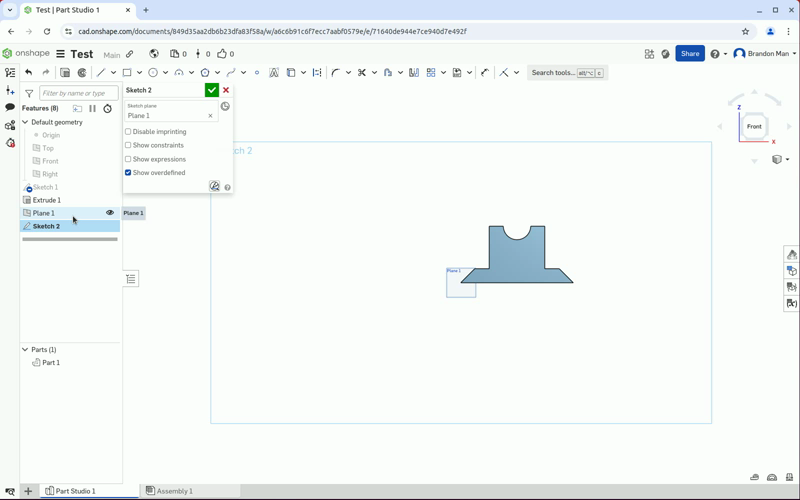
mouse_move(73, 352)
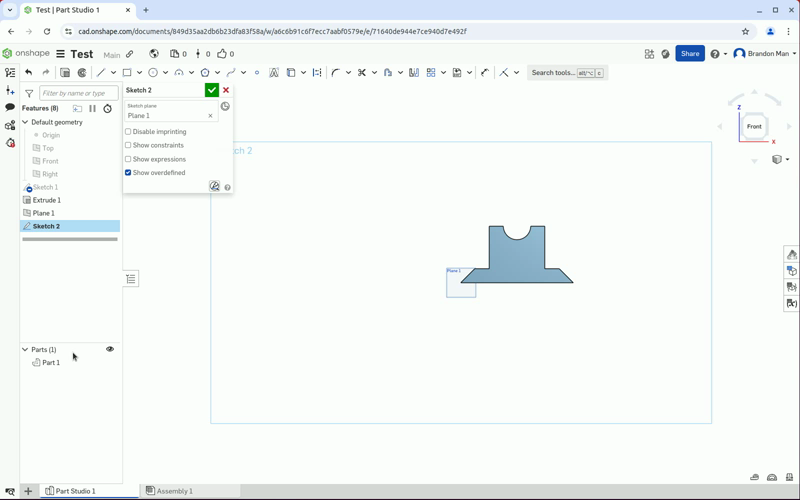
key(y)
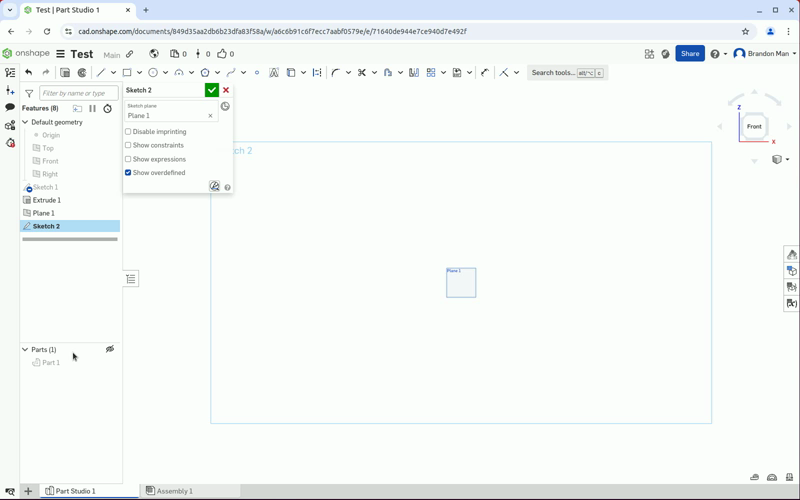
key(a)
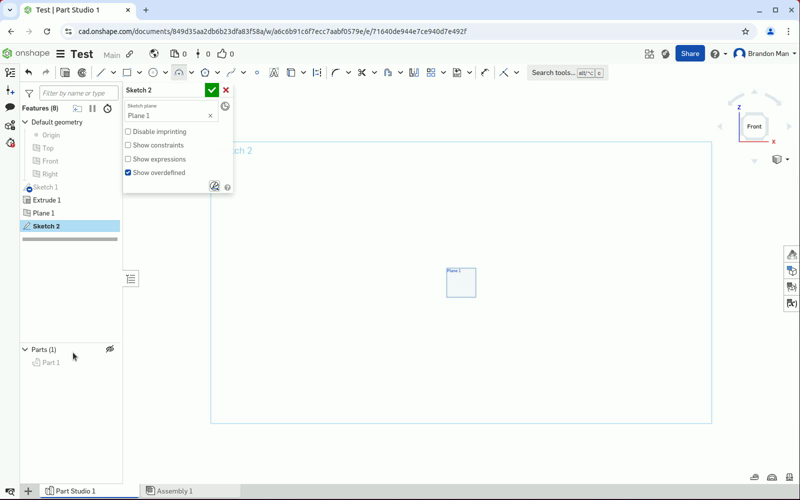
key_down(shift)
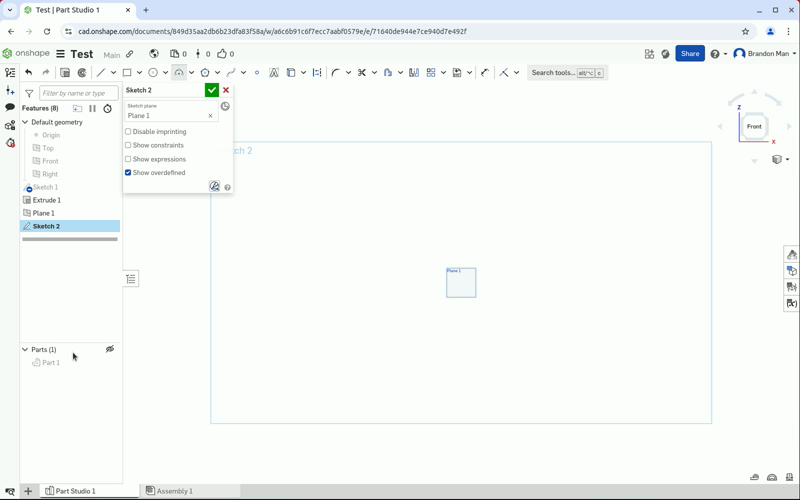
mouse_move(489, 226)
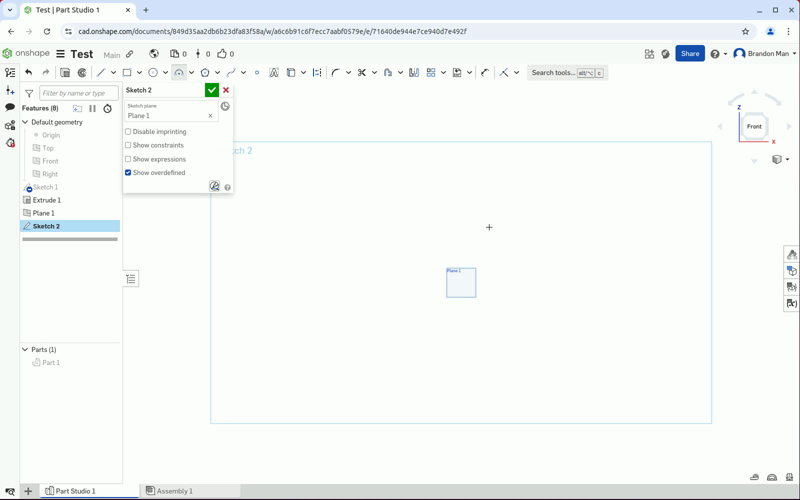
click(489, 226)
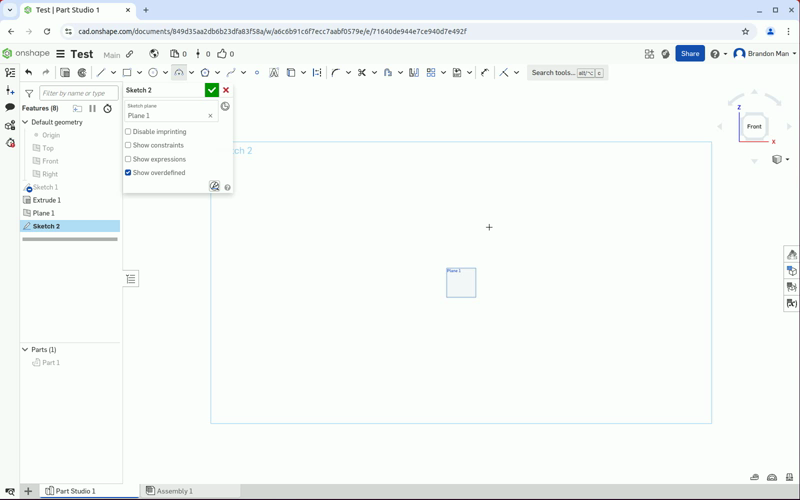
key_up(shift)
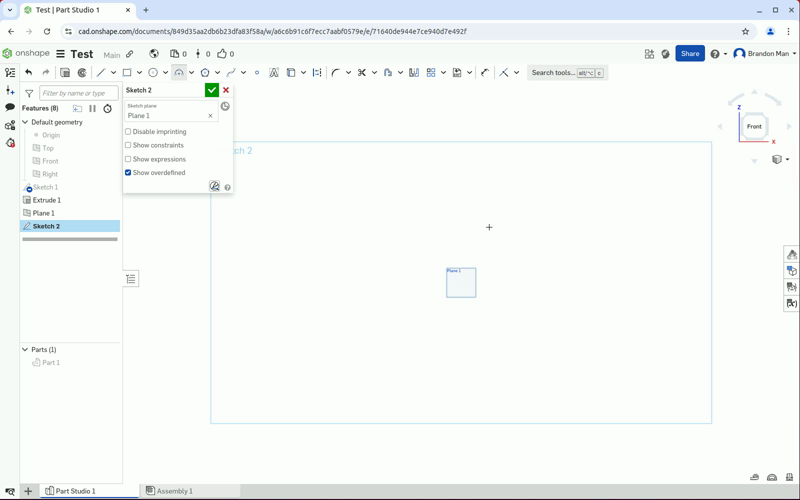
key_down(shift)
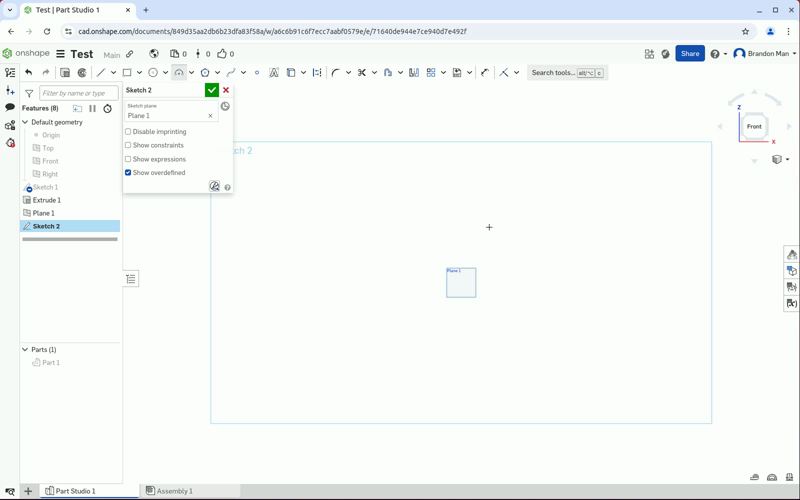
mouse_move(545, 226)
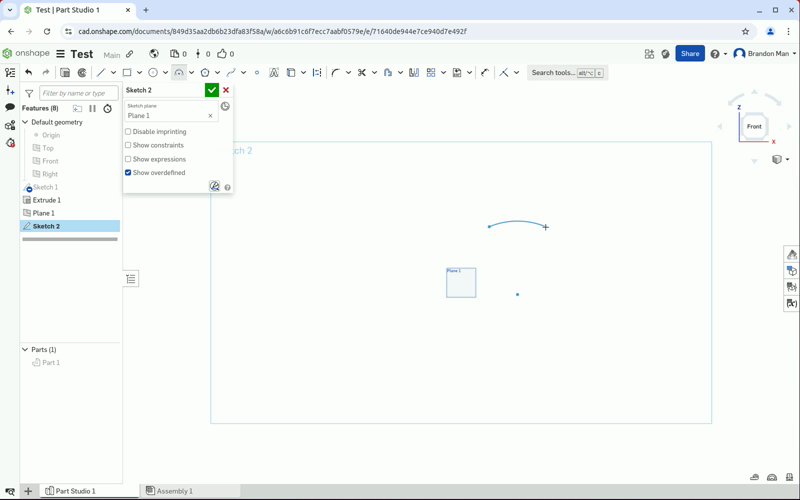
click(545, 226)
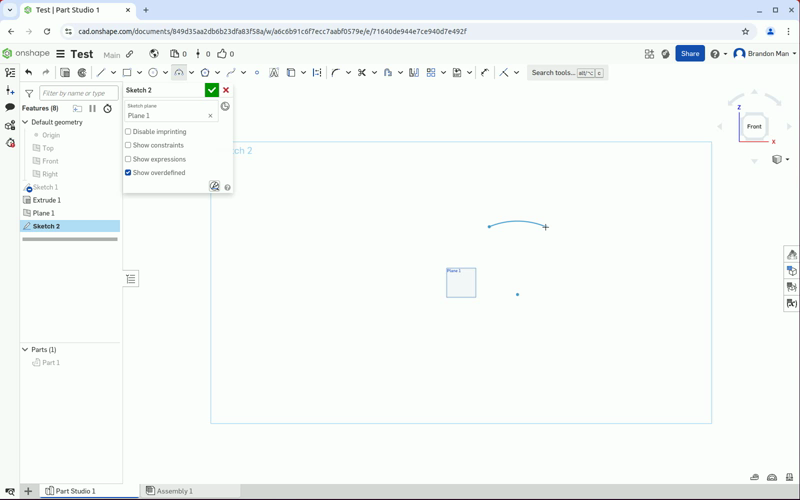
mouse_move(517, 255)
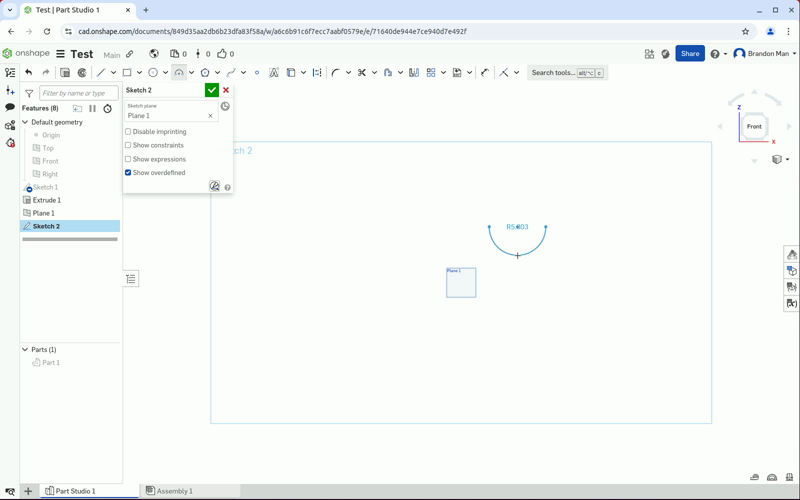
click(517, 255)
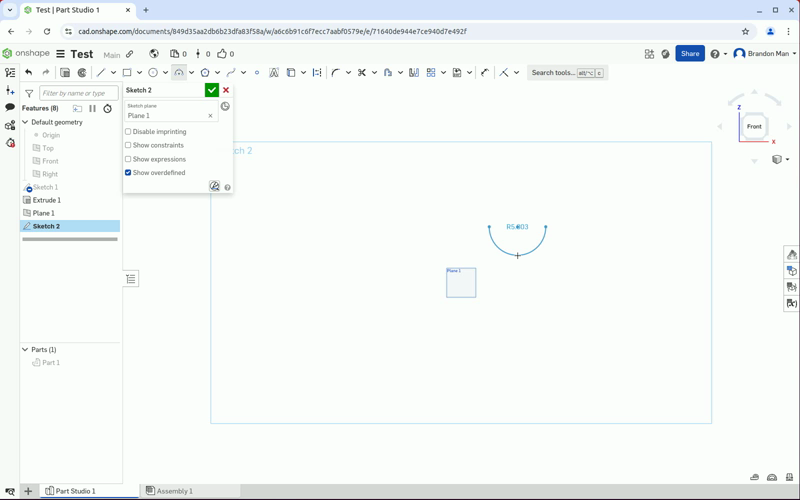
key_up(shift)
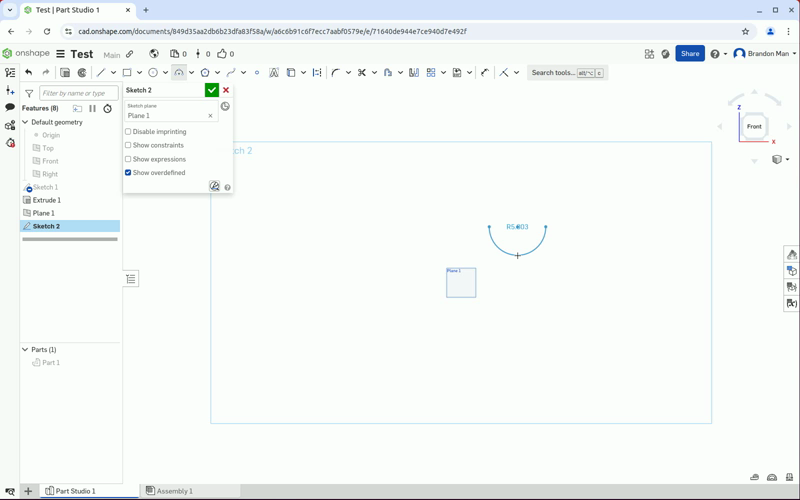
key(esc)
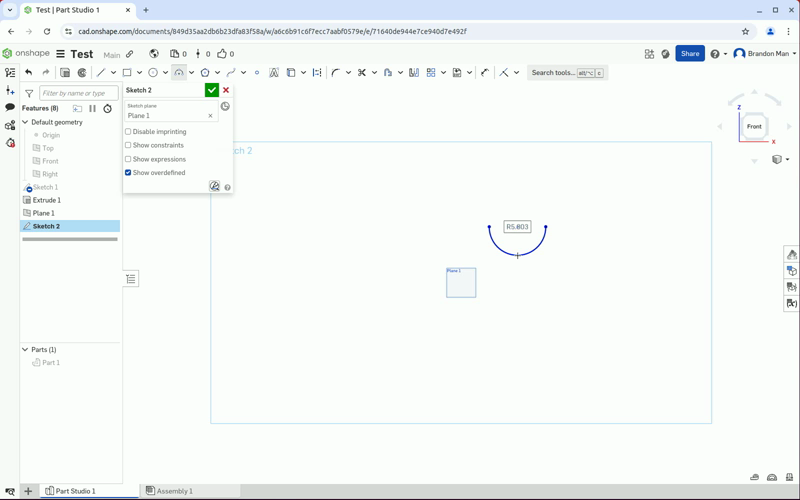
key(l)
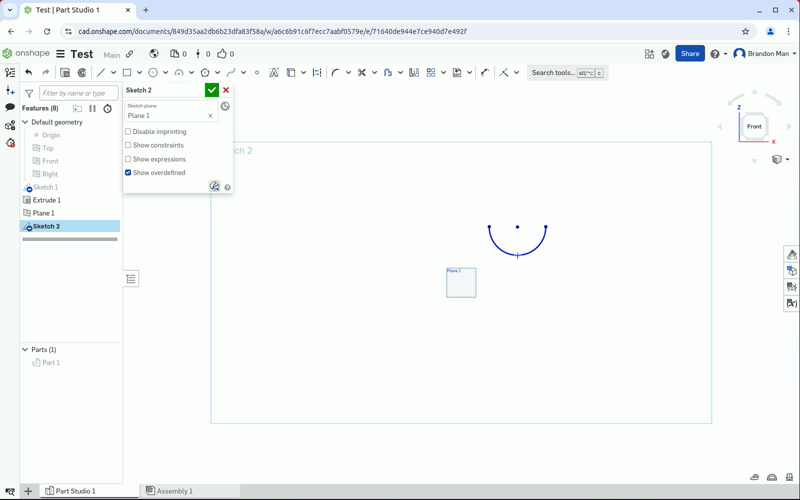
mouse_move(545, 226)
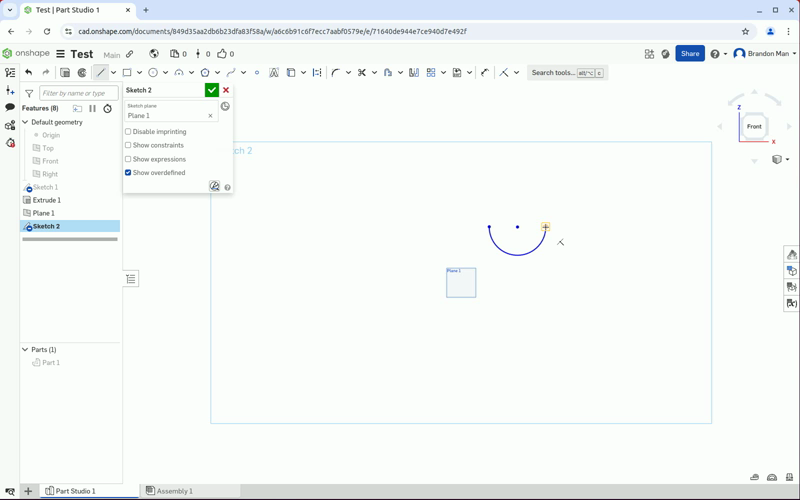
click(545, 226)
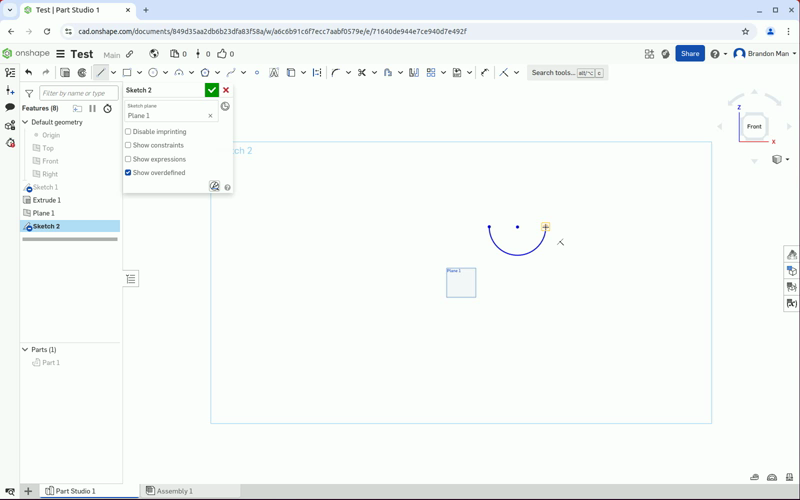
key_down(shift)
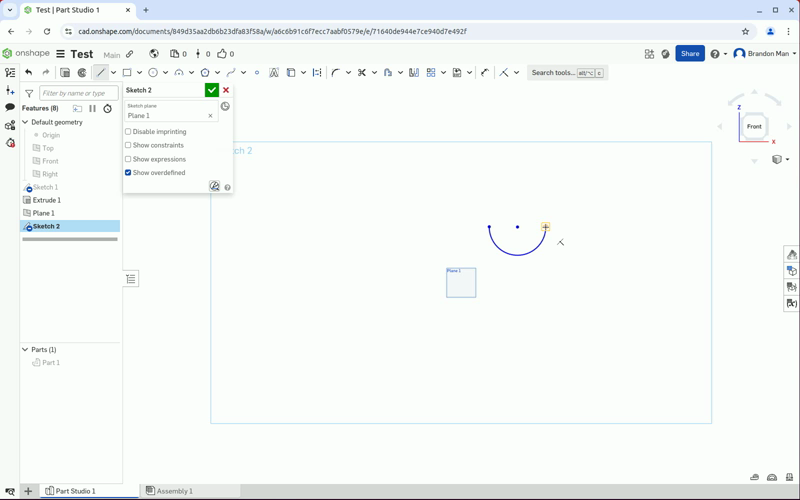
mouse_move(575, 226)
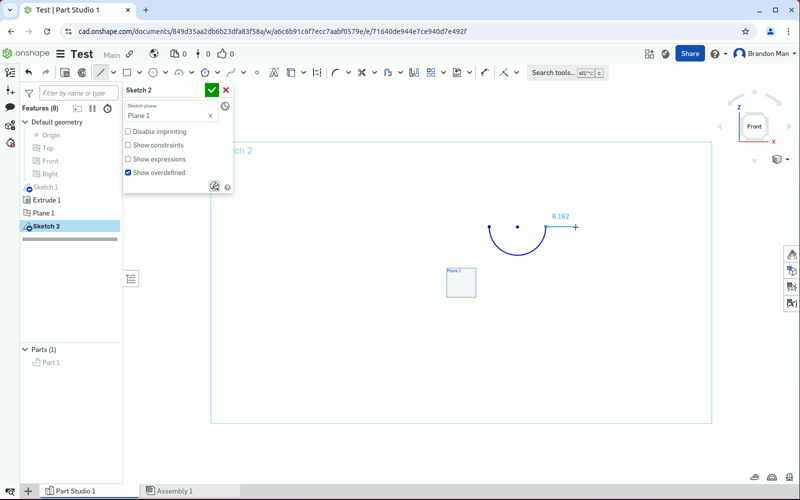
mouse_move(531, 226)
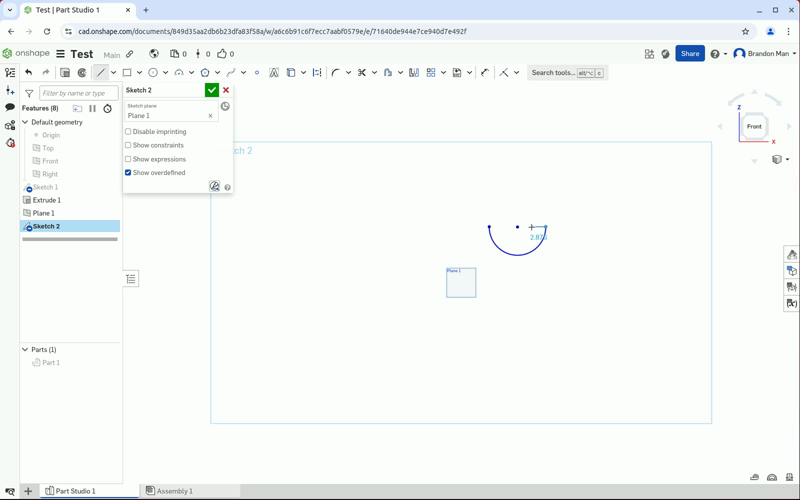
click(531, 226)
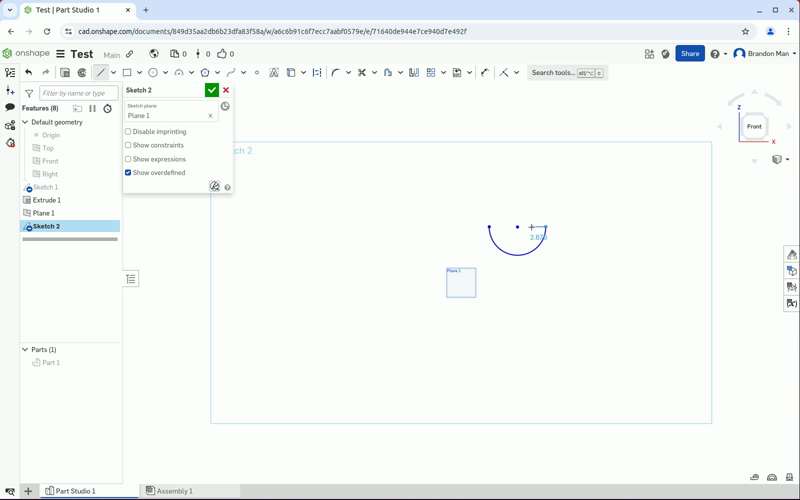
key_up(shift)
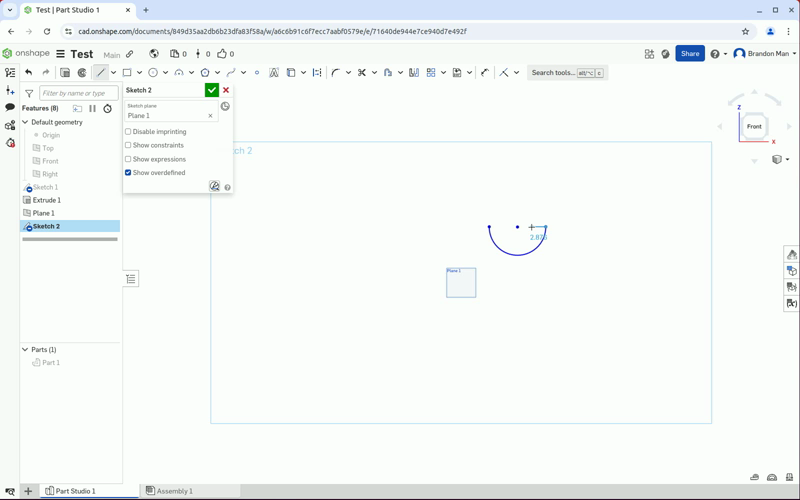
key(esc)
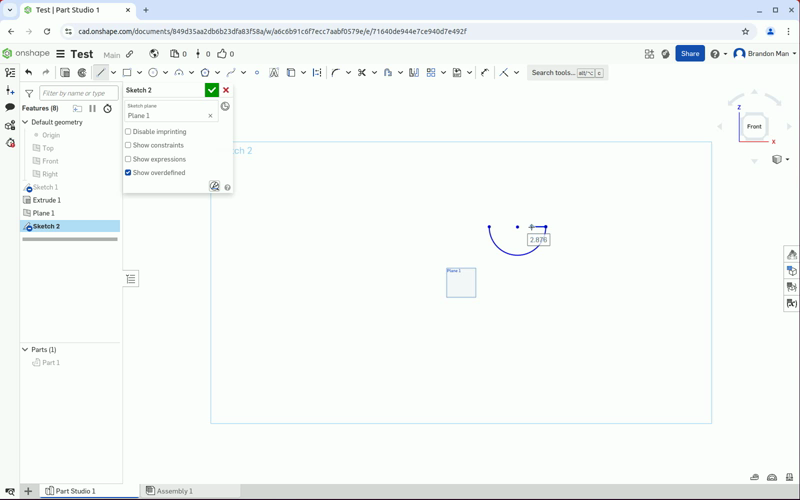
key(a)
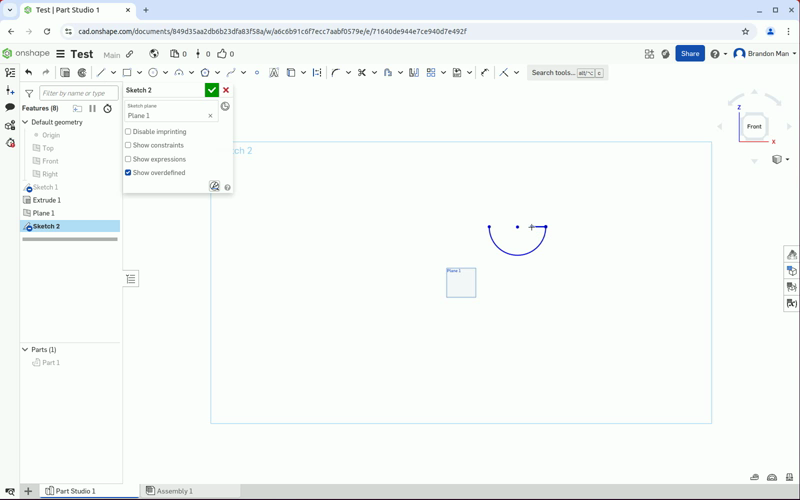
mouse_move(531, 226)
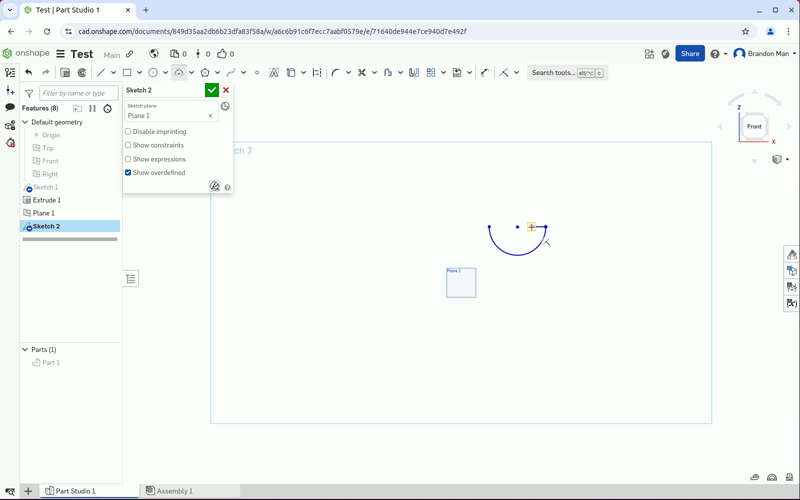
click(531, 226)
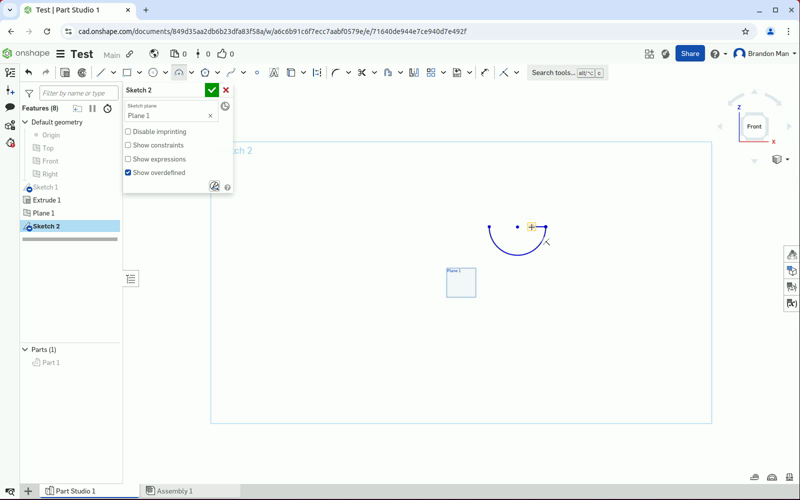
key_down(shift)
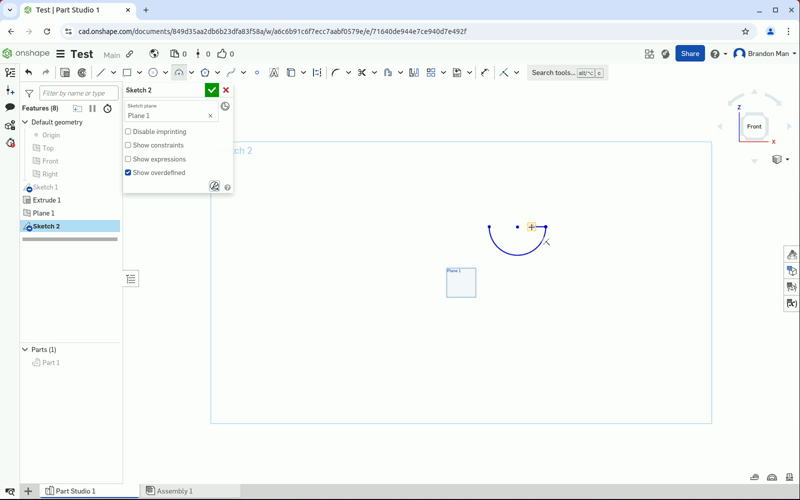
mouse_move(503, 226)
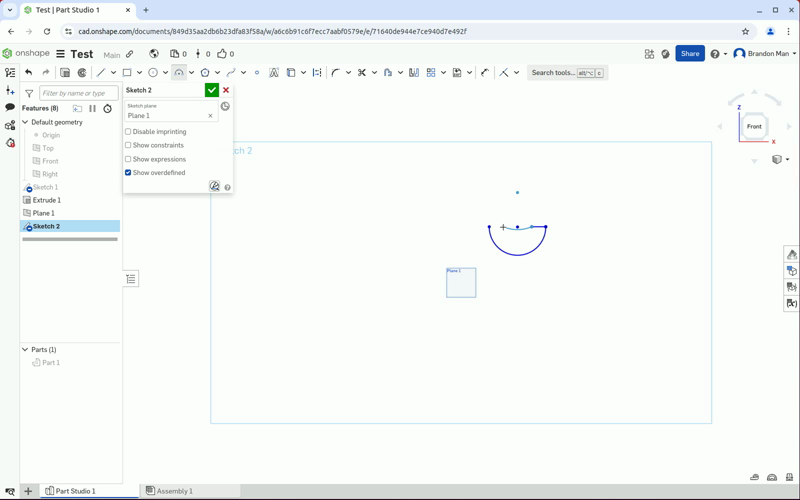
click(503, 226)
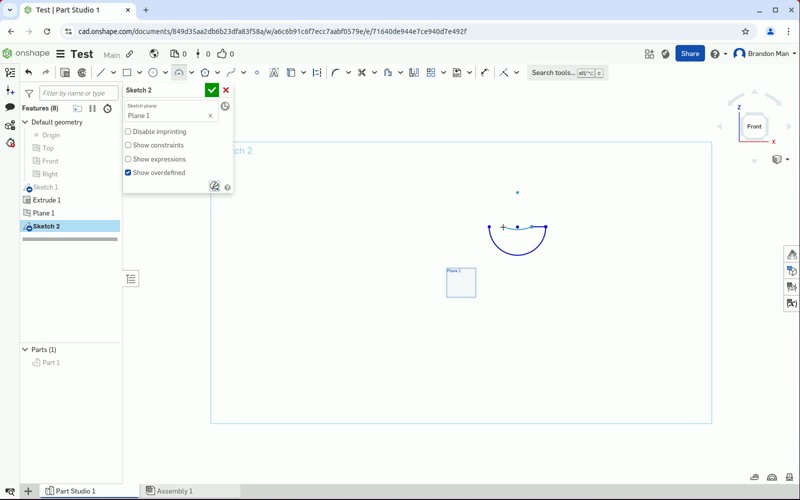
mouse_move(517, 240)
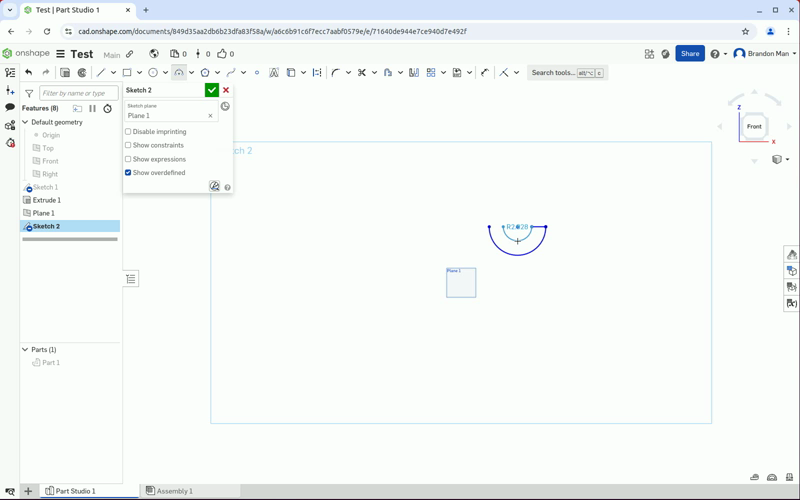
click(517, 240)
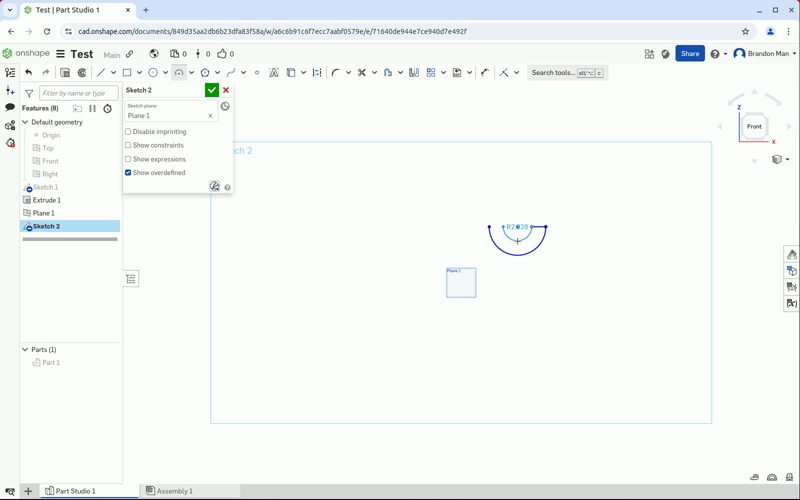
key_up(shift)
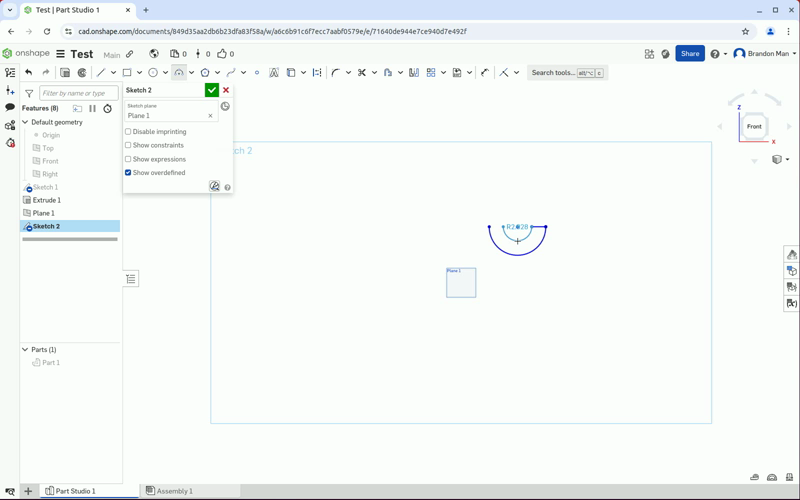
key(esc)
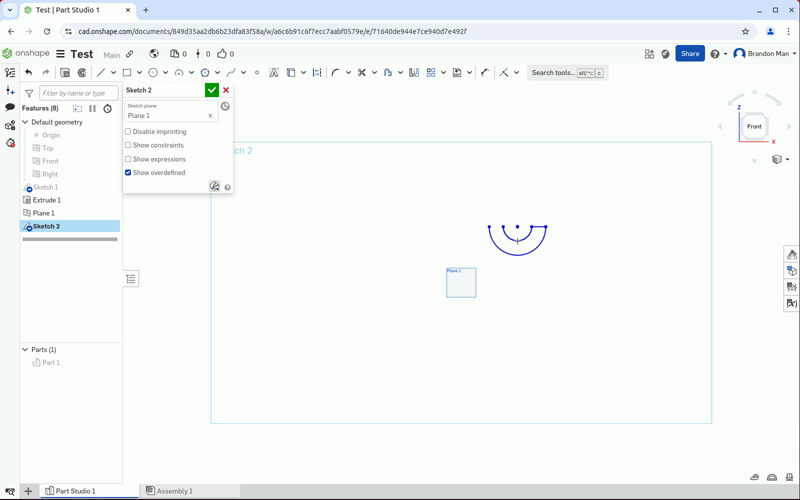
key(l)
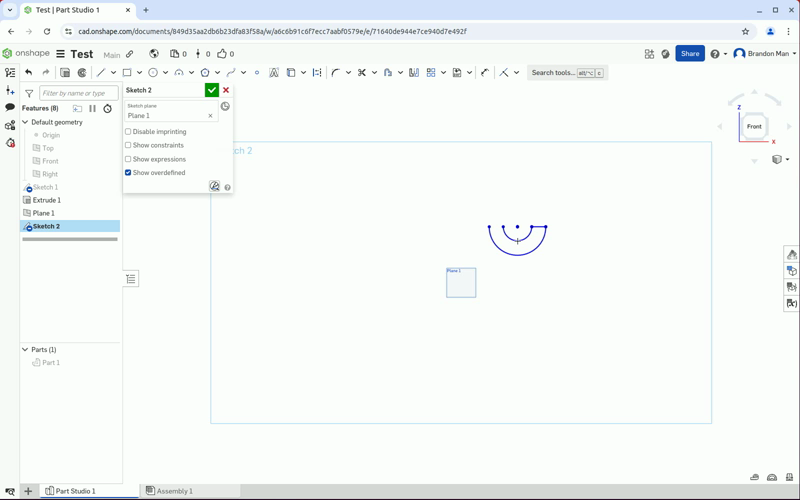
mouse_move(503, 226)
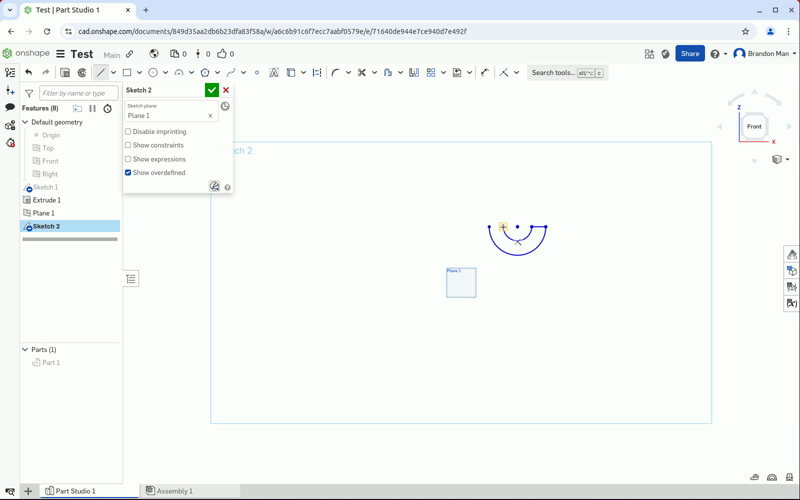
click(503, 226)
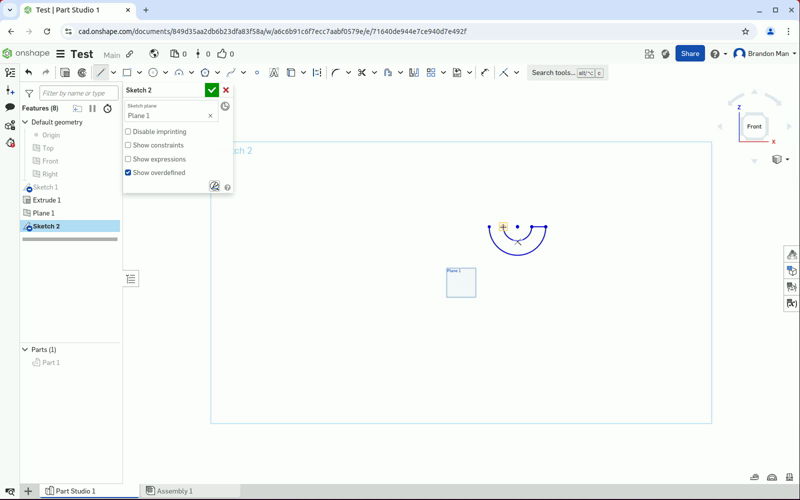
mouse_move(533, 226)
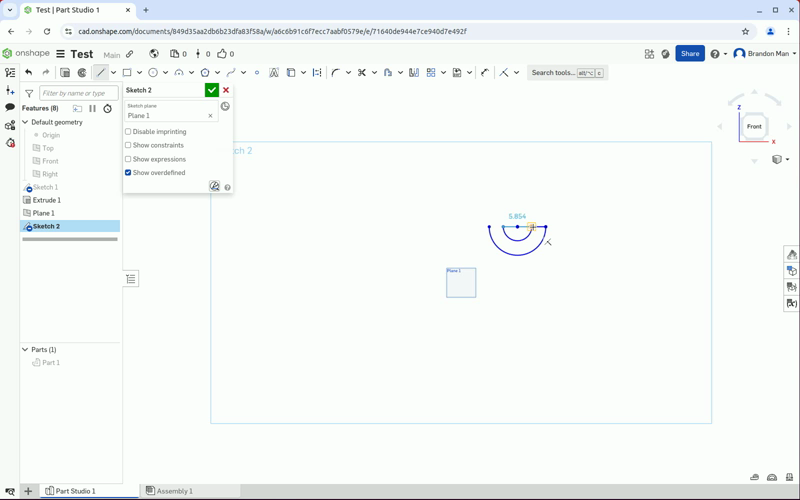
key_down(shift)
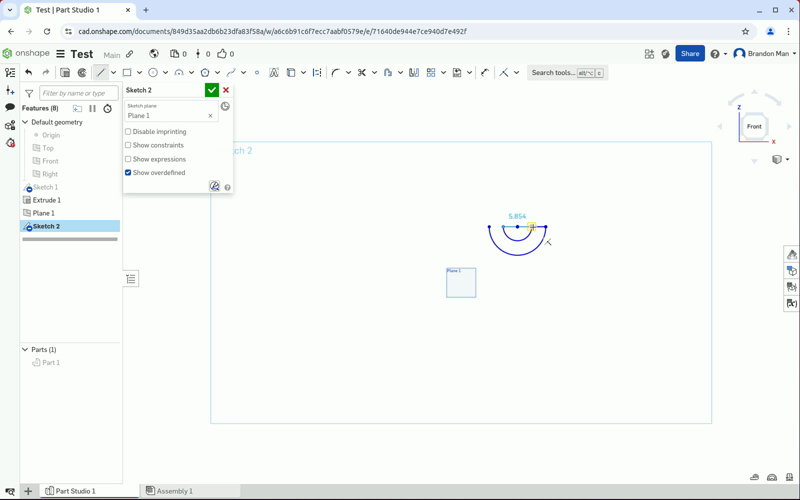
mouse_move(489, 226)
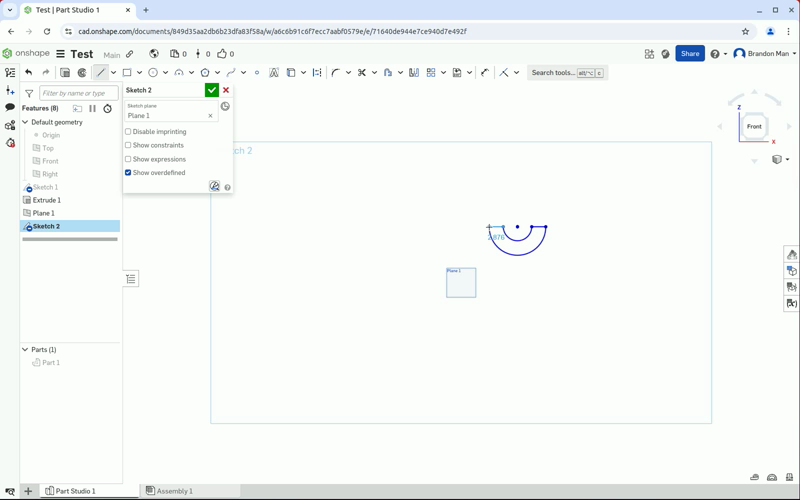
key_up(shift)
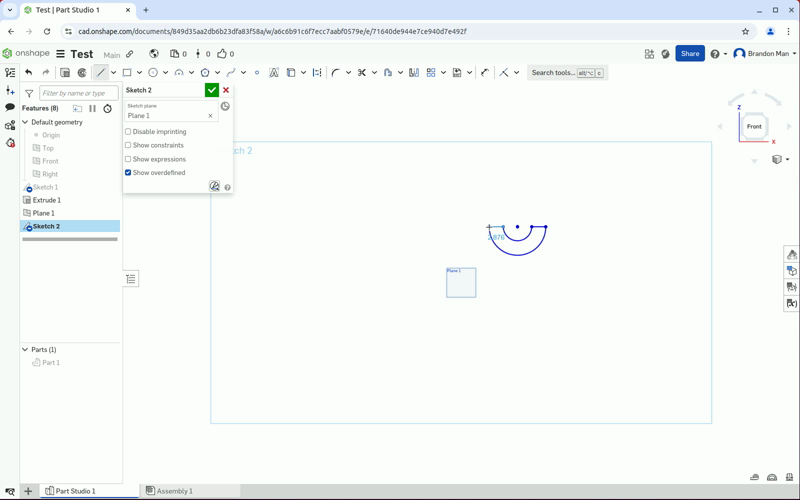
click(489, 226)
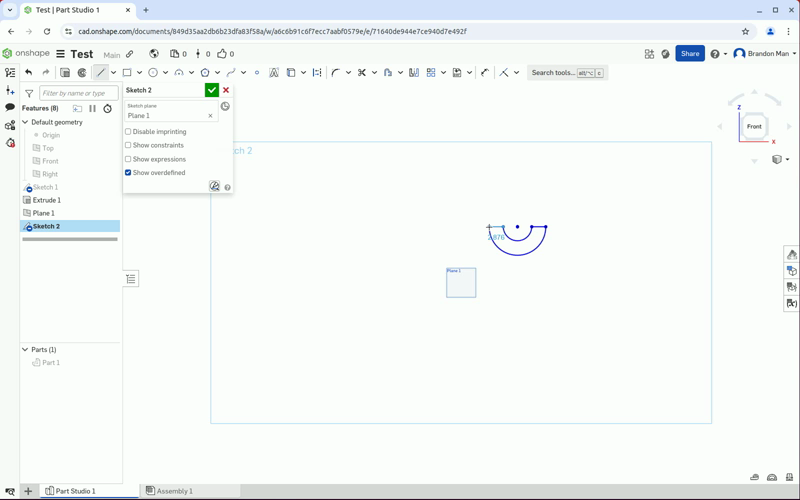
key(esc)
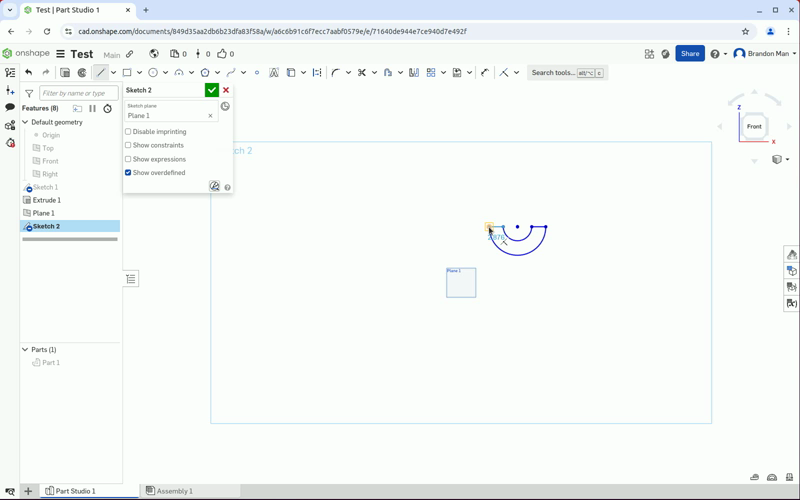
mouse_move(541, 234)
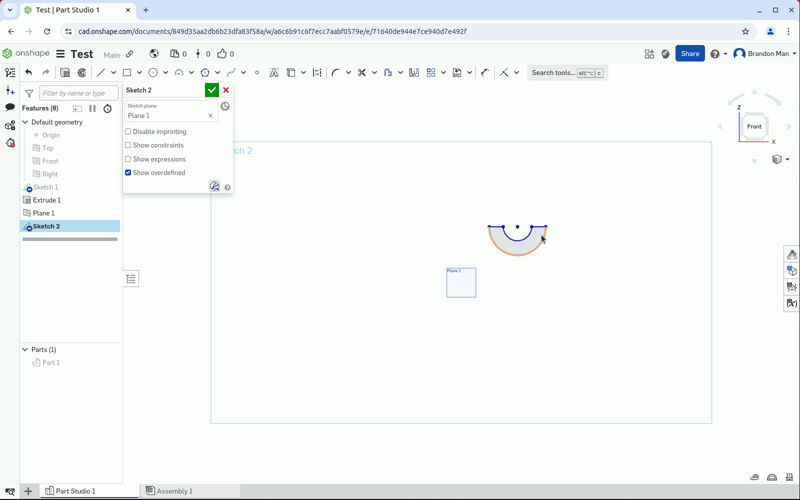
scroll(6)
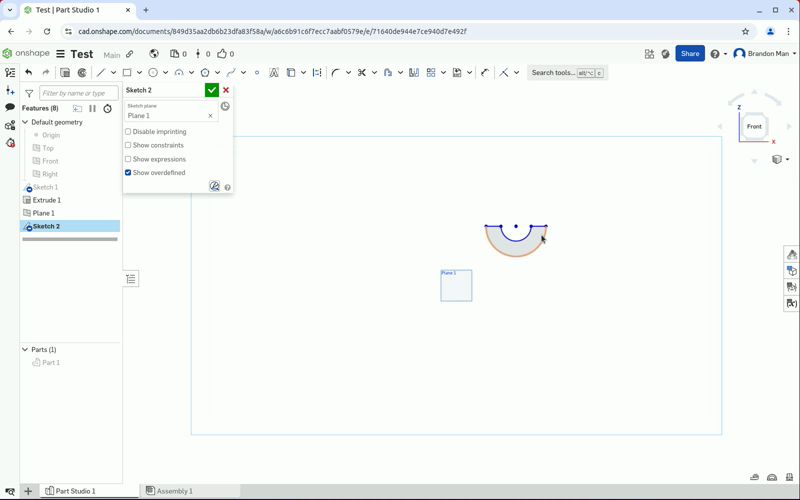
scroll(6)
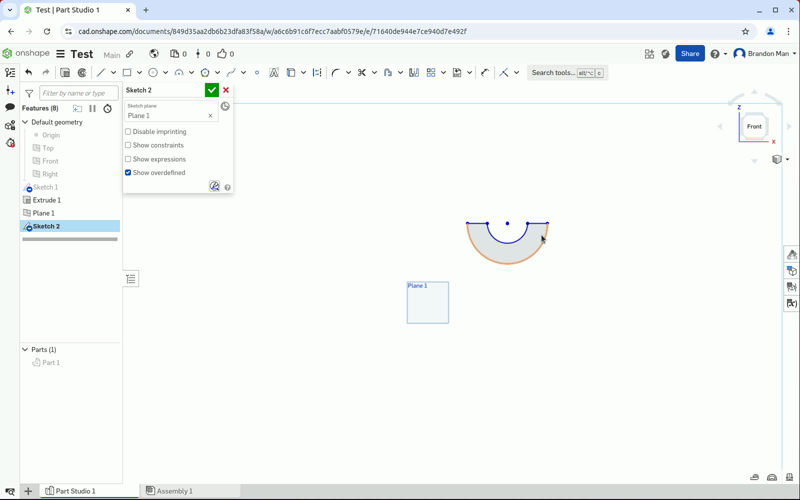
scroll(6)
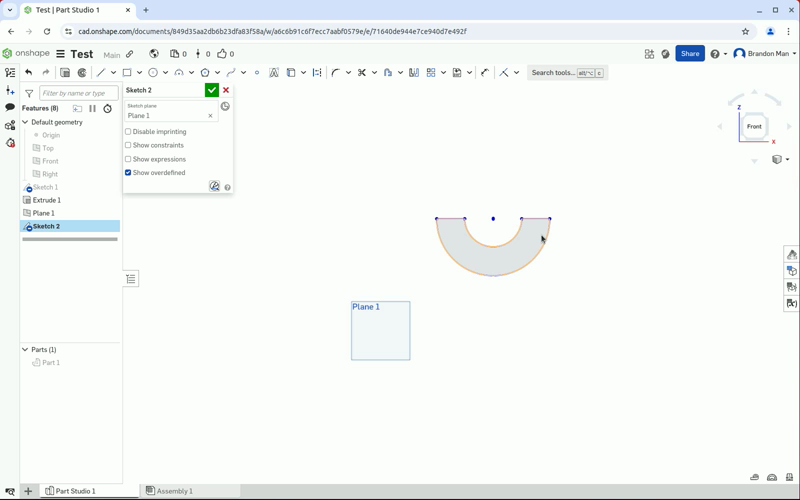
scroll(6)
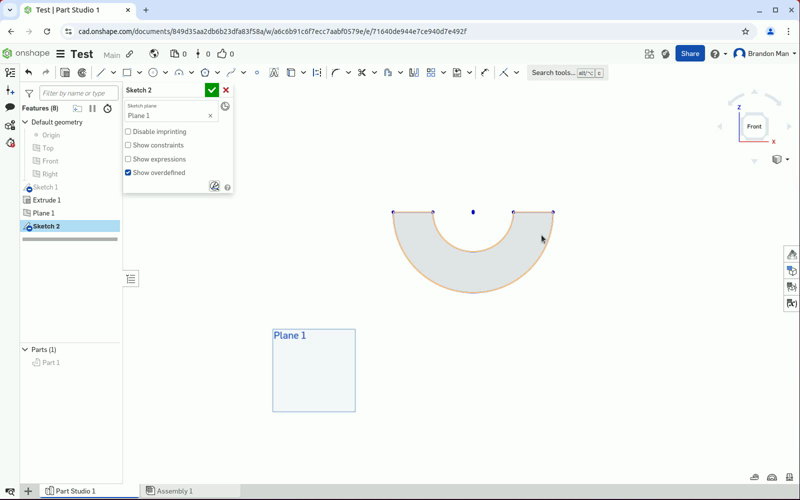
scroll(6)
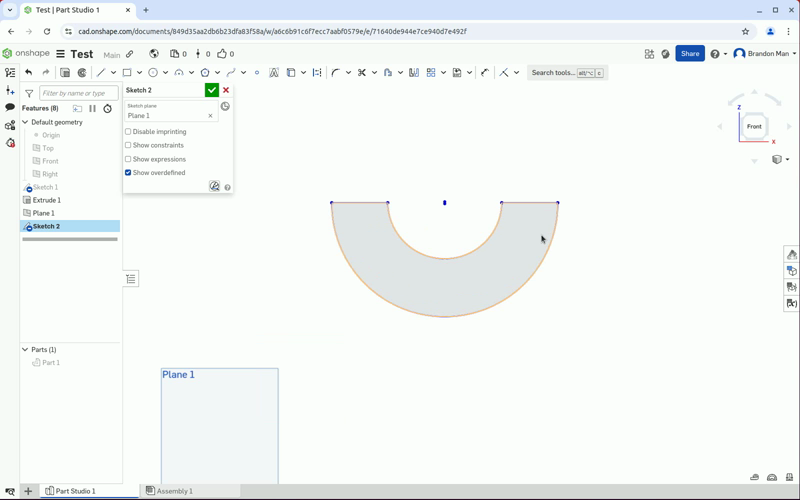
scroll(6)
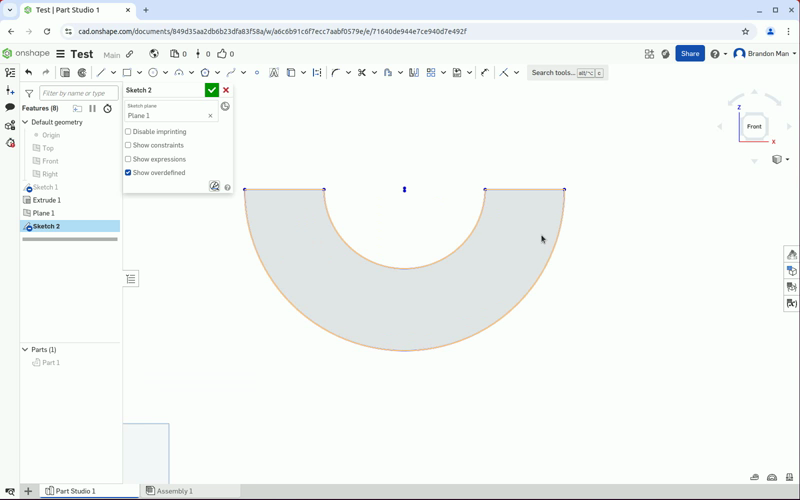
scroll(6)
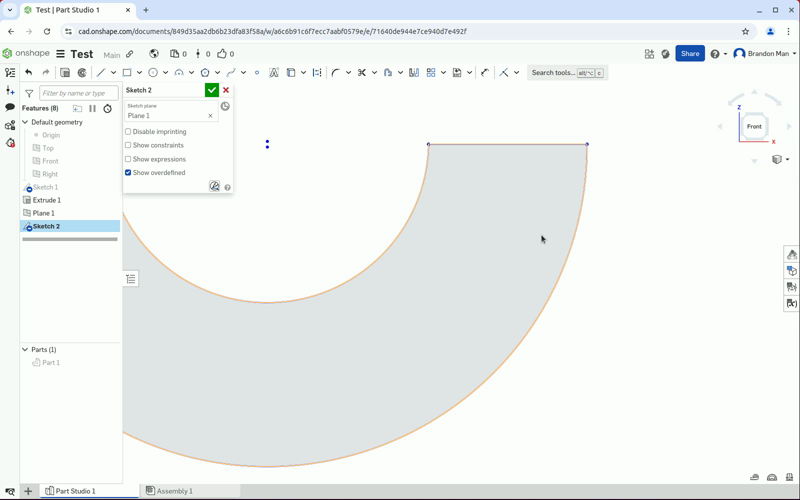
click(541, 234)
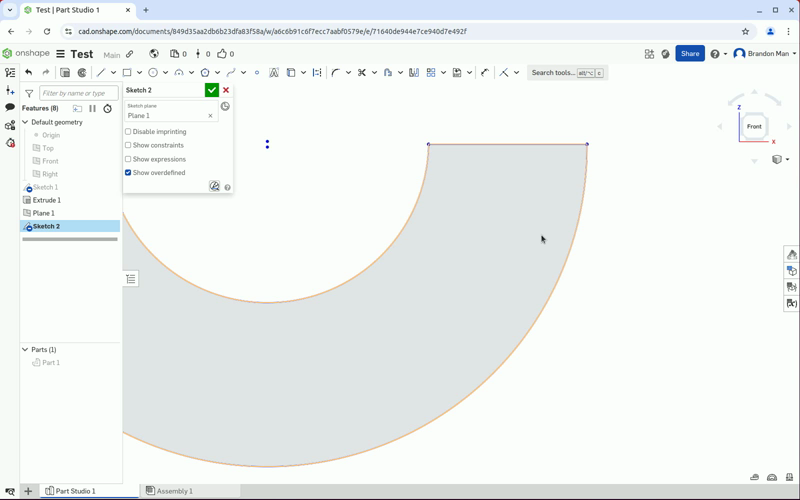
scroll(-6)
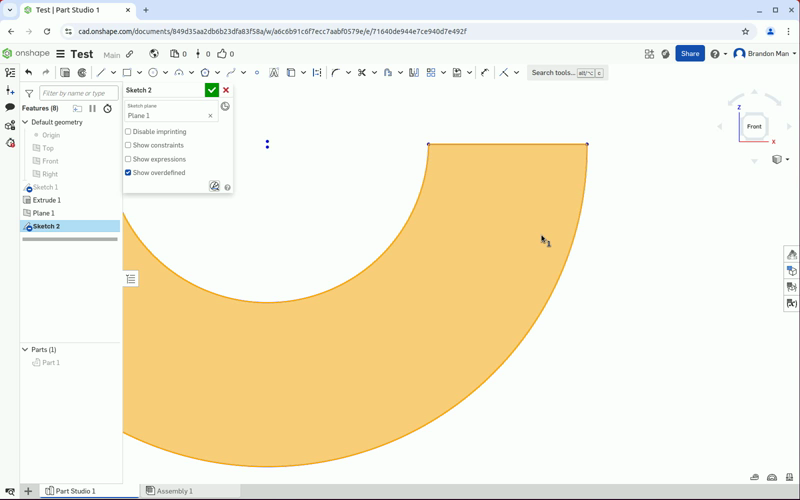
scroll(-6)
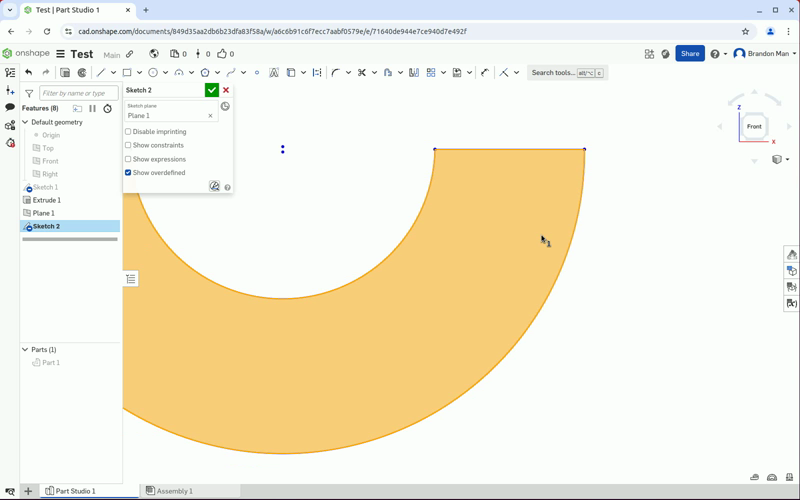
scroll(-6)
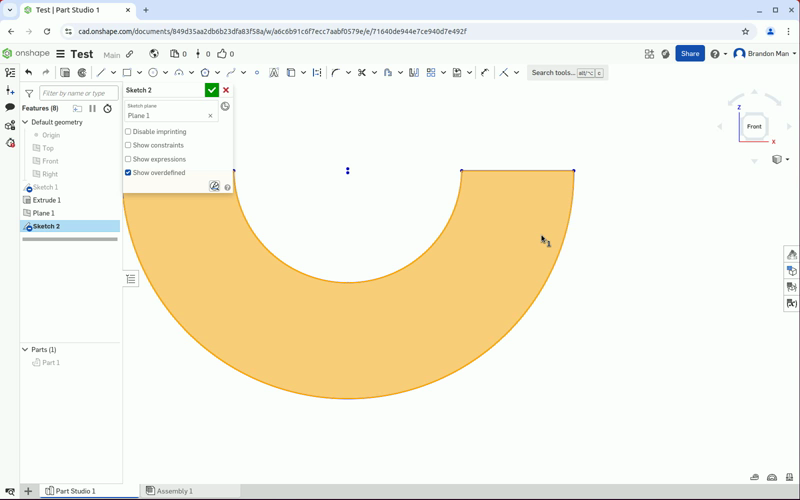
scroll(-6)
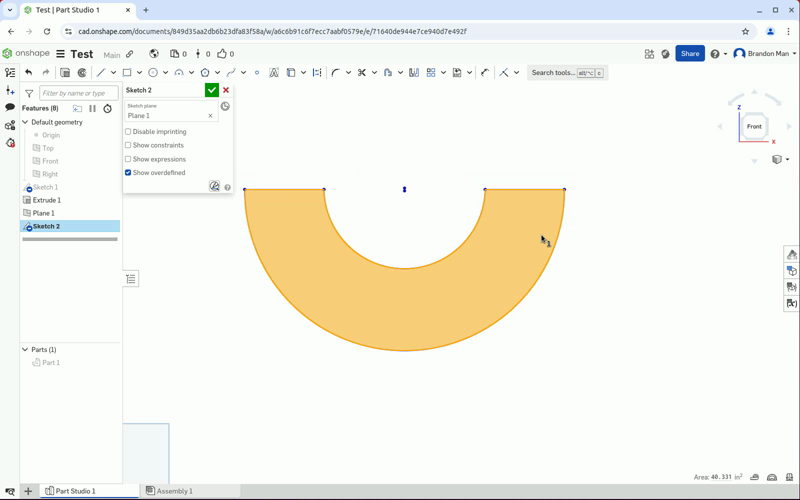
scroll(-6)
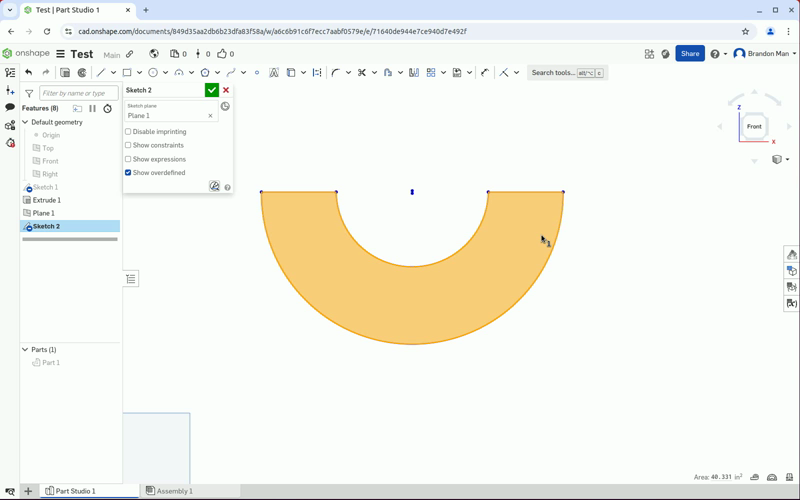
scroll(-6)
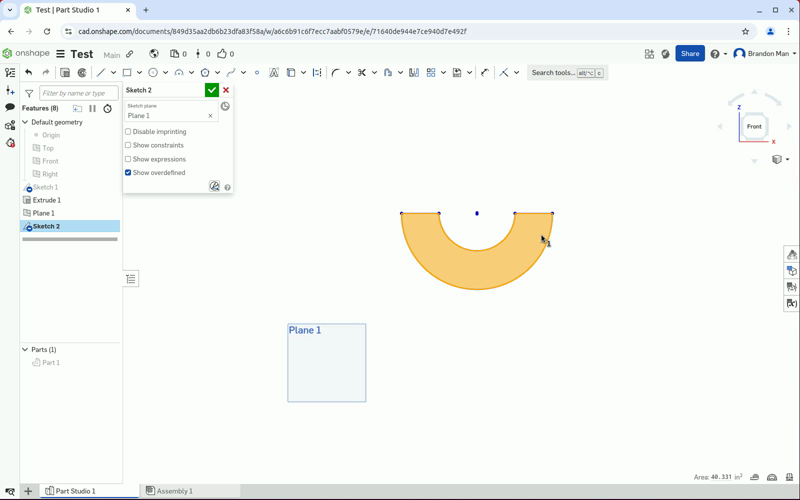
scroll(-6)
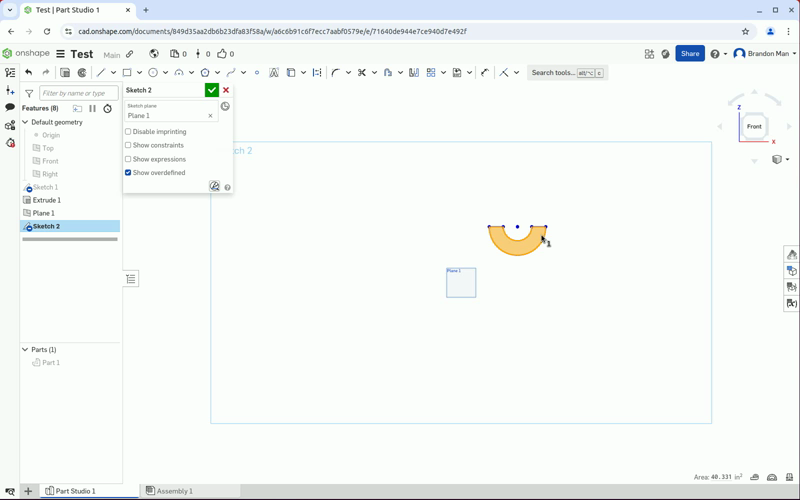
mouse_move(73, 352)
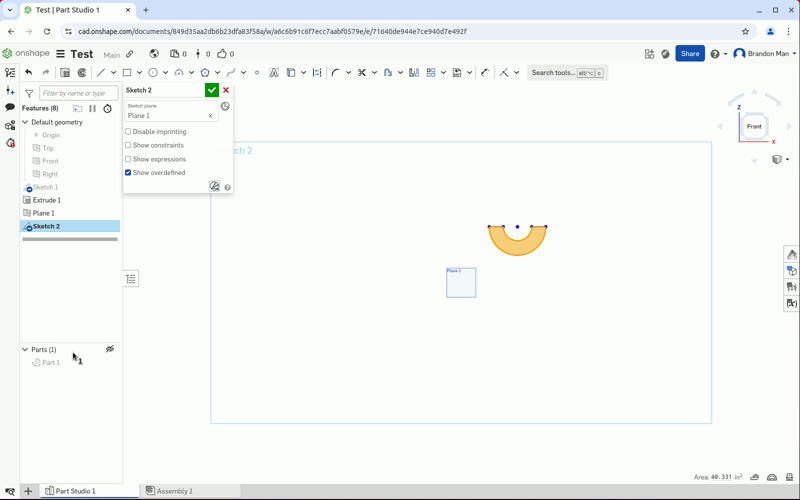
key(shift+y)
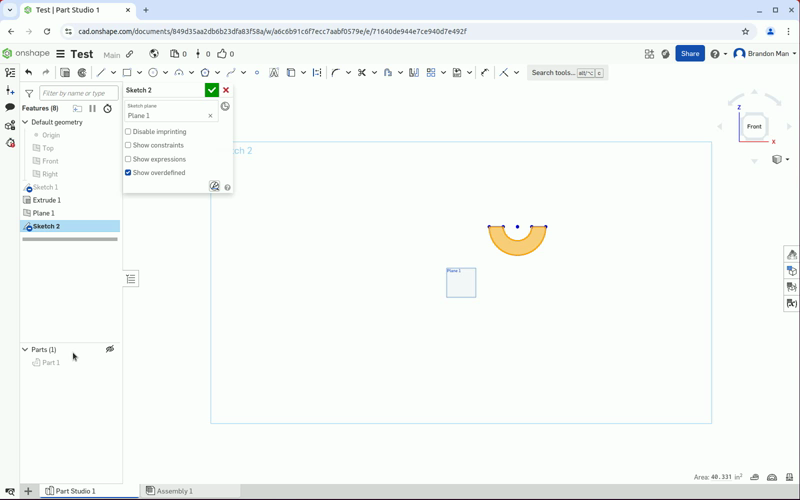
key(shift+e)
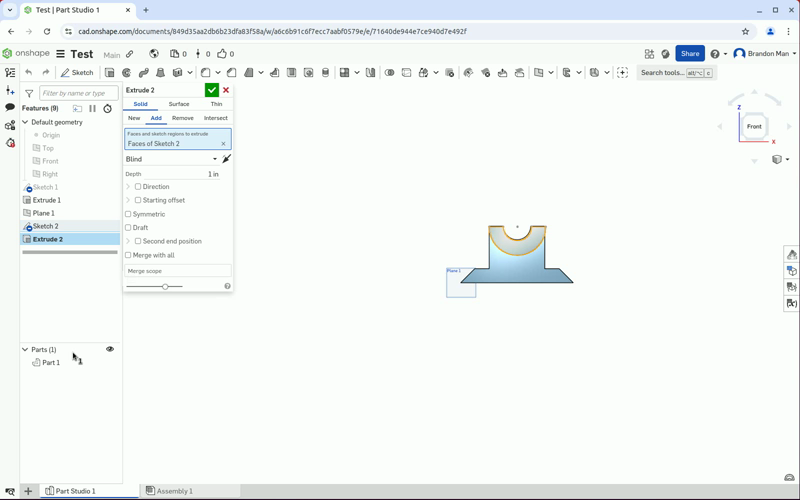
mouse_move(143, 106)
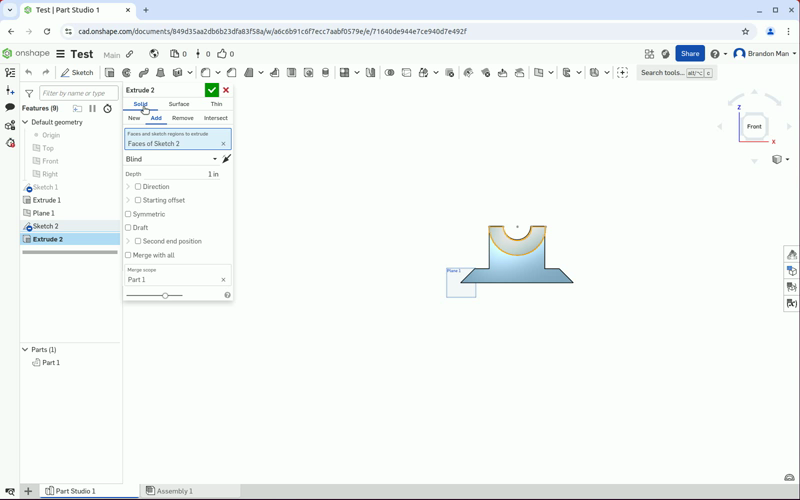
click(143, 106)
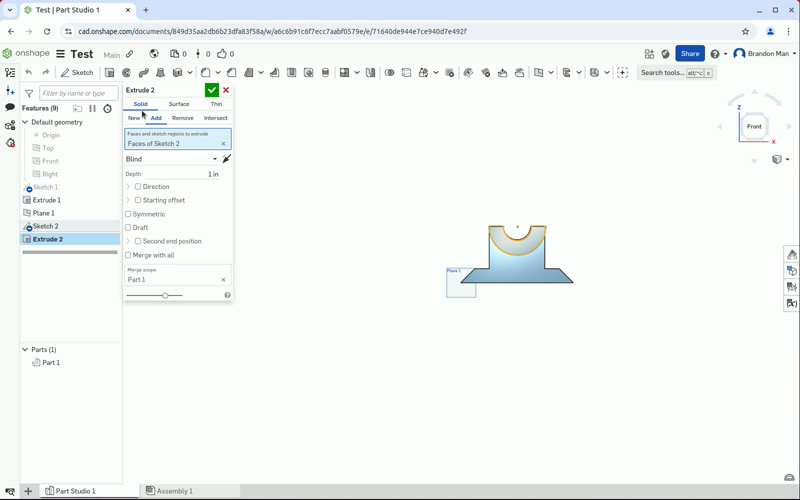
mouse_move(137, 120)
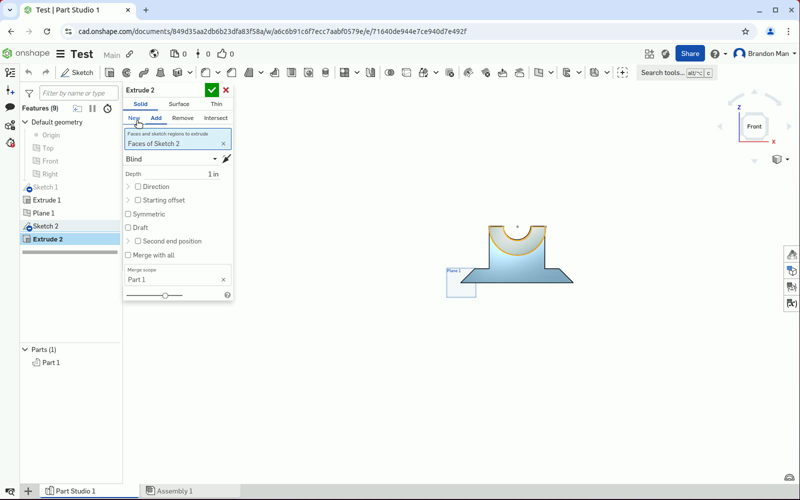
click(137, 120)
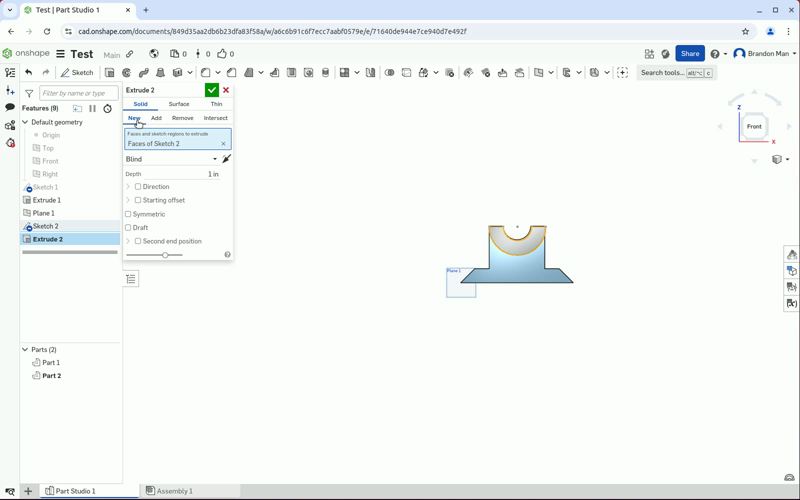
key(tab, 4)
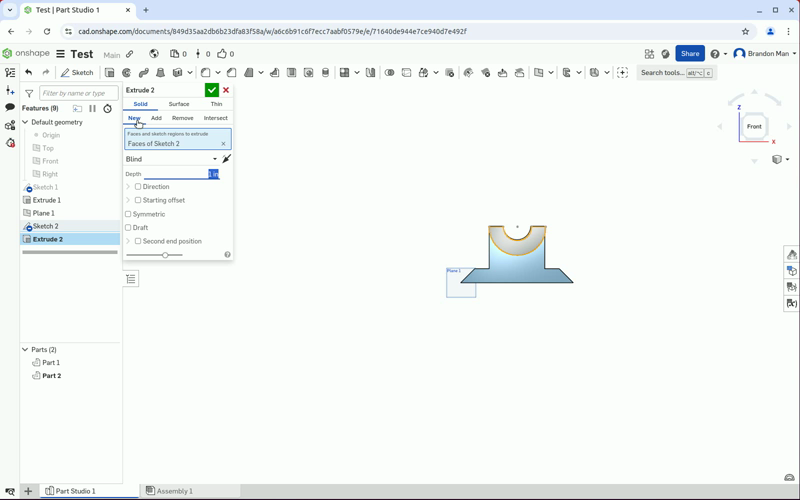
text(2.889)
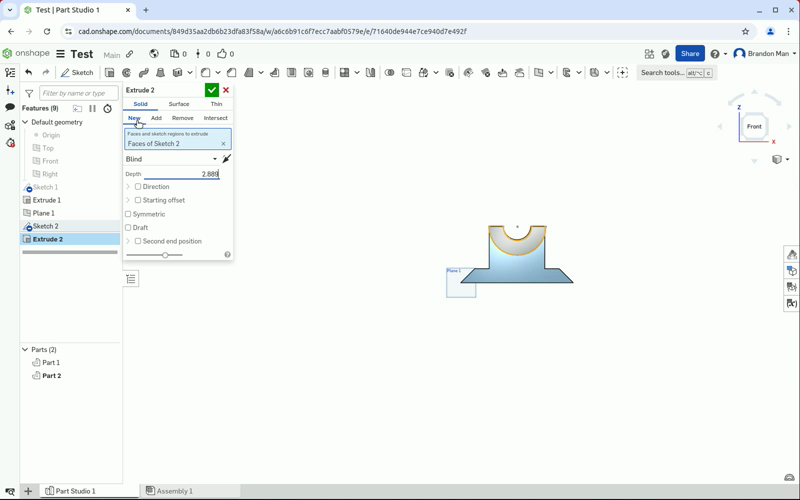
key(enter)
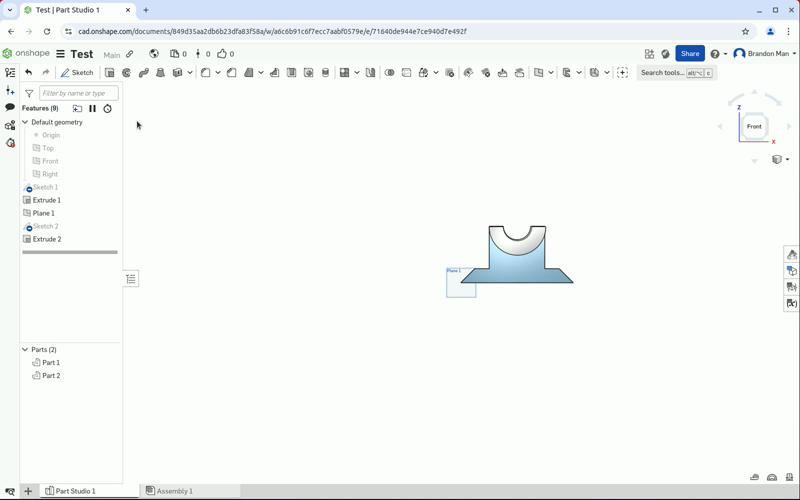
key(shift+h)
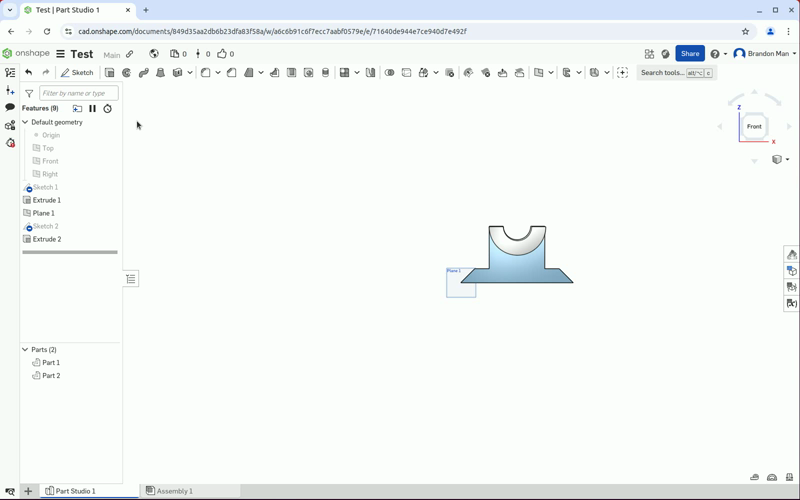
key(shift+h)
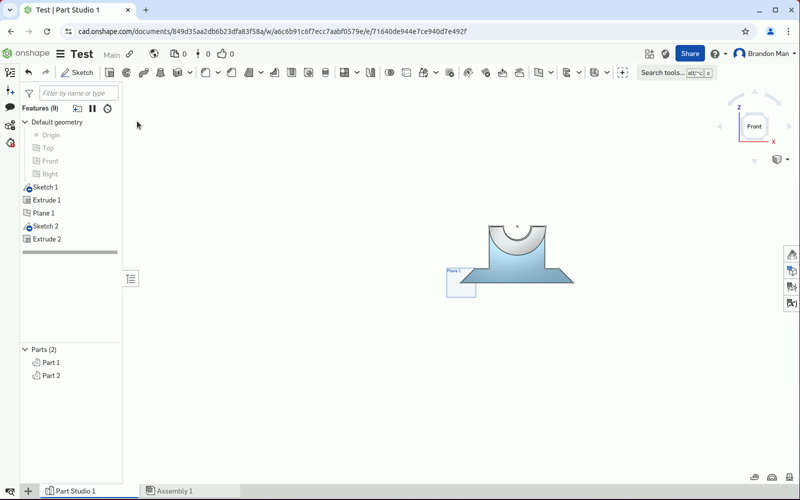
key(shift+7)
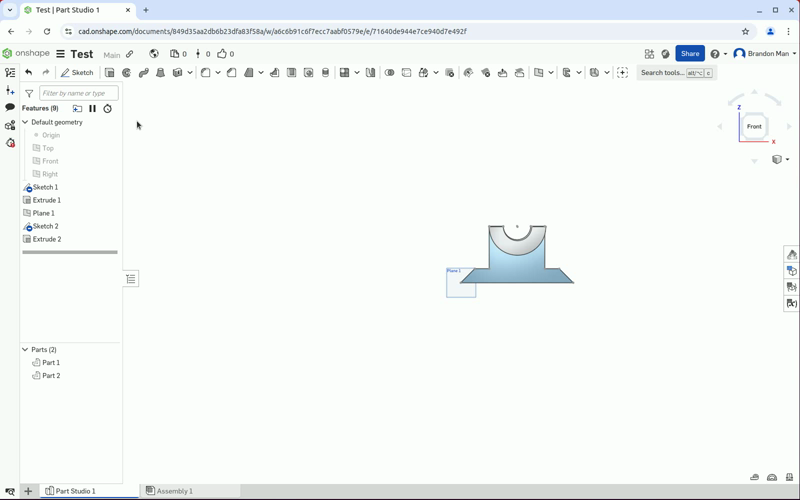
key(left, 2)
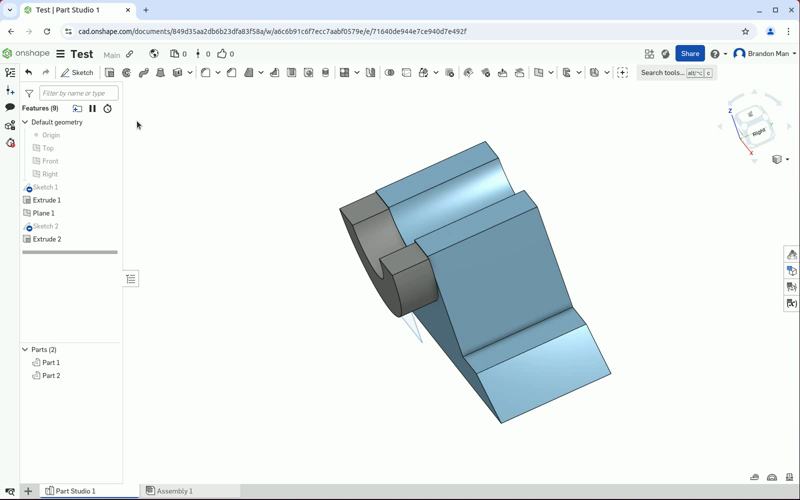
key(down, 2)
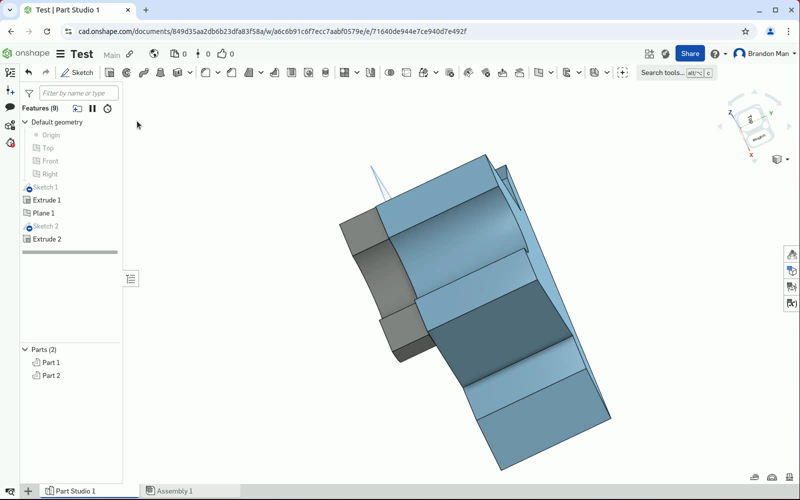
key(up, 2)
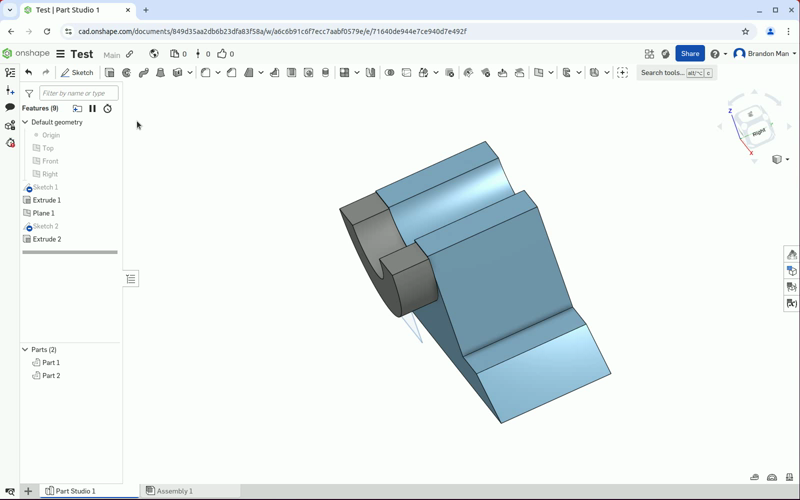
key(right, 2)
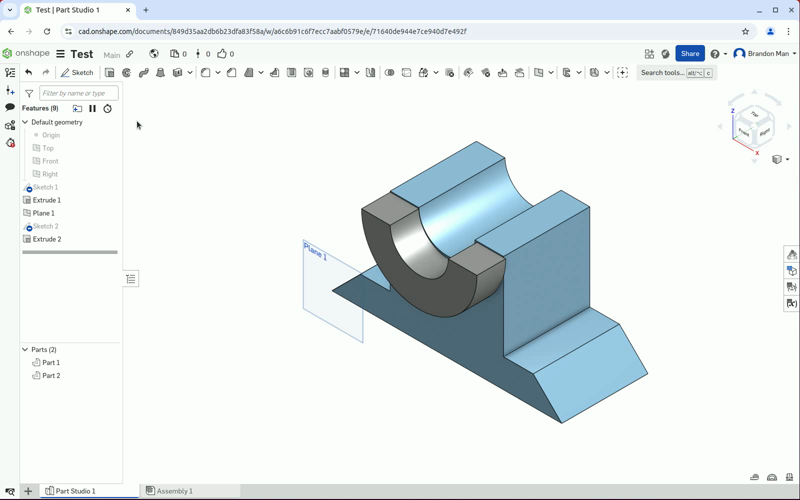
mouse_move(73, 189)
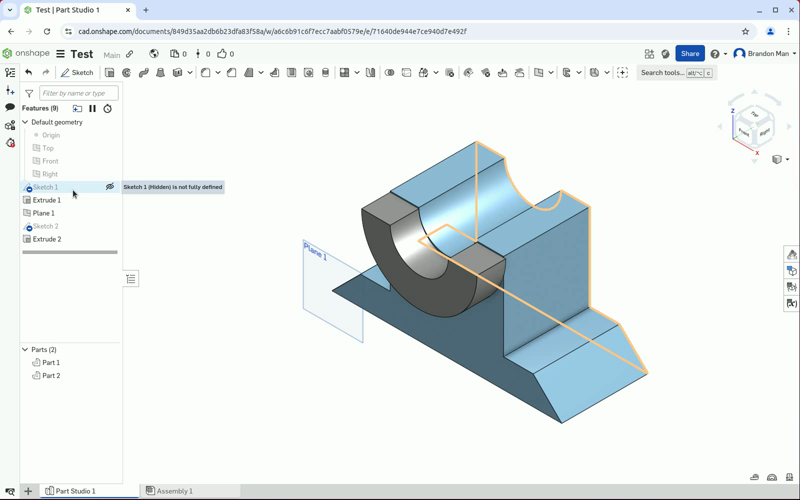
click(73, 189)